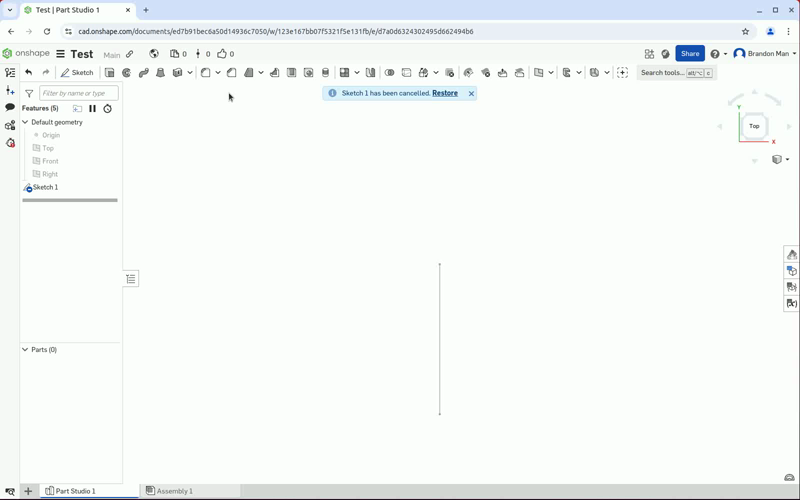
key(shift+h)
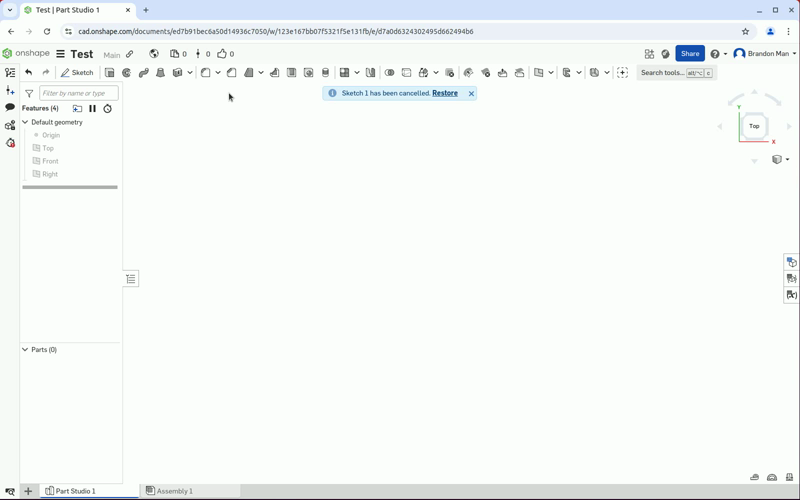
mouse_move(73, 352)
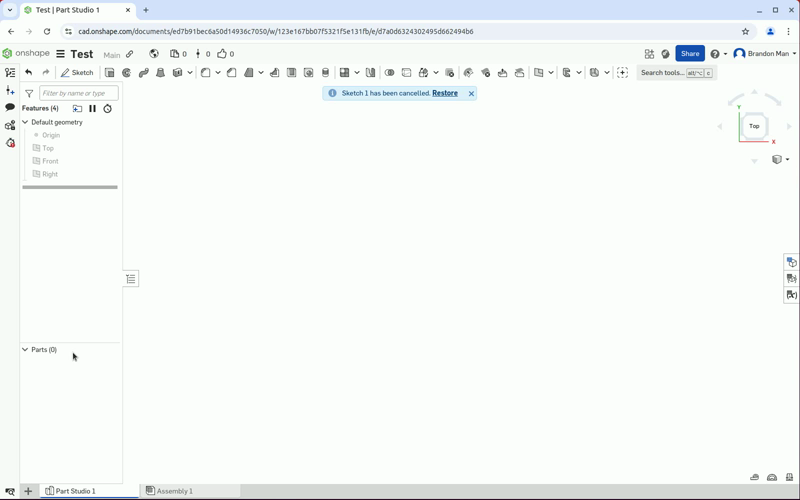
key(y)
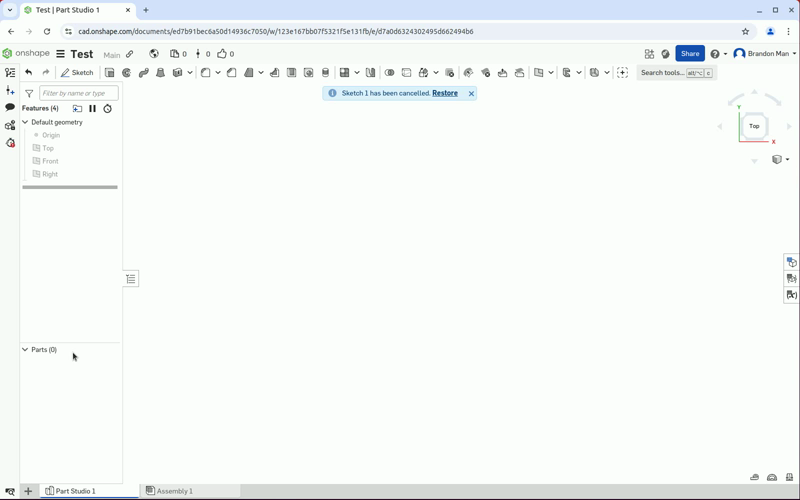
key(shift+p)
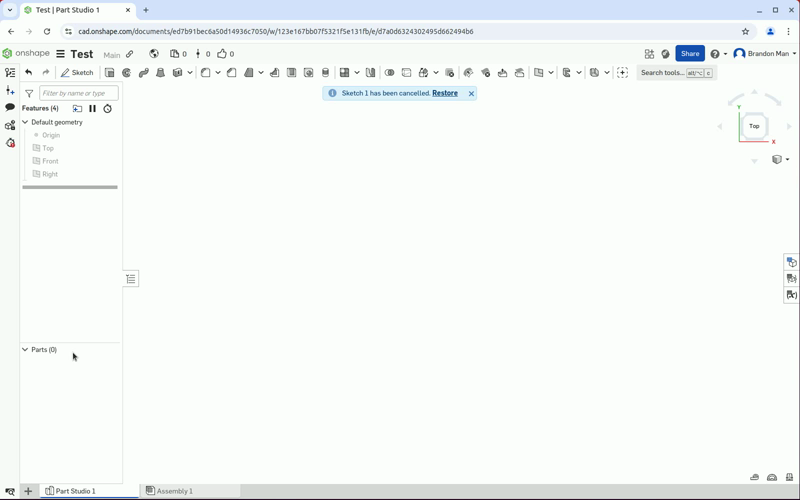
key(space)
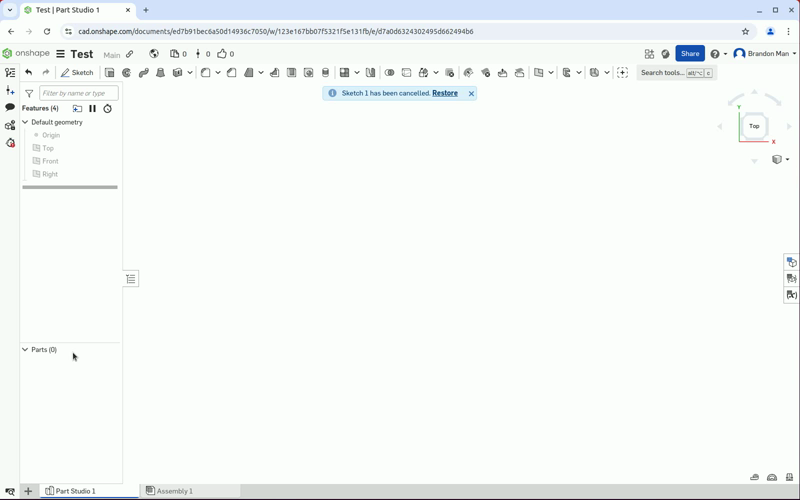
key_down(shift)
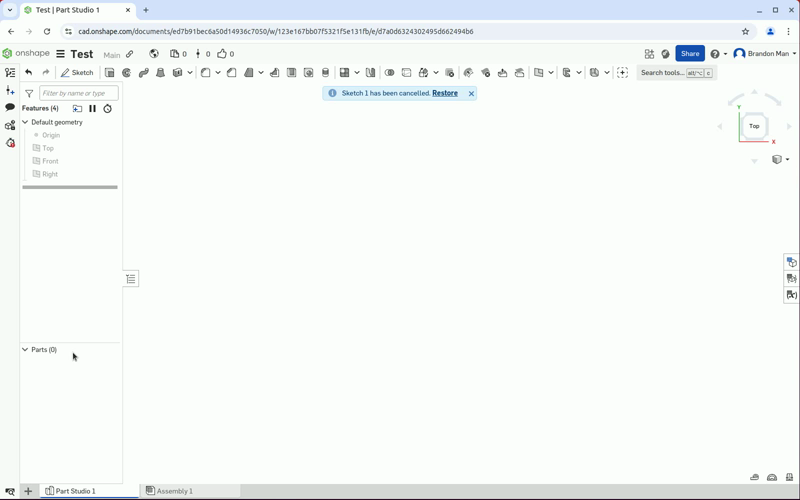
key(up)
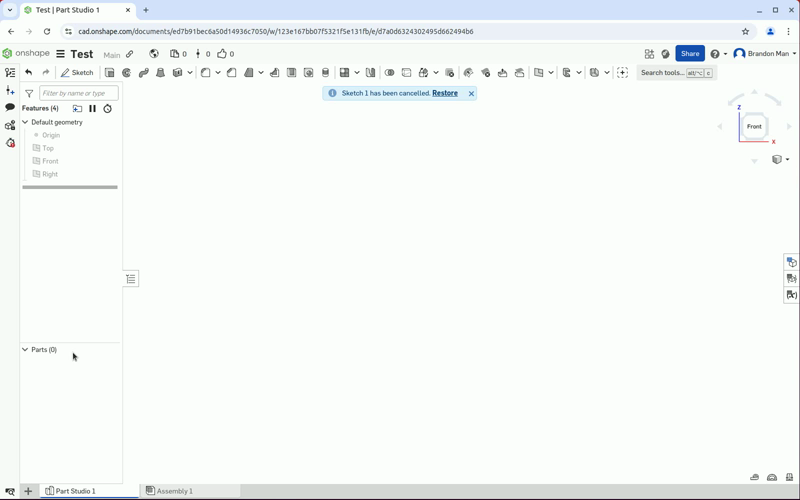
key_up(shift)
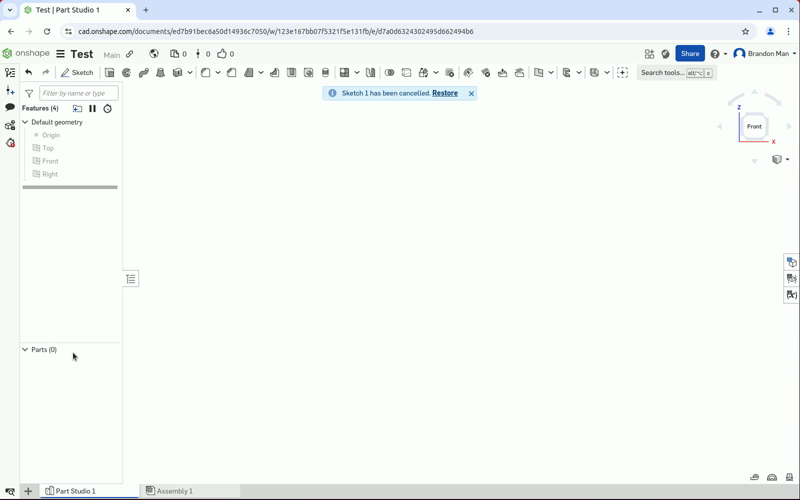
mouse_move(73, 352)
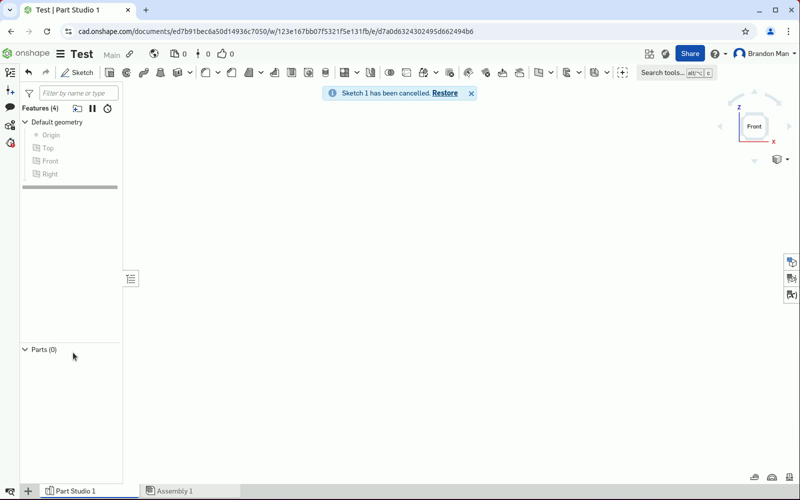
key(shift+y)
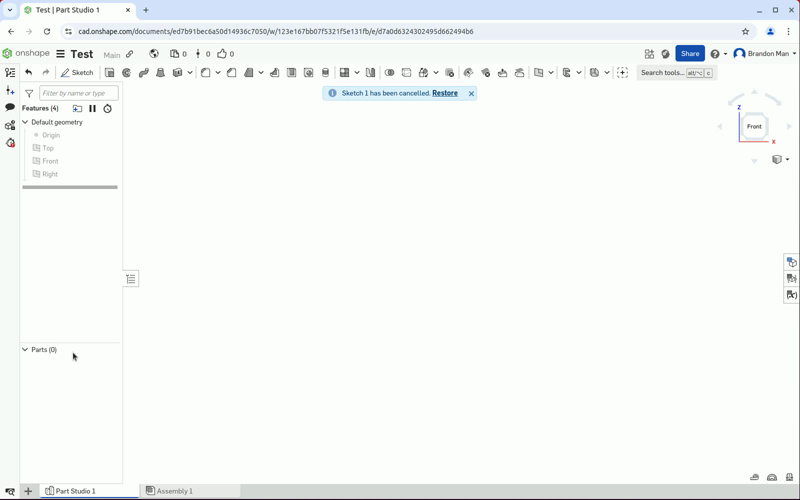
key(shift+s)
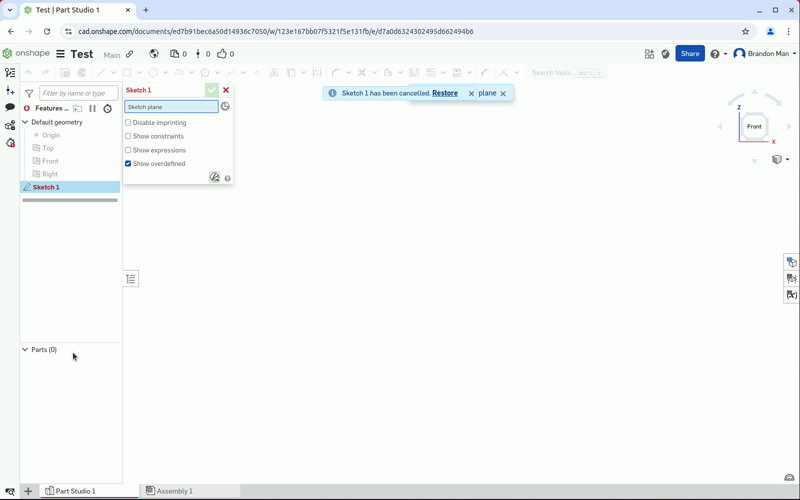
mouse_move(73, 163)
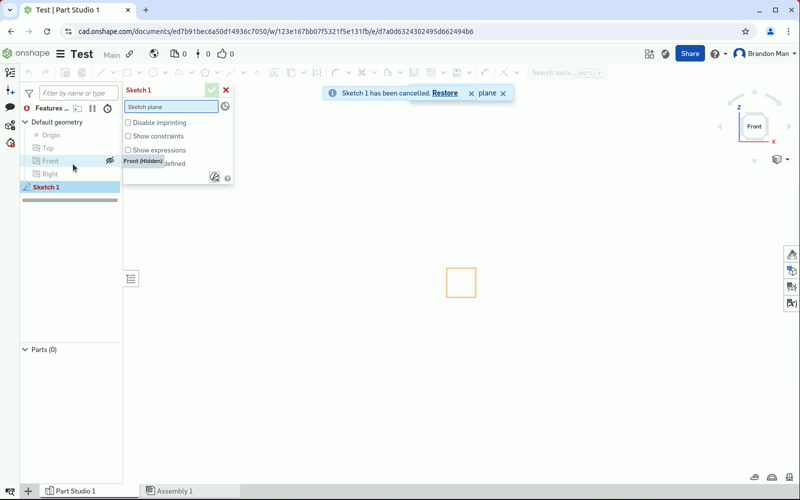
click(73, 163)
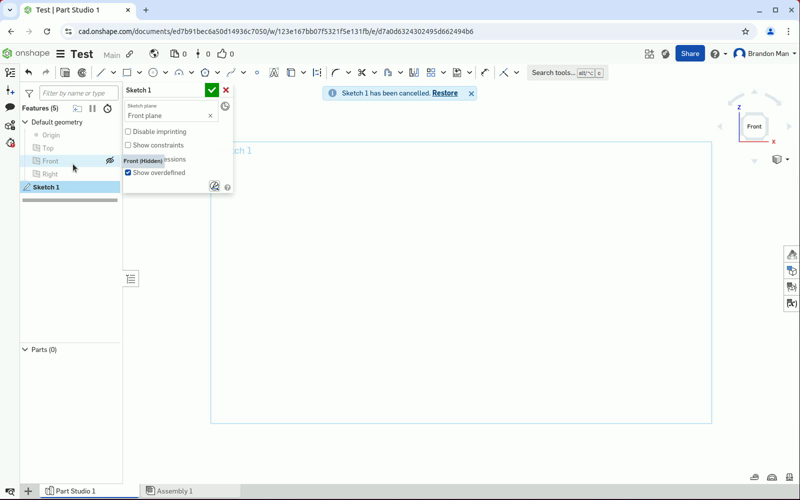
mouse_move(73, 352)
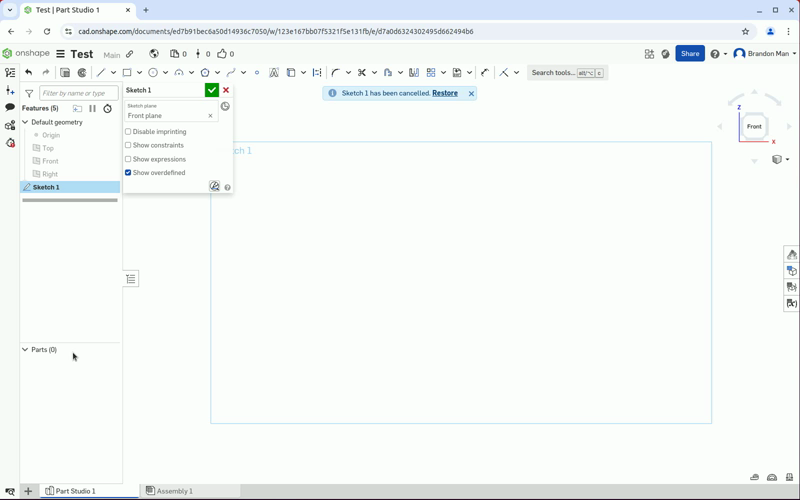
key(y)
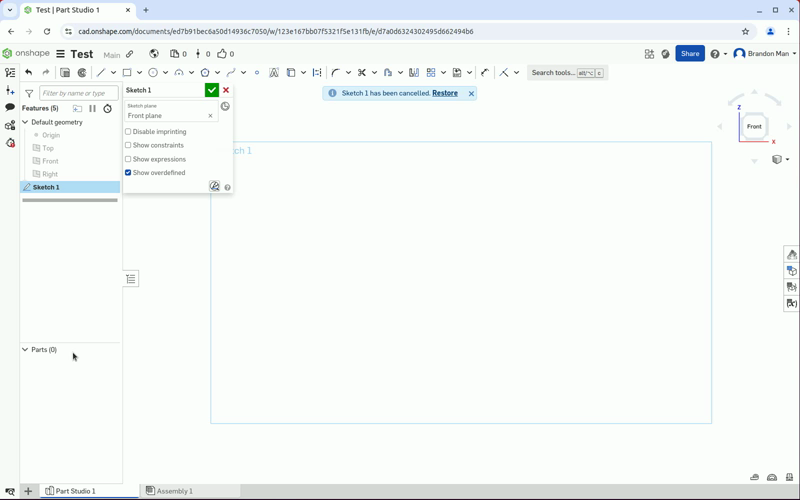
key(l)
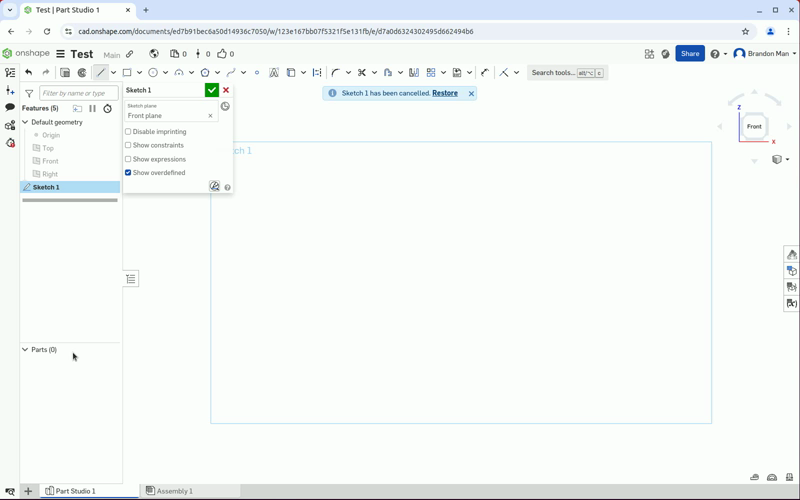
key_down(shift)
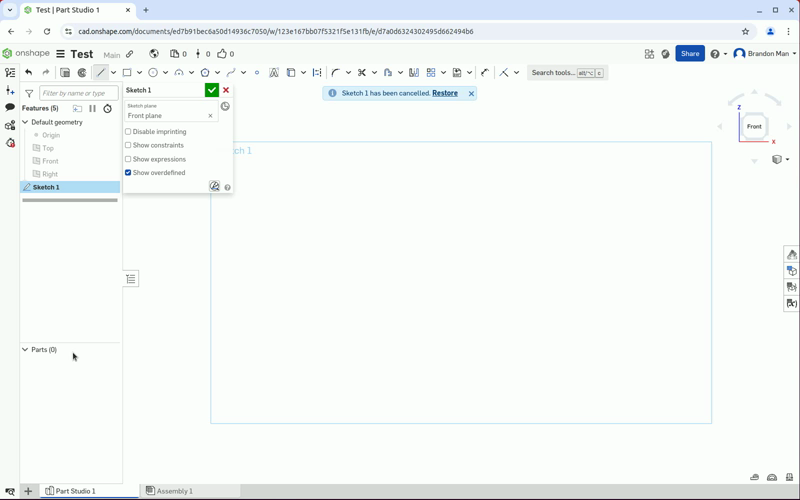
mouse_move(348, 250)
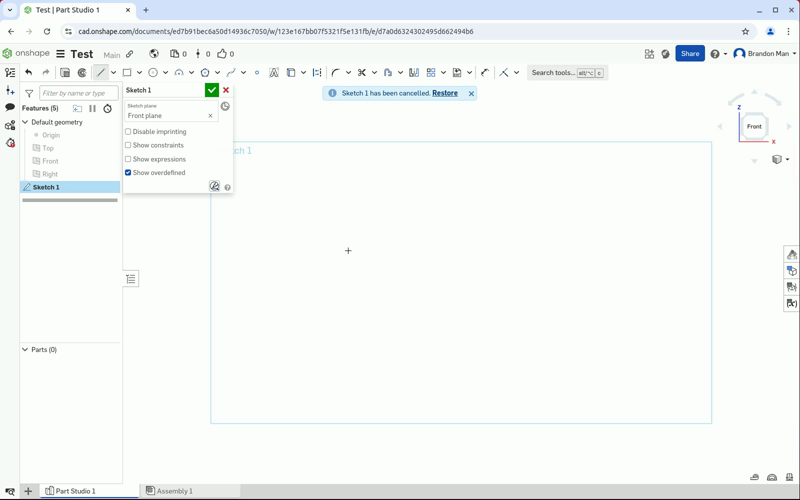
click(348, 250)
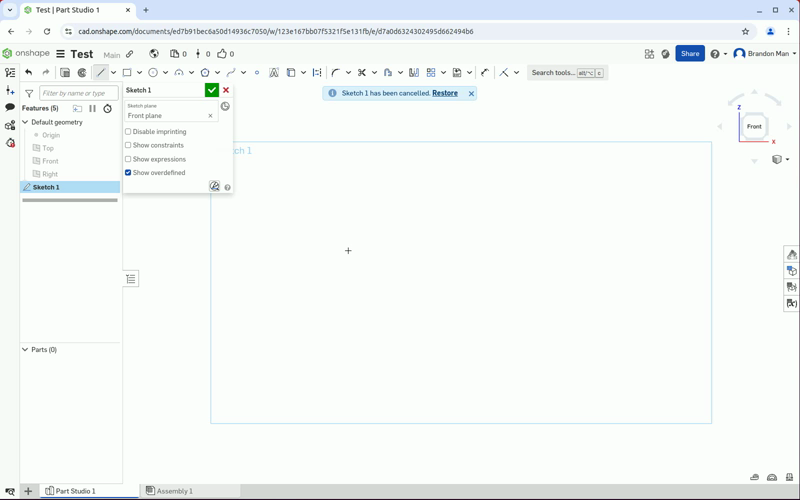
key_up(shift)
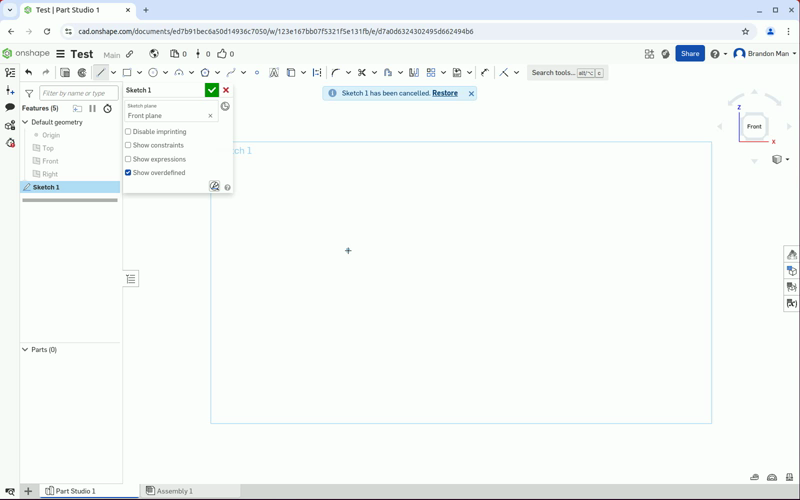
key_down(shift)
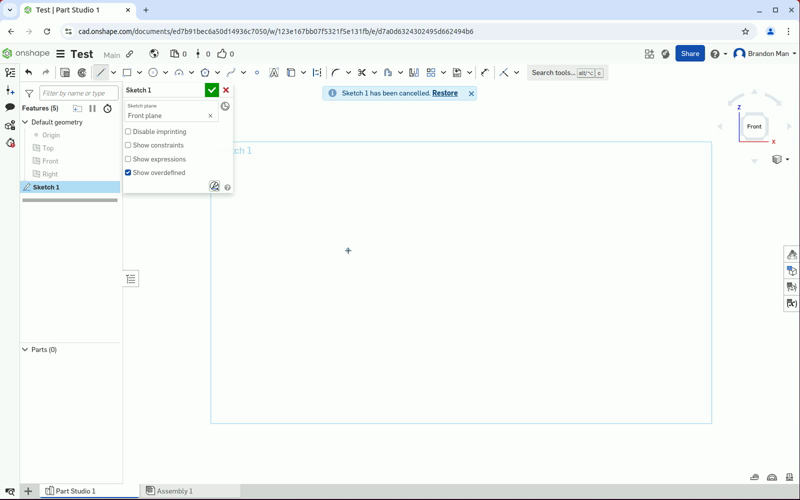
mouse_move(378, 250)
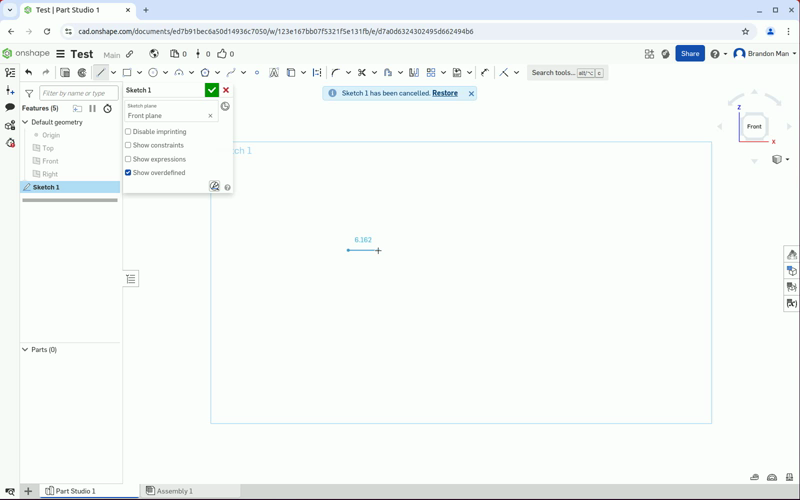
mouse_move(355, 259)
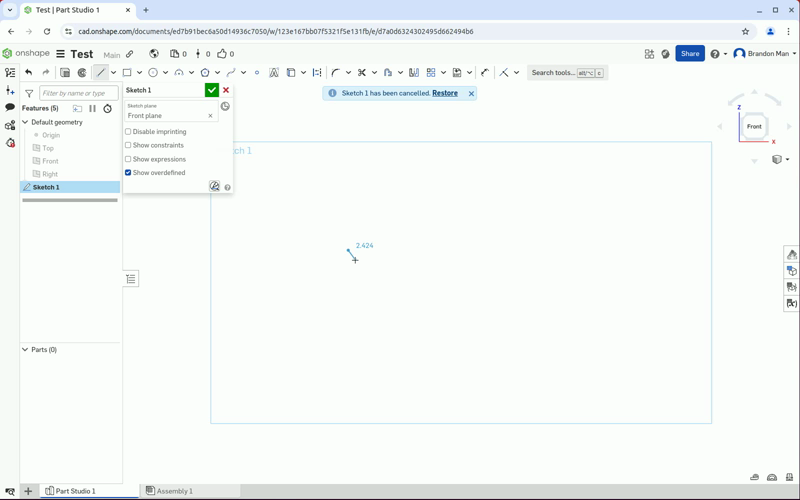
click(355, 259)
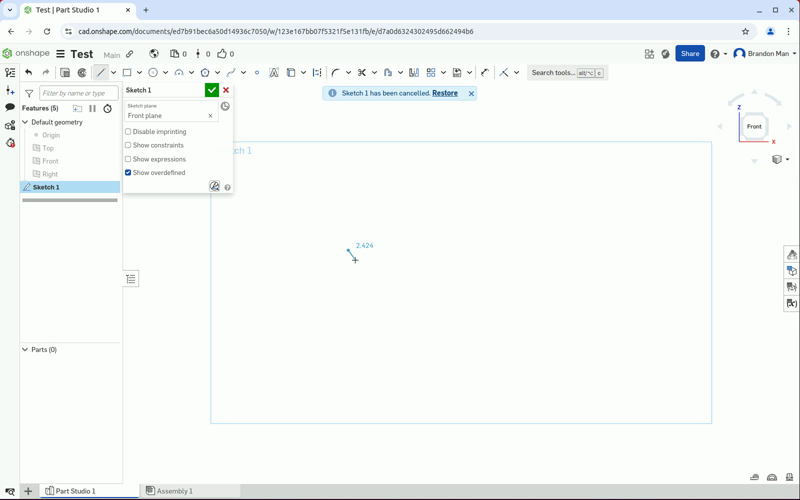
key_up(shift)
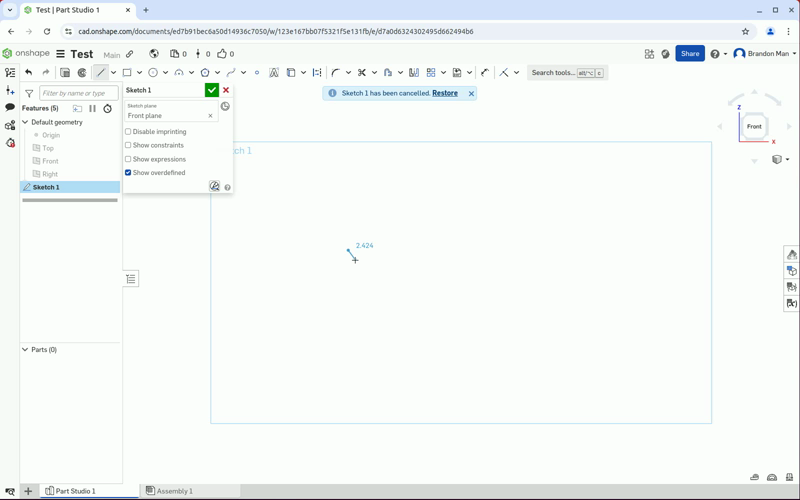
key_down(shift)
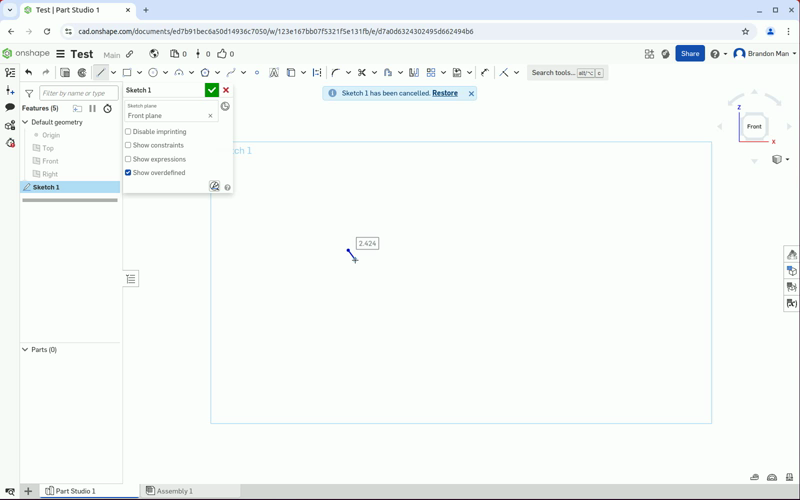
mouse_move(355, 330)
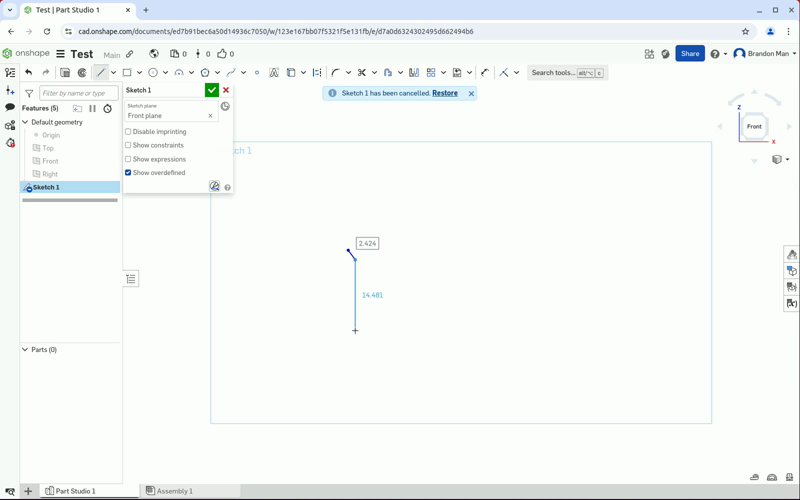
click(355, 330)
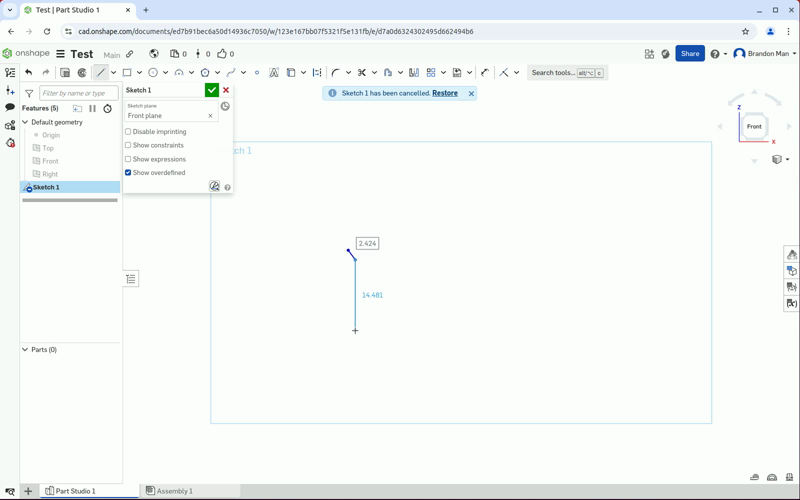
key_up(shift)
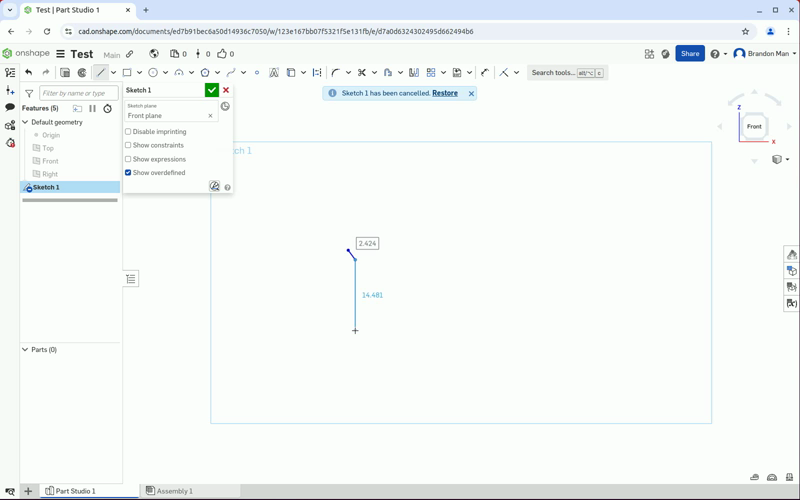
key_down(shift)
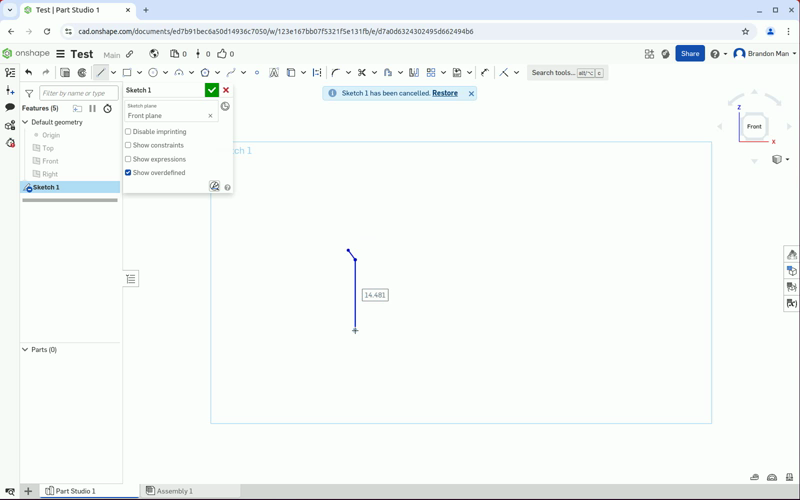
mouse_move(385, 330)
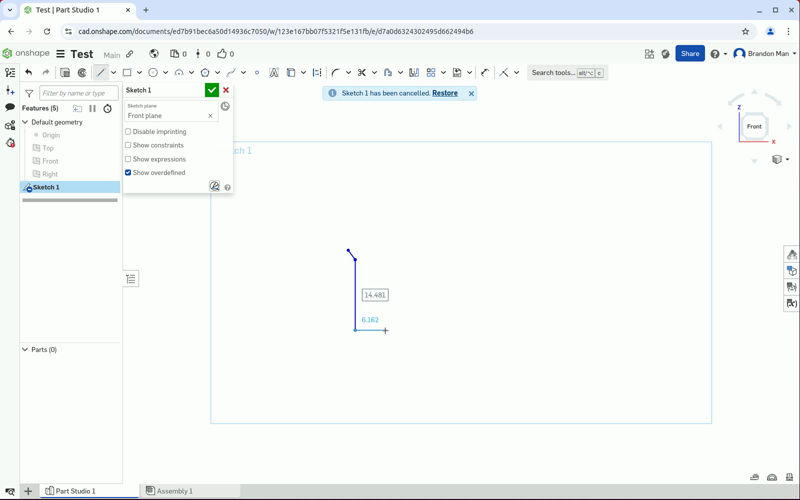
mouse_move(404, 330)
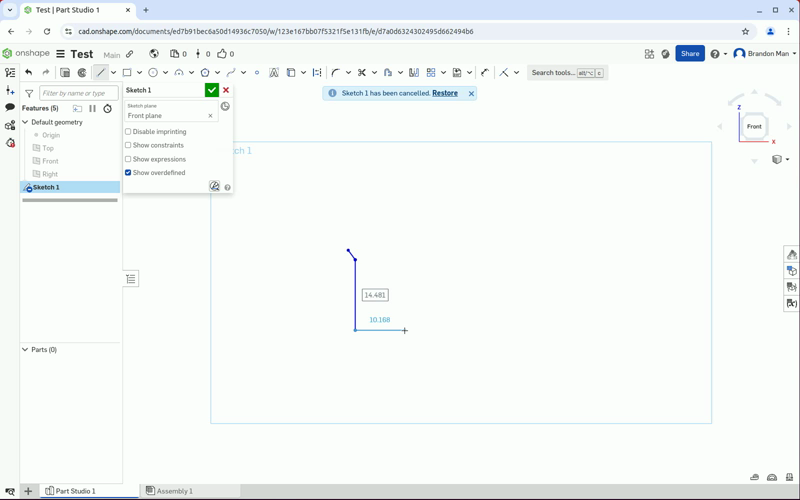
click(404, 330)
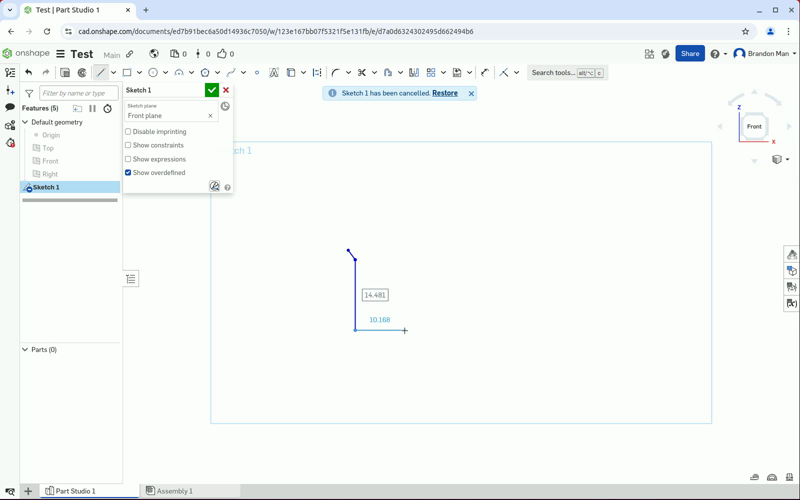
key_up(shift)
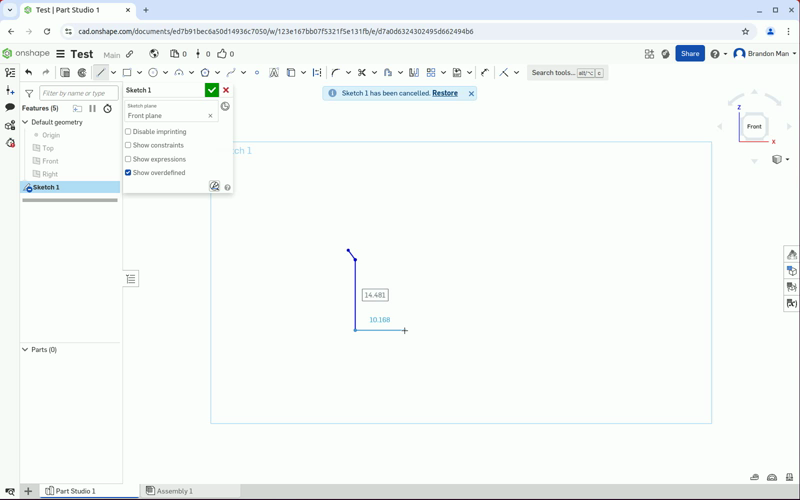
key(esc)
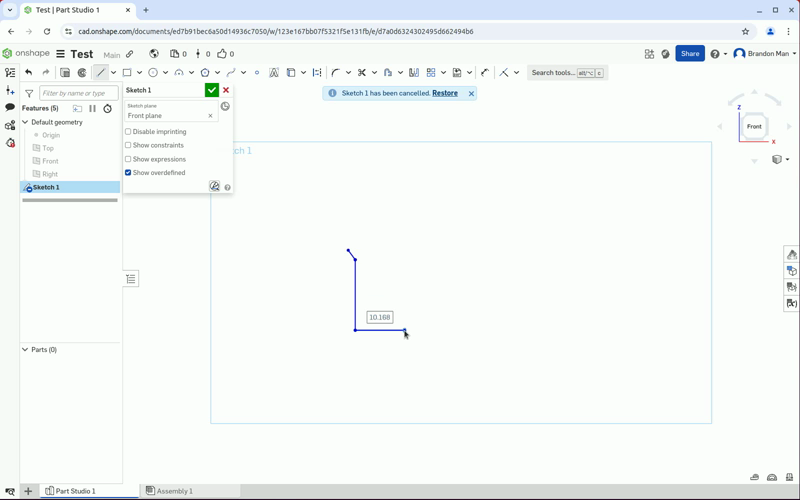
key(a)
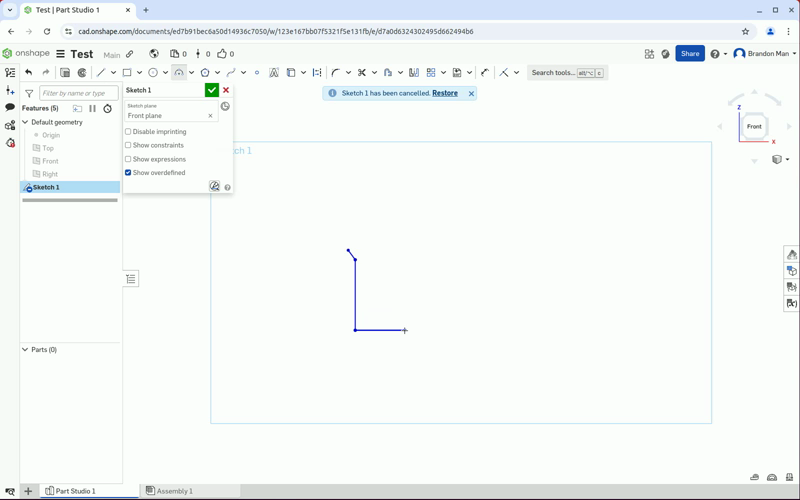
mouse_move(404, 330)
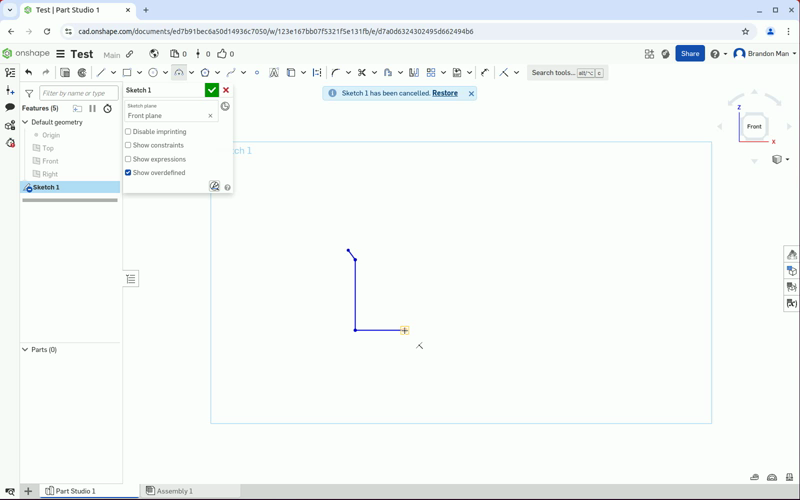
click(404, 330)
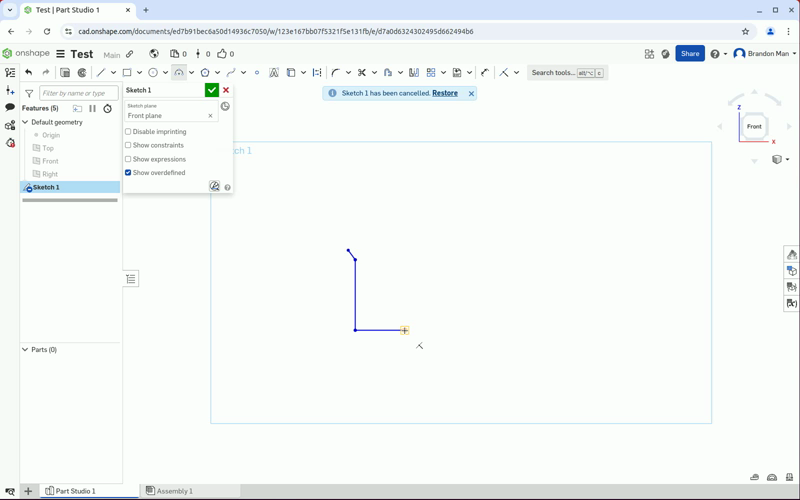
key_down(shift)
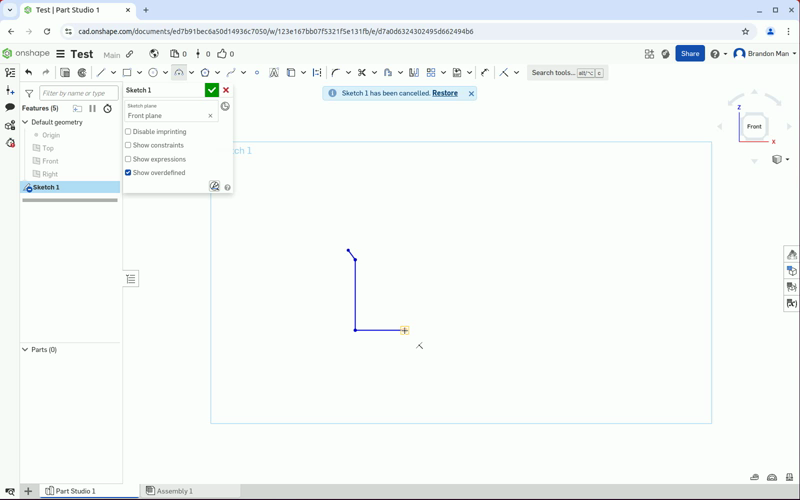
mouse_move(515, 330)
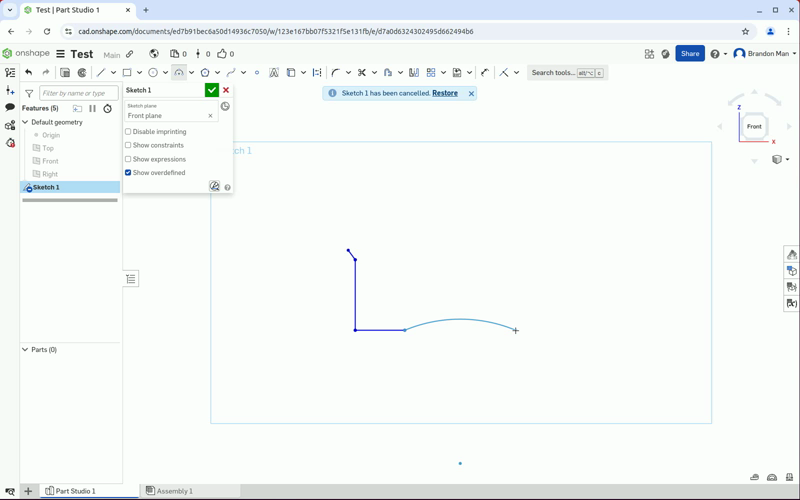
click(515, 330)
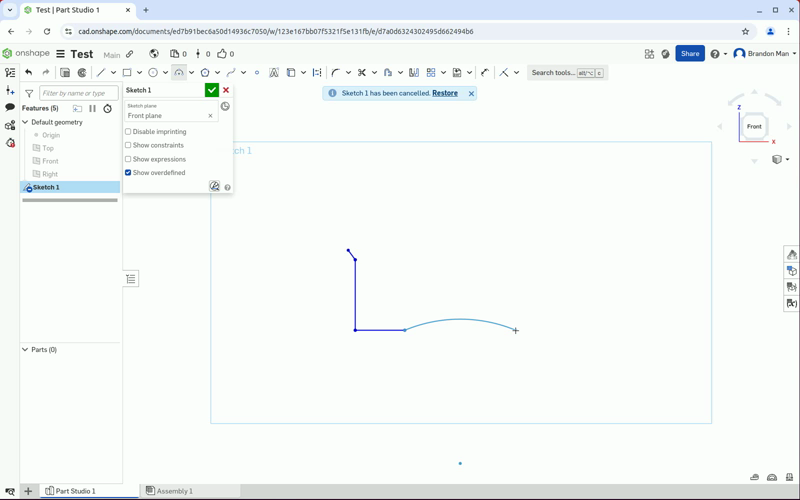
mouse_move(460, 356)
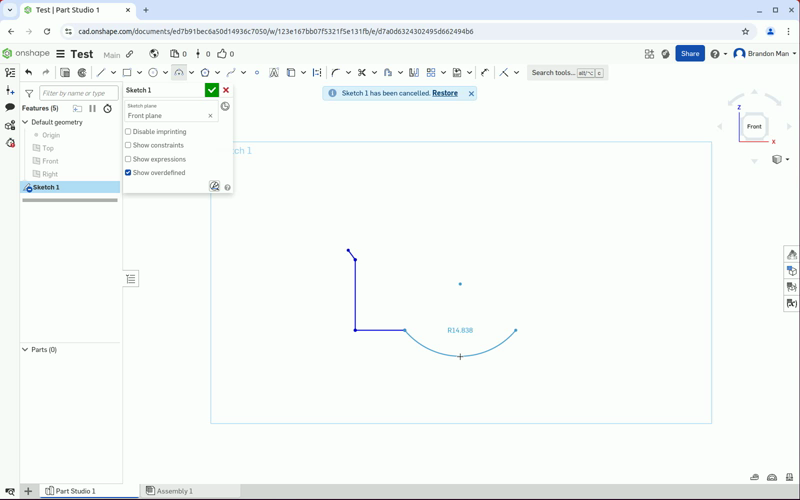
click(460, 356)
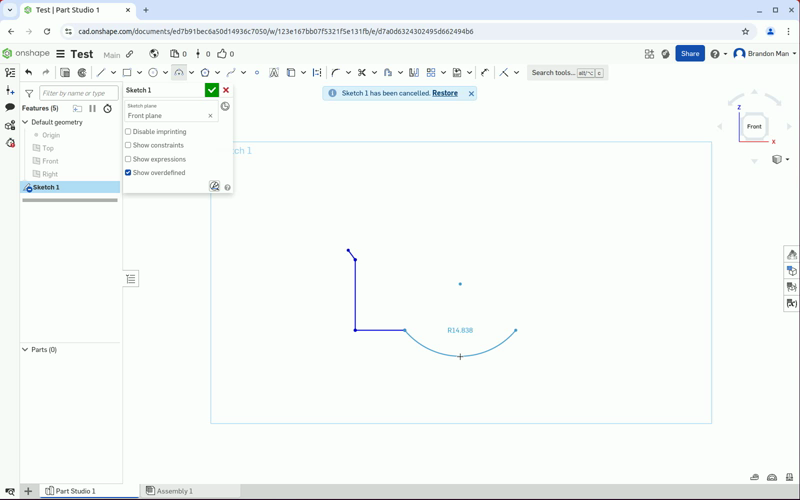
key_up(shift)
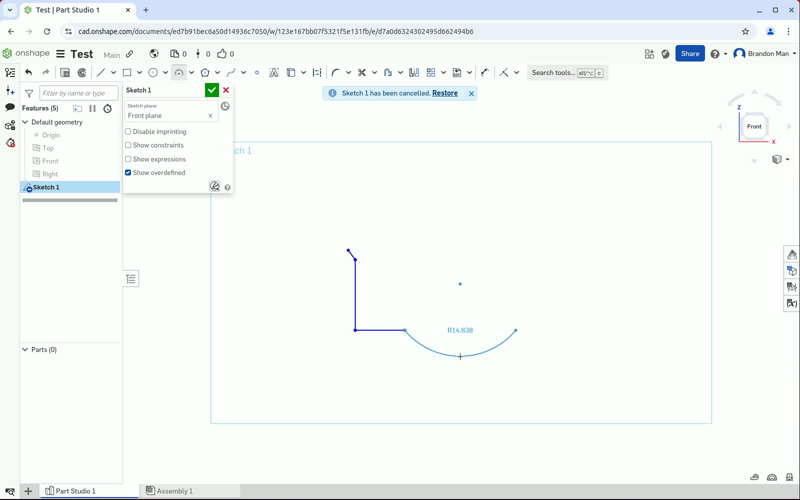
key(esc)
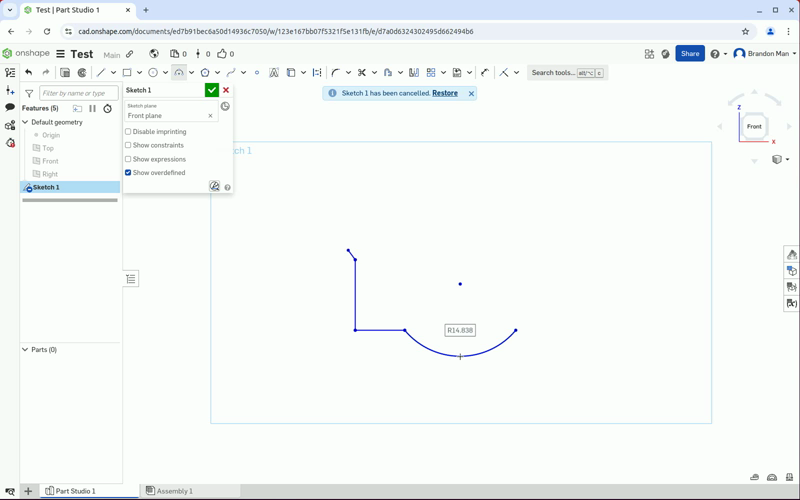
key(l)
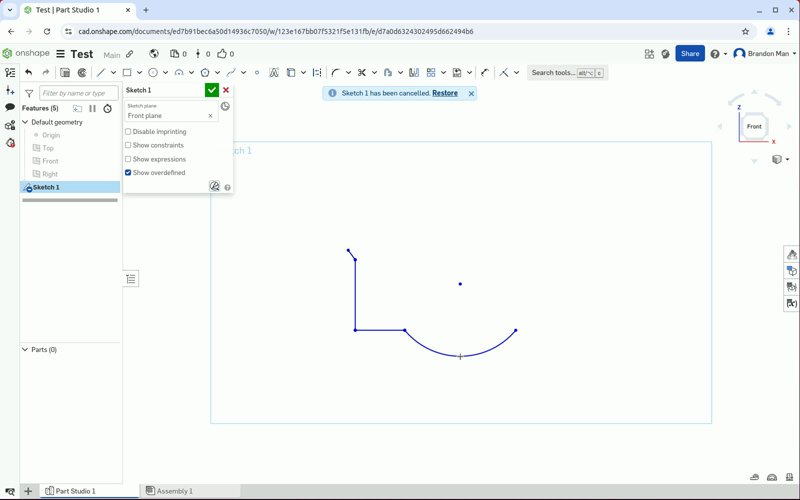
mouse_move(515, 330)
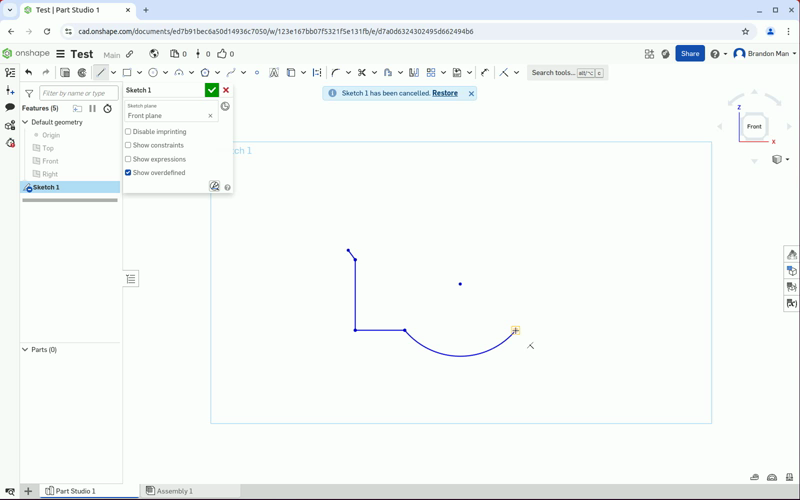
click(515, 330)
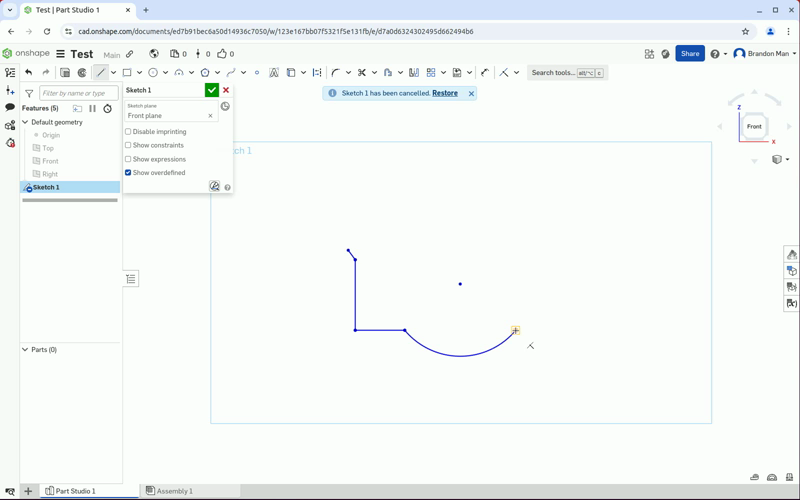
key_down(shift)
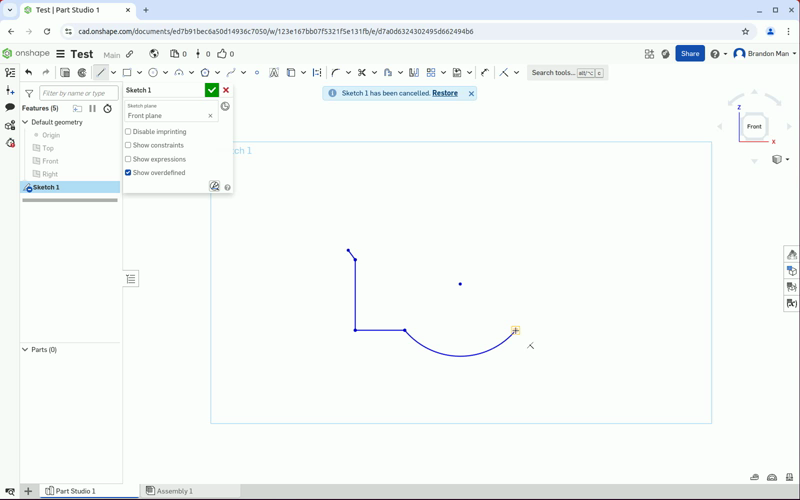
mouse_move(545, 330)
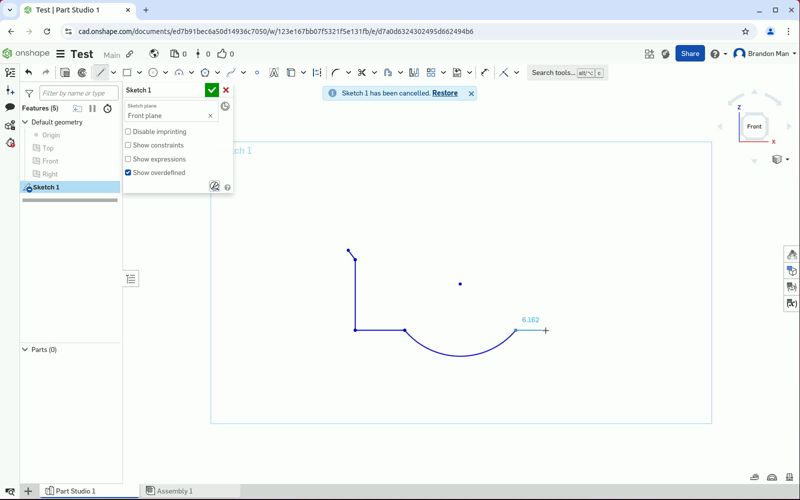
mouse_move(564, 330)
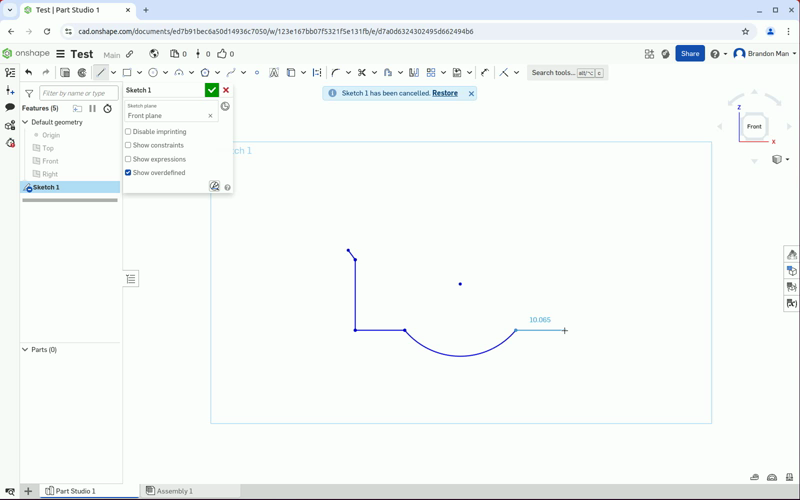
click(564, 330)
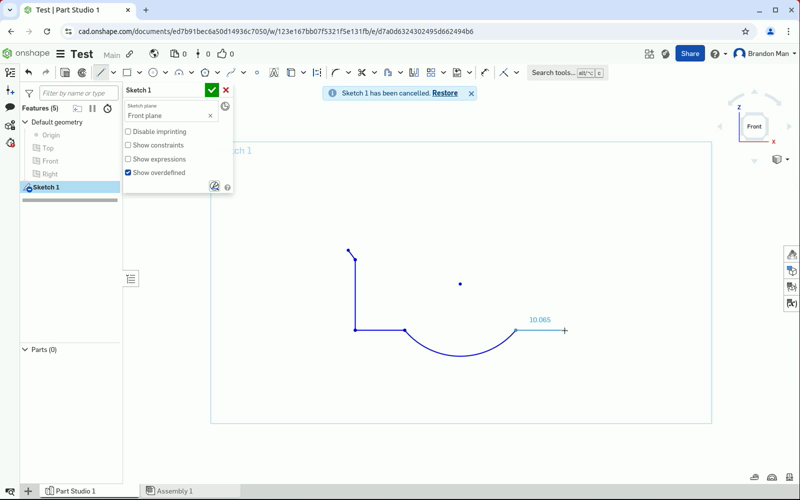
key_up(shift)
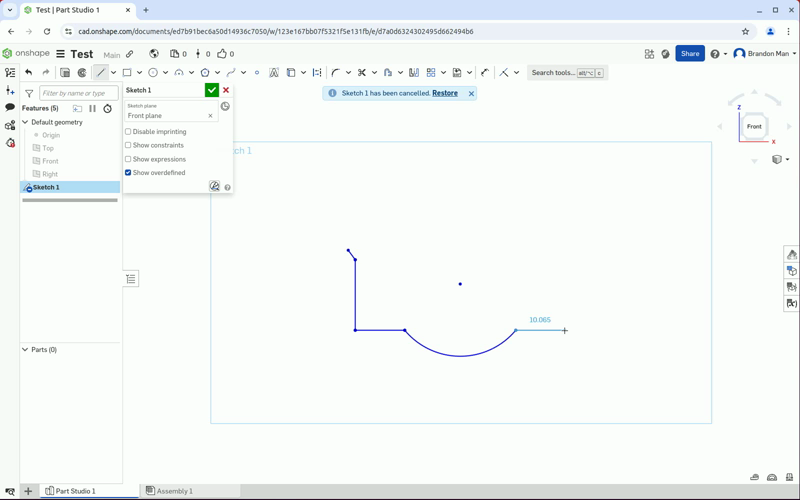
key_down(shift)
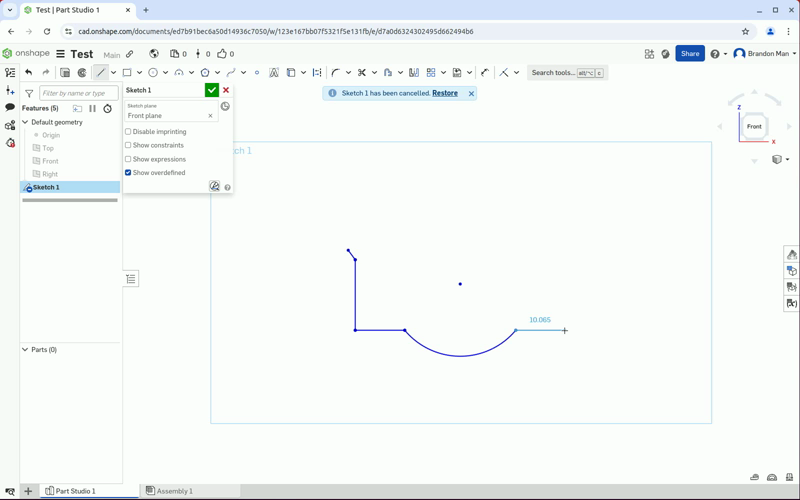
mouse_move(564, 259)
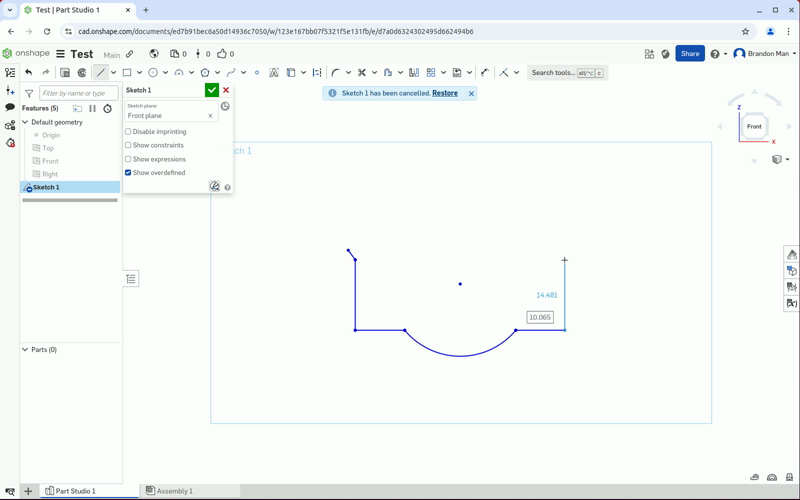
click(564, 259)
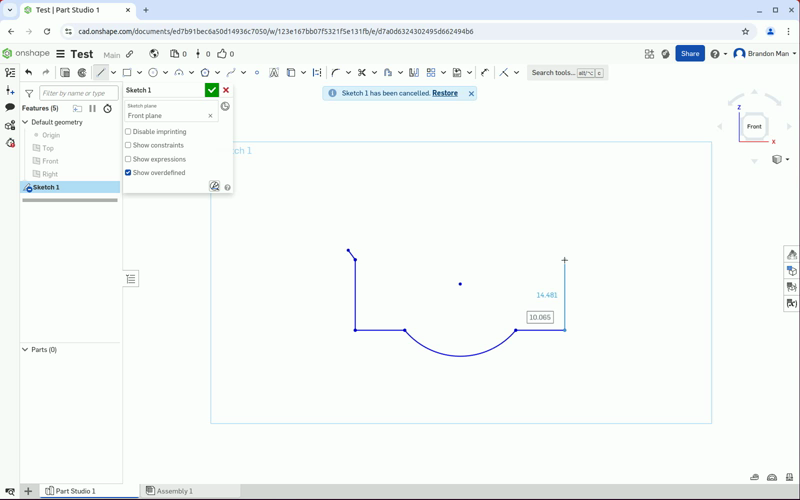
key_up(shift)
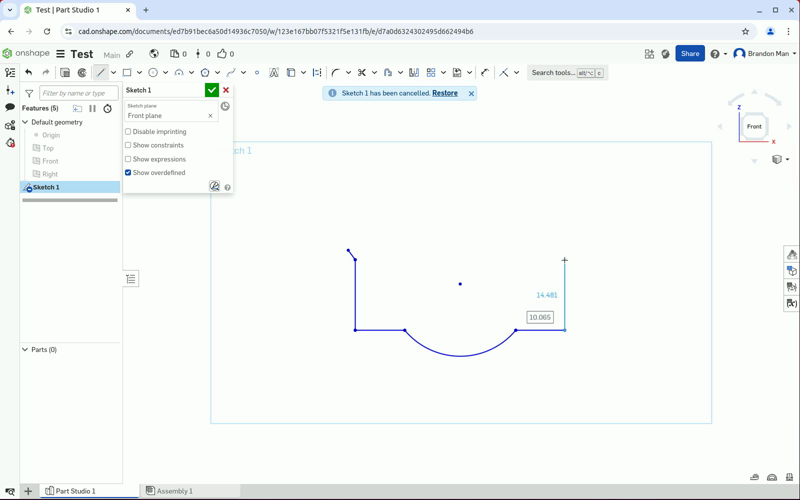
key_down(shift)
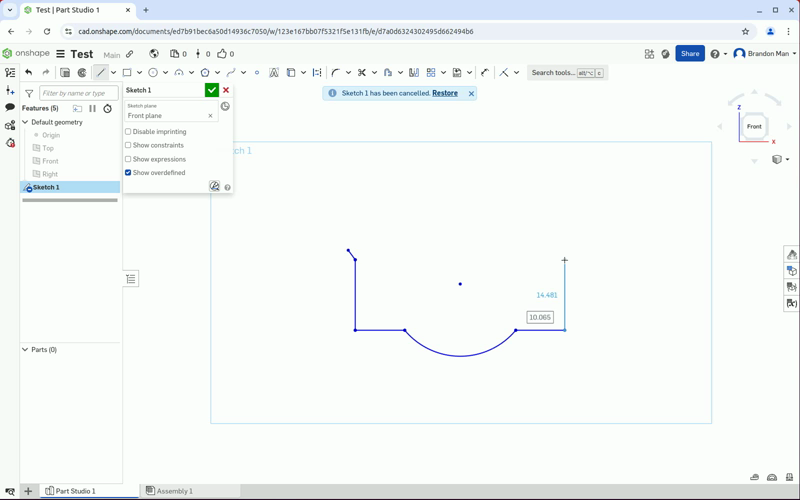
mouse_move(589, 259)
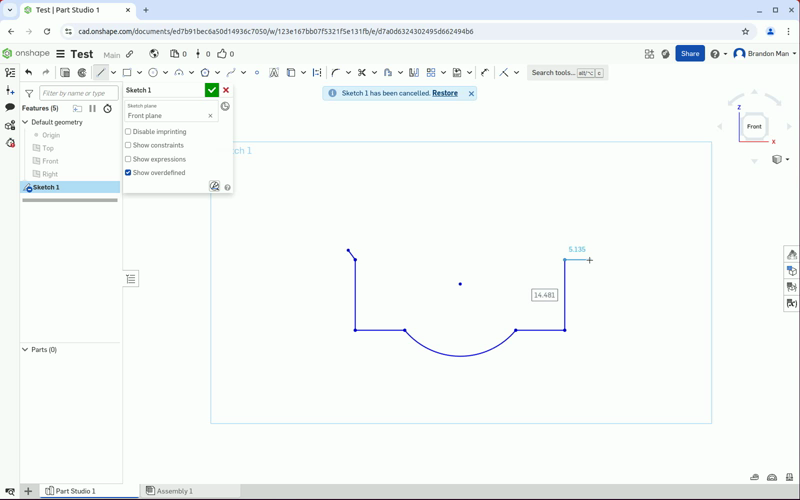
mouse_move(572, 250)
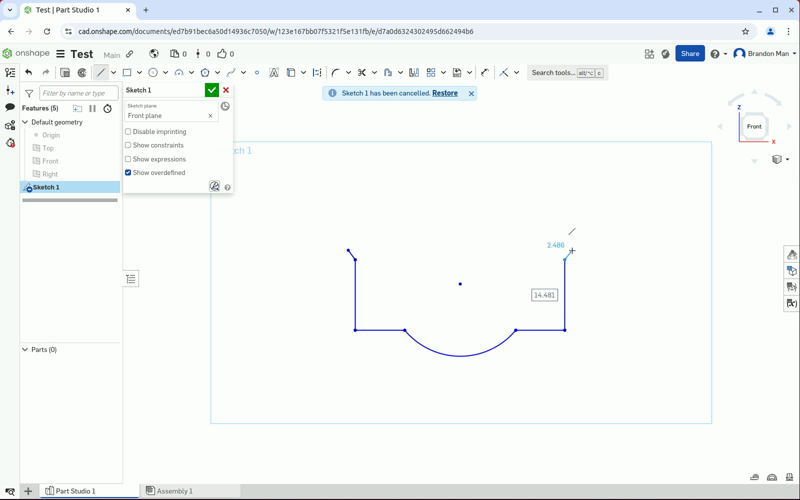
click(572, 250)
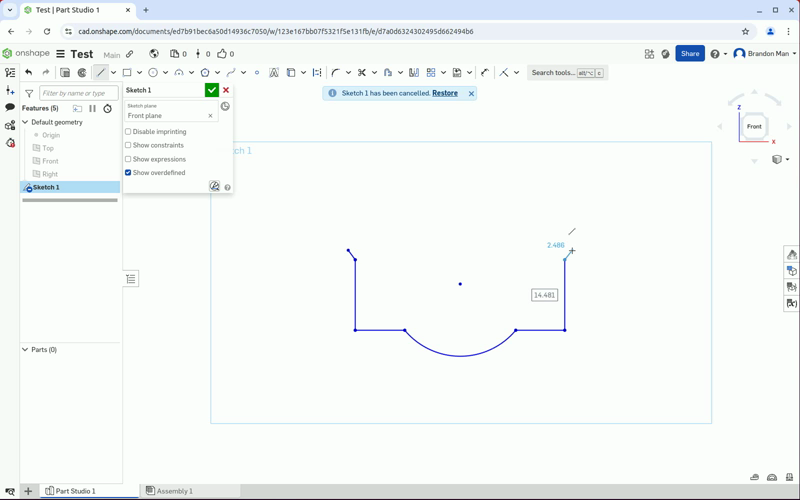
key_up(shift)
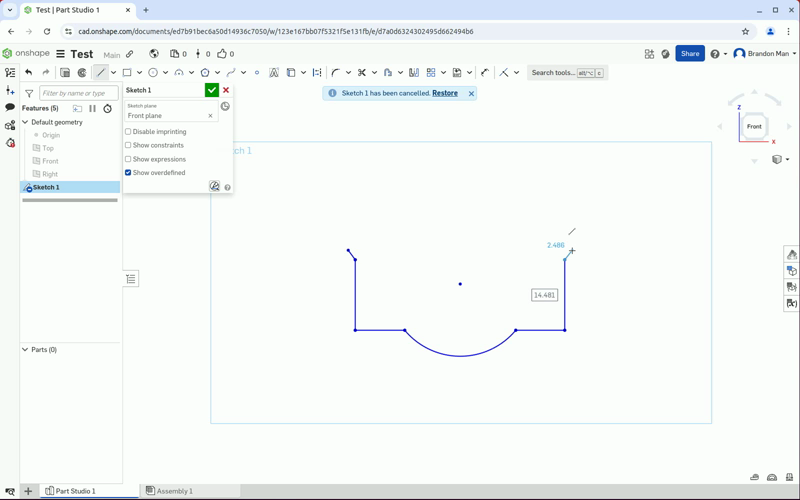
key_down(shift)
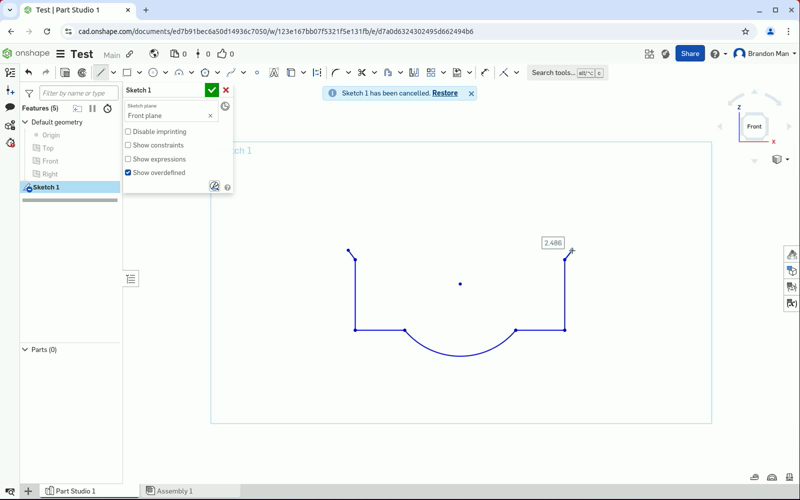
mouse_move(589, 250)
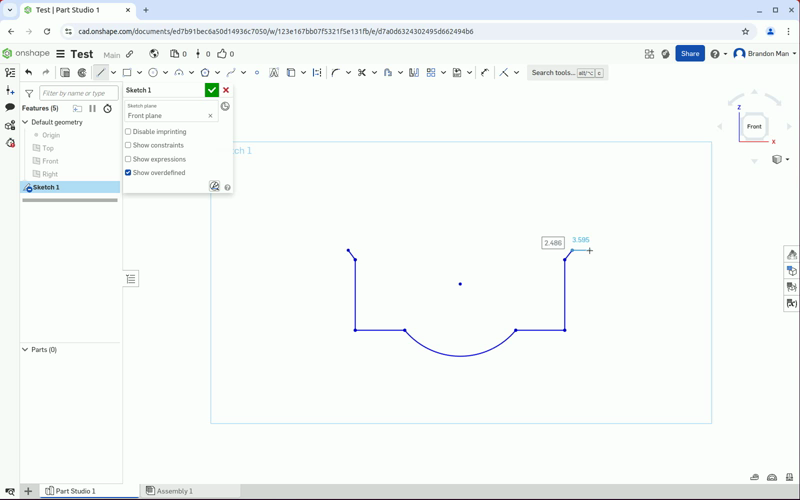
mouse_move(572, 209)
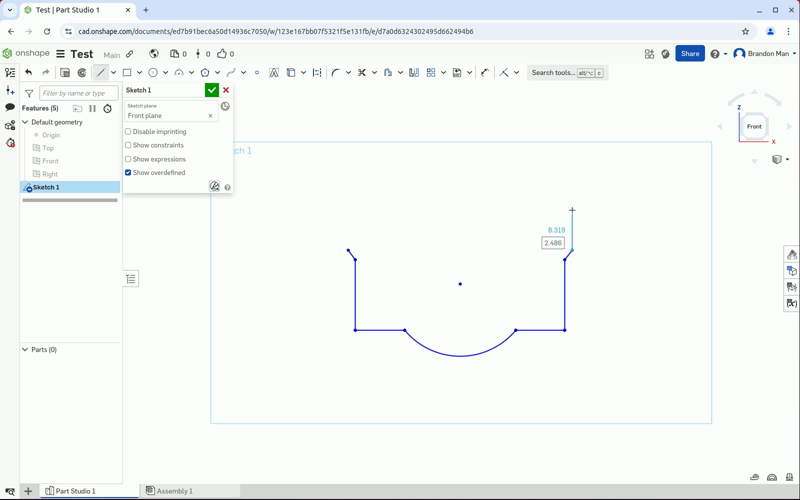
click(572, 209)
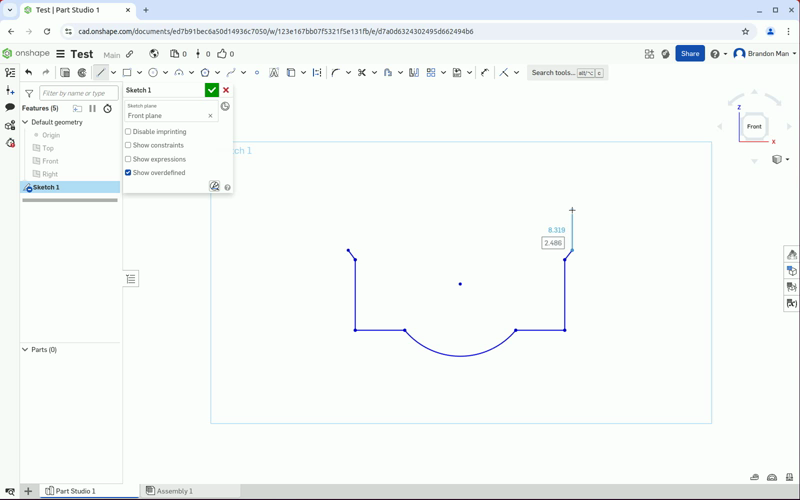
key_up(shift)
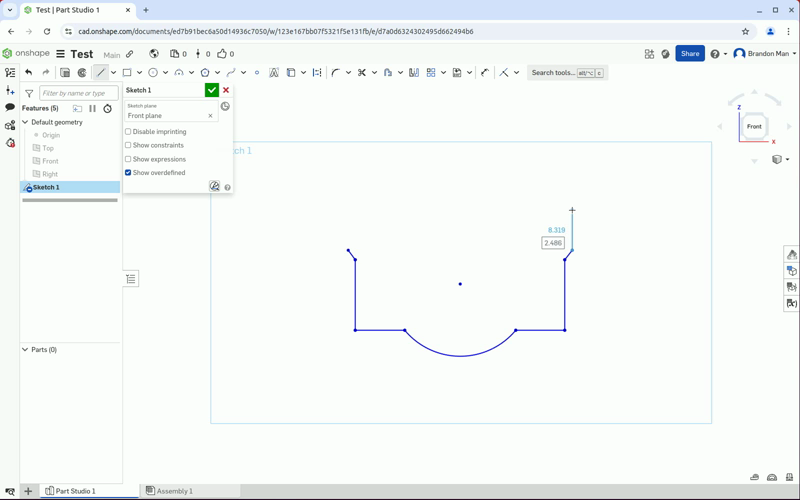
key_down(shift)
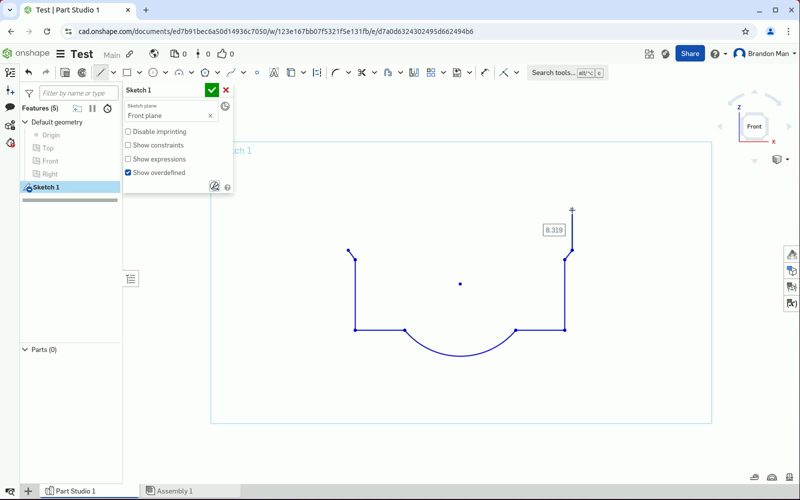
mouse_move(461, 209)
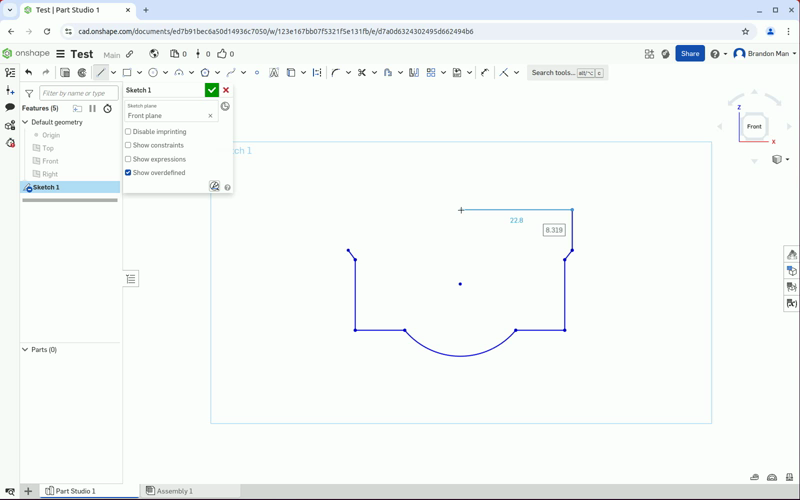
click(461, 209)
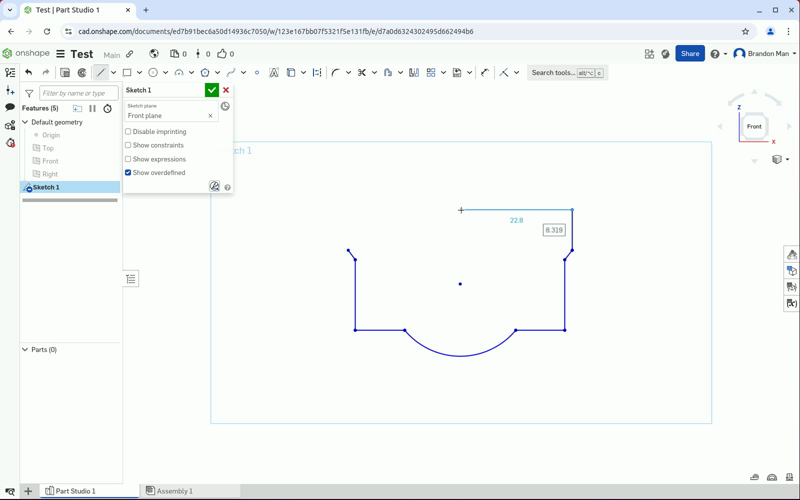
key_up(shift)
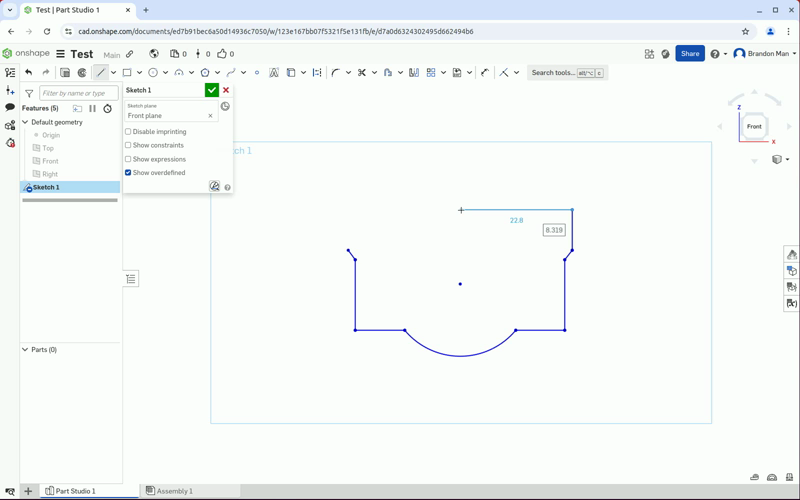
key_down(shift)
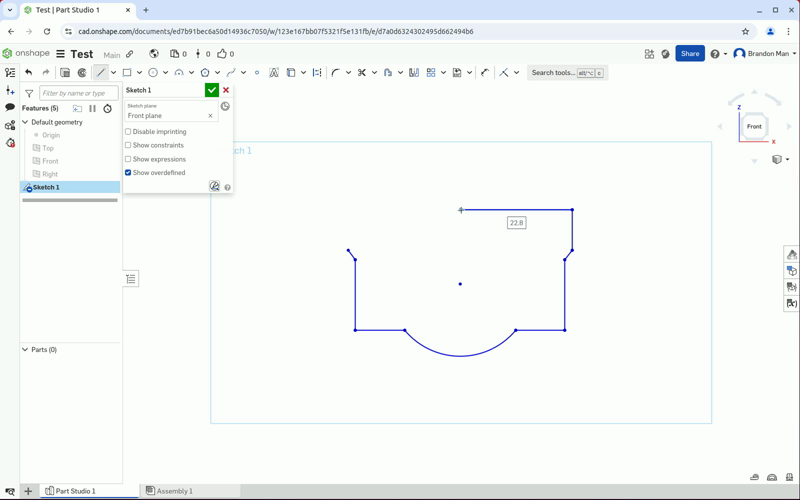
mouse_move(348, 209)
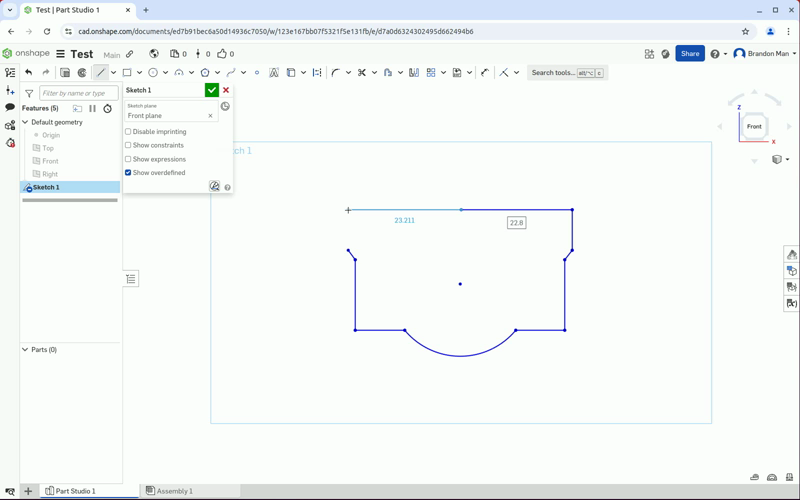
click(348, 209)
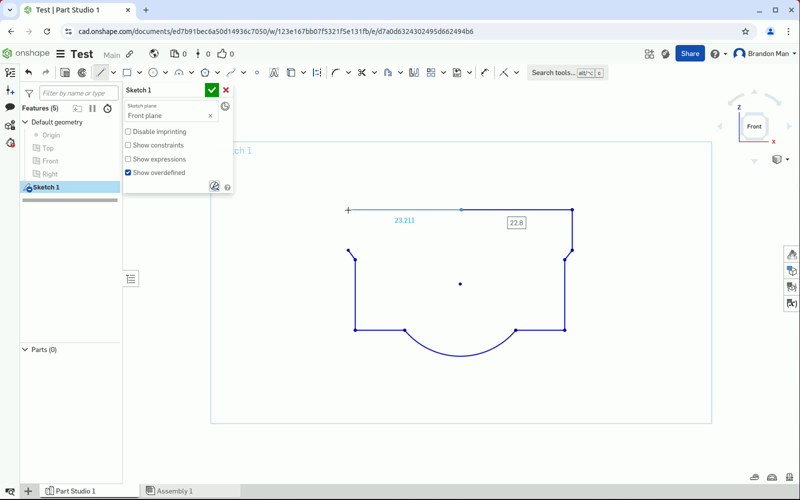
key_up(shift)
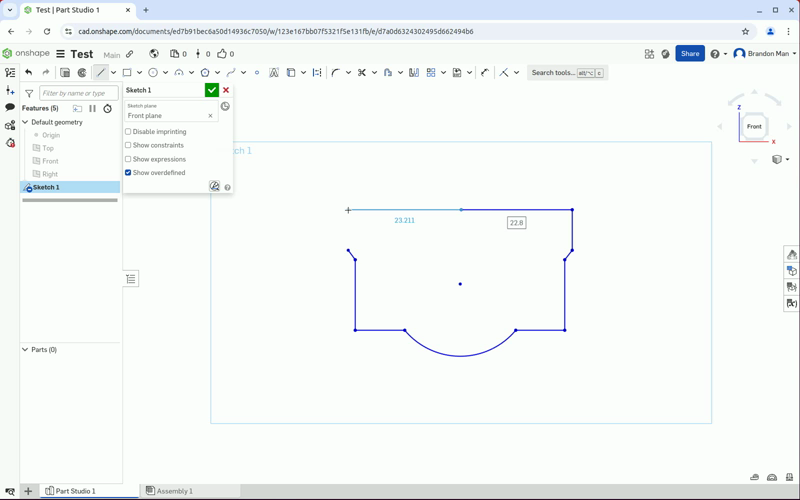
mouse_move(378, 209)
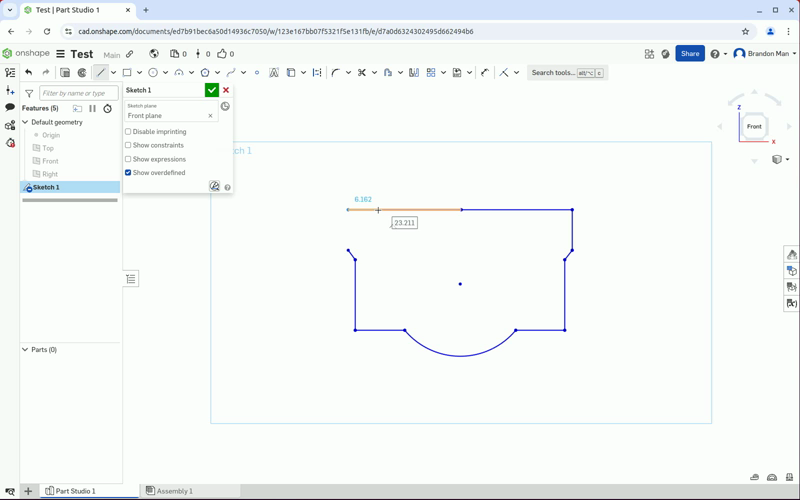
key_down(shift)
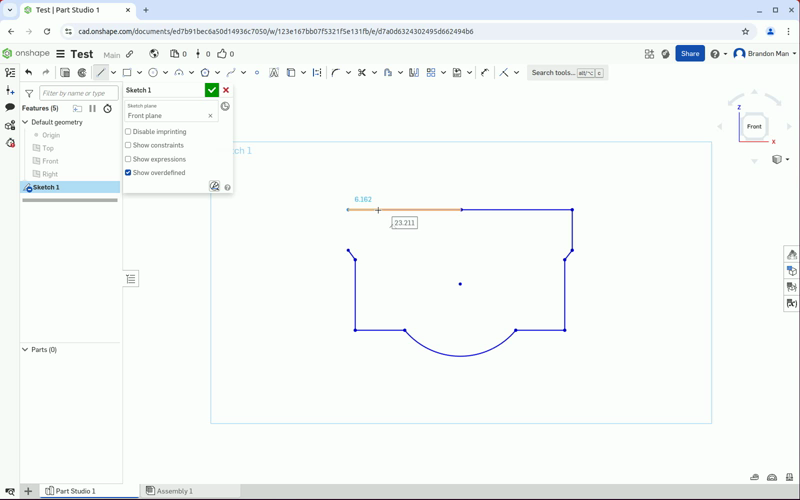
mouse_move(348, 250)
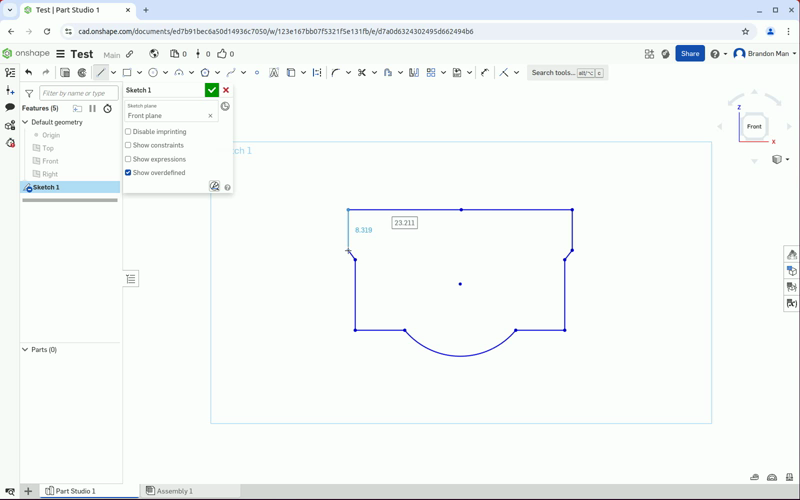
key_up(shift)
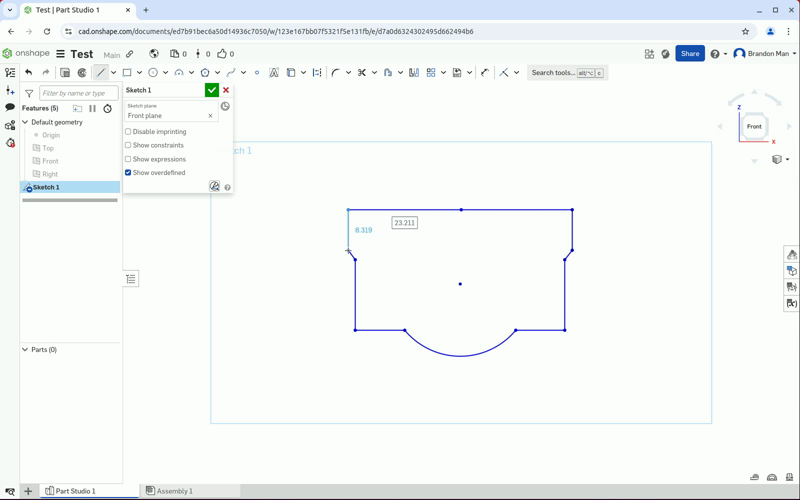
click(348, 250)
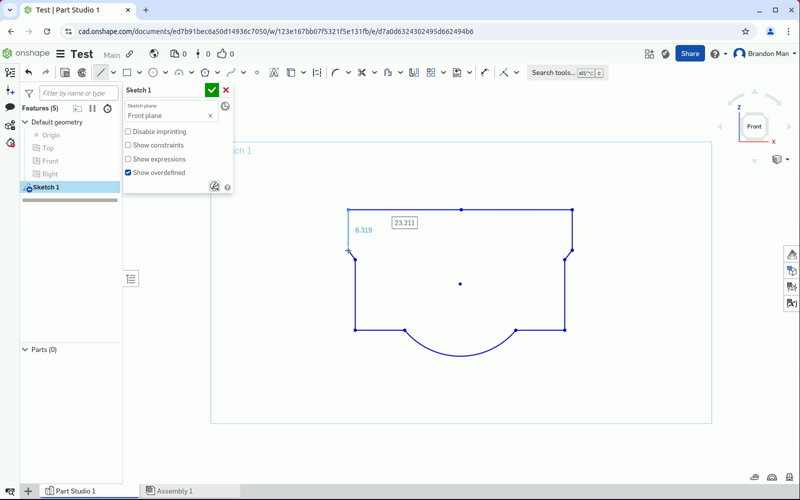
key(esc)
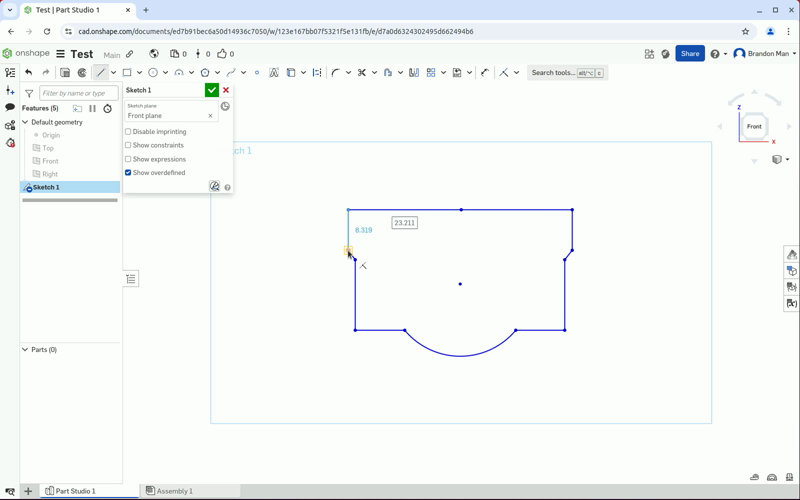
key(c)
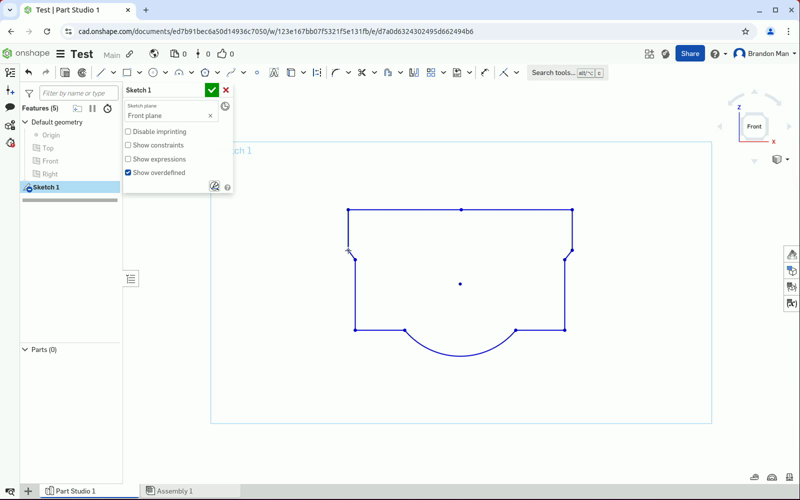
key_down(shift)
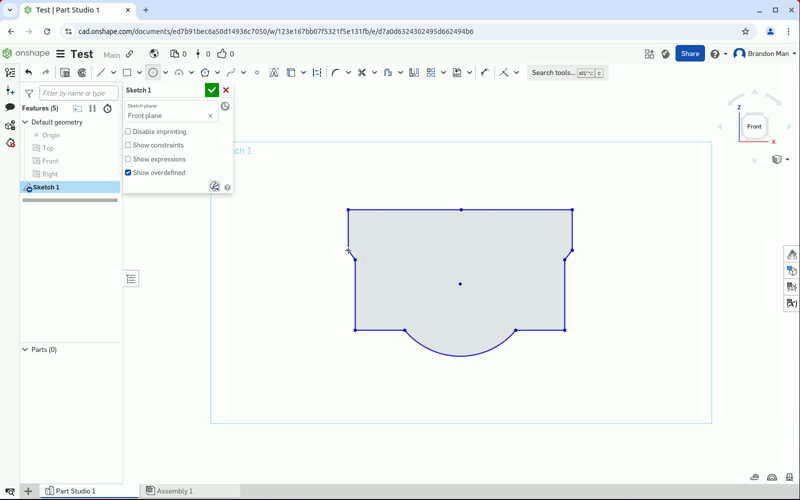
mouse_move(461, 282)
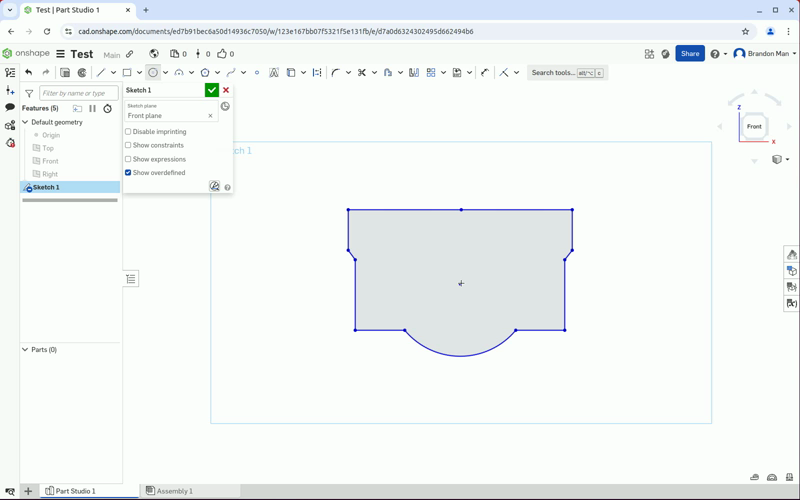
scroll(6)
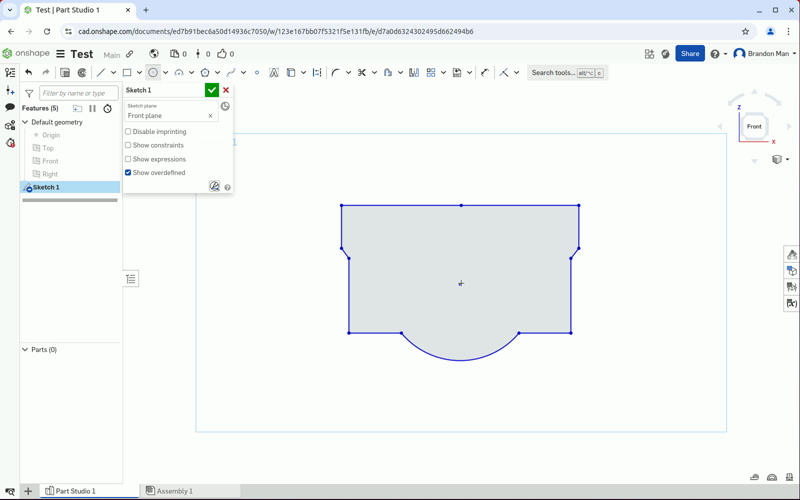
scroll(6)
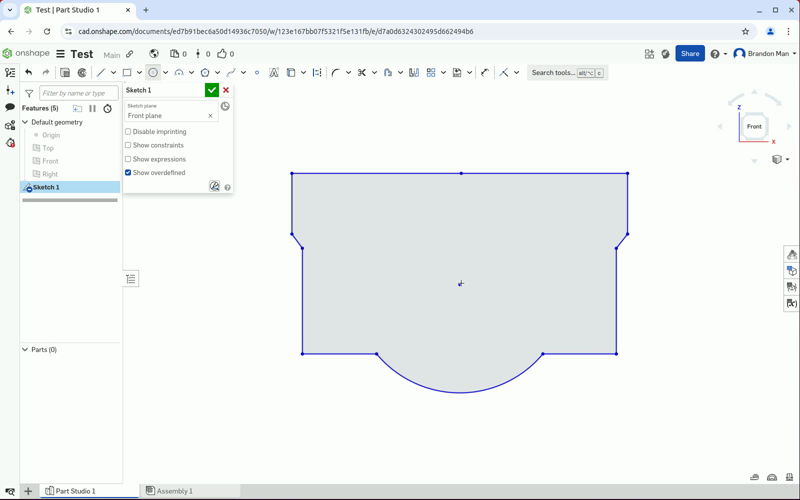
scroll(6)
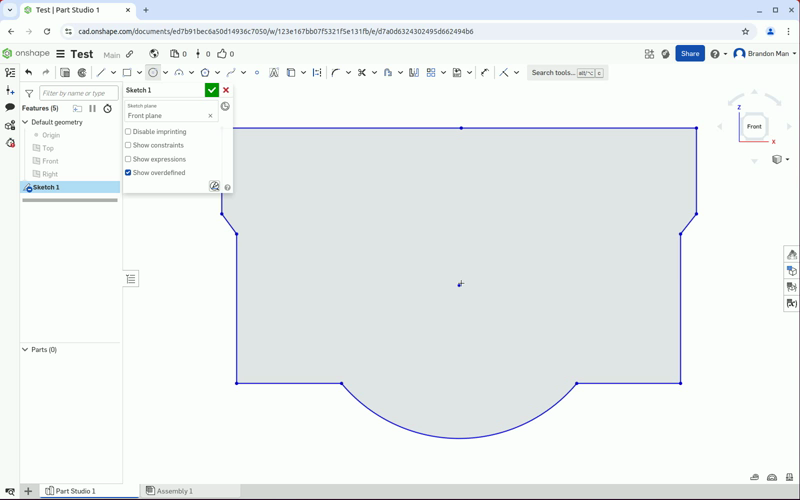
scroll(6)
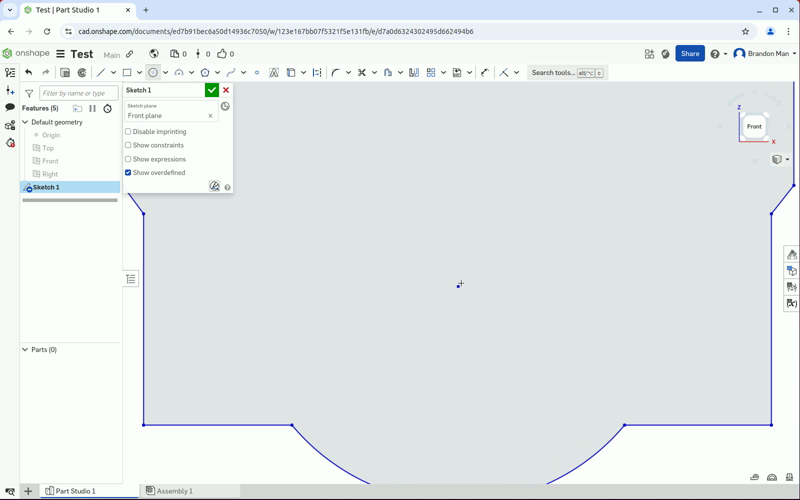
scroll(6)
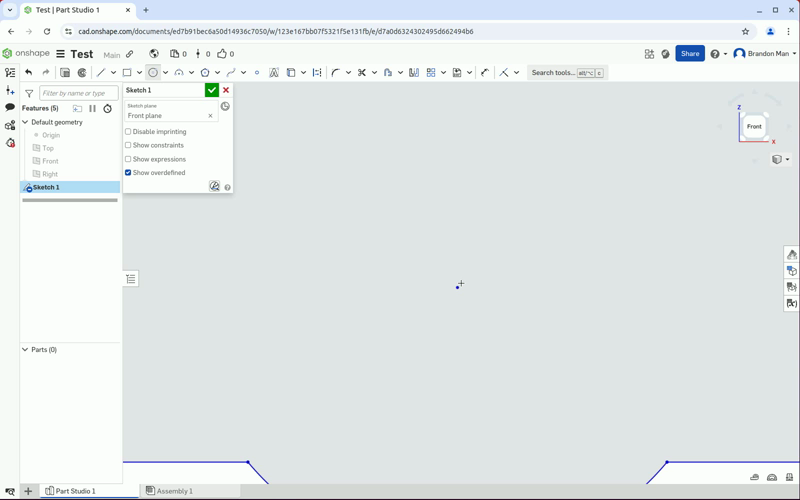
scroll(6)
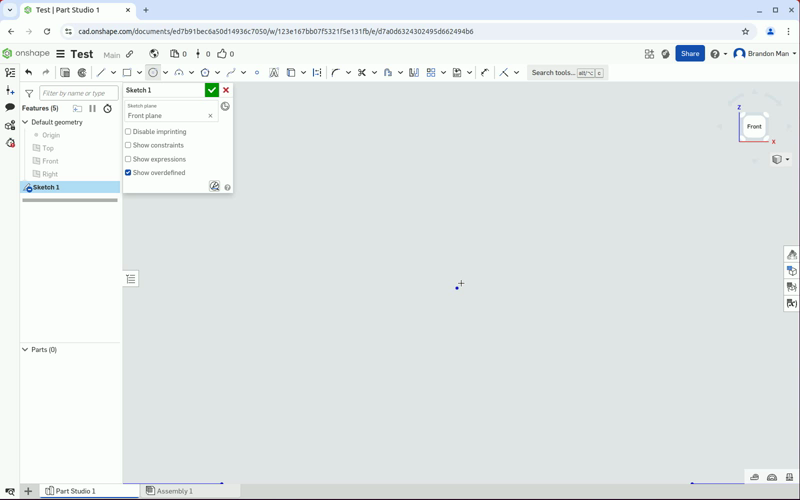
scroll(6)
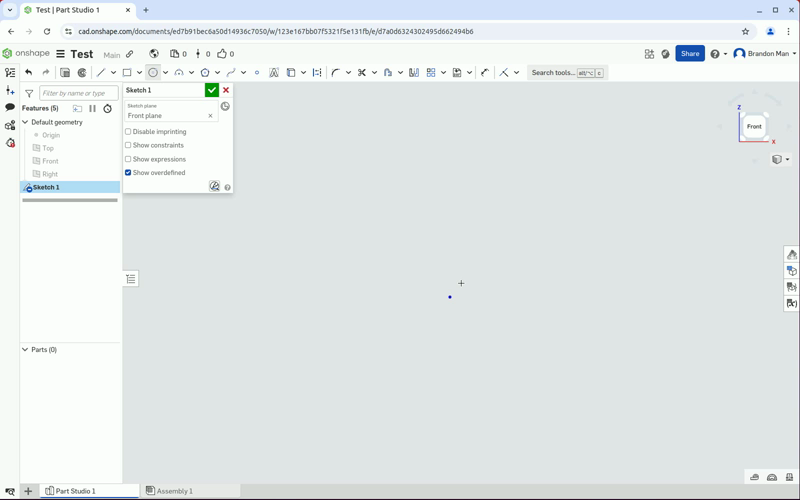
click(461, 282)
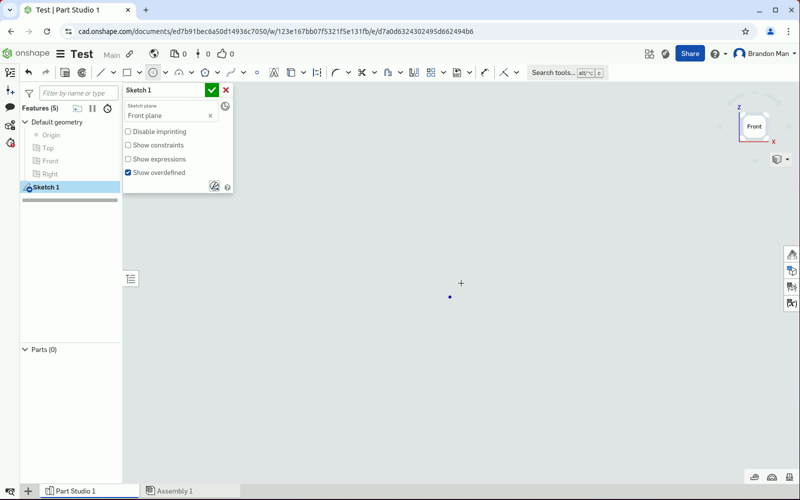
scroll(-6)
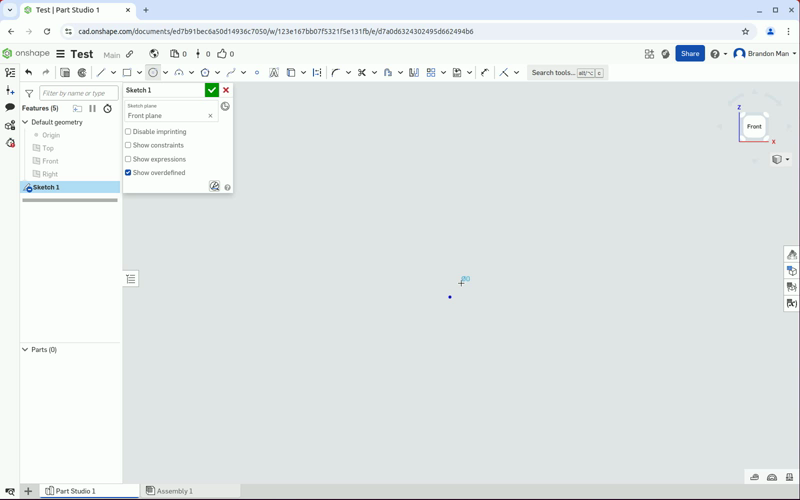
scroll(-6)
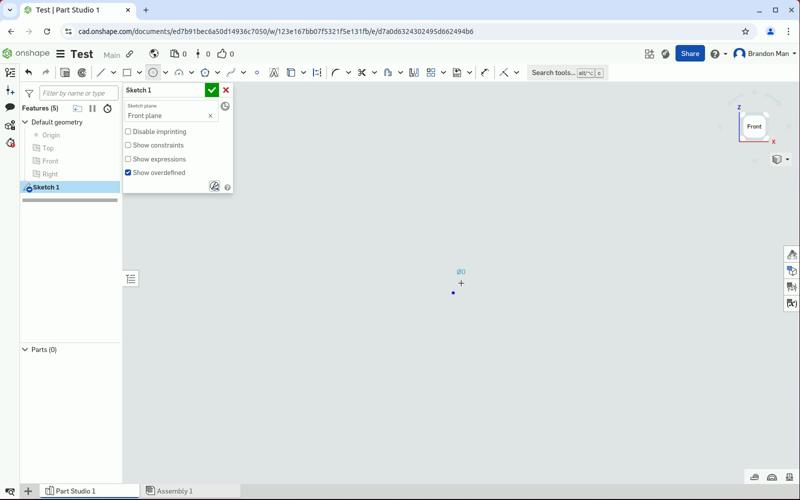
scroll(-6)
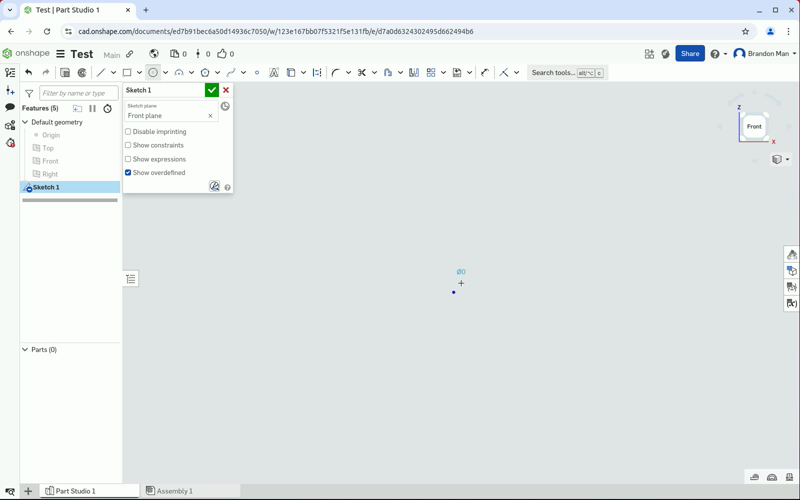
scroll(-6)
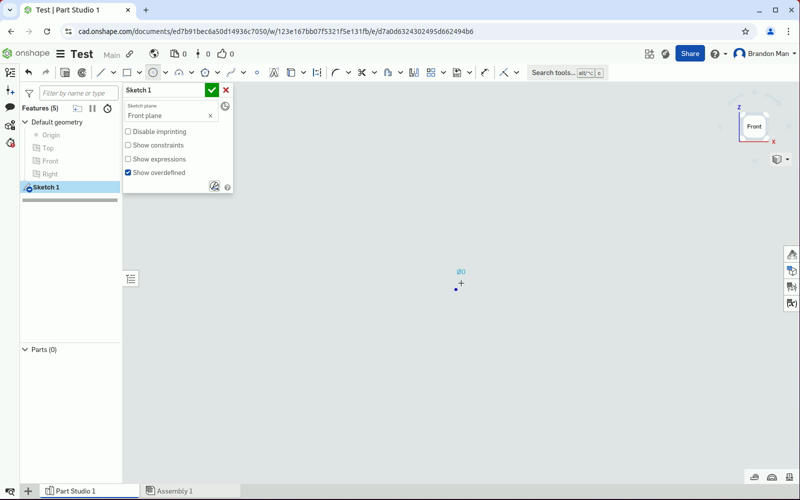
scroll(-6)
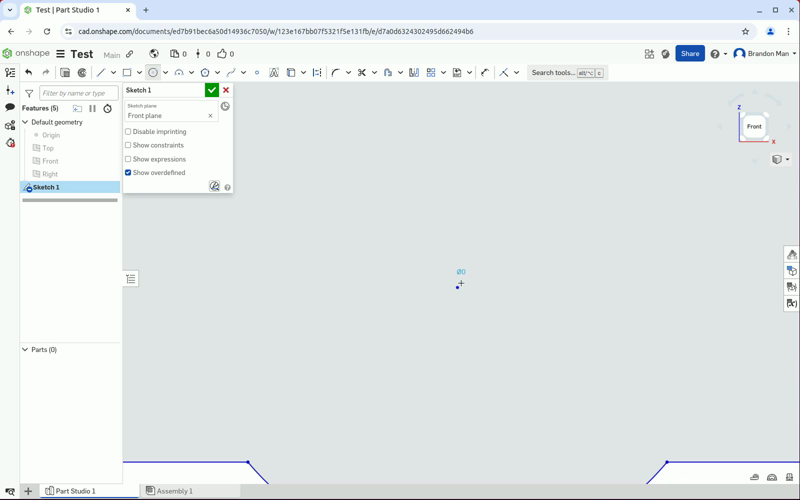
scroll(-6)
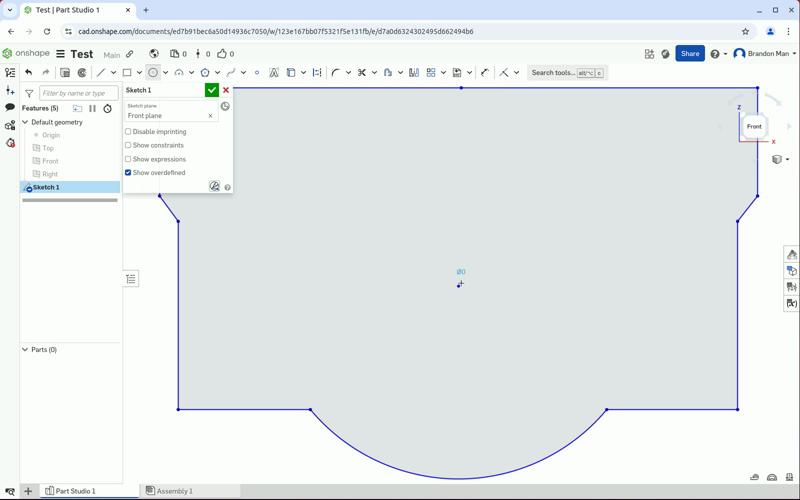
scroll(-6)
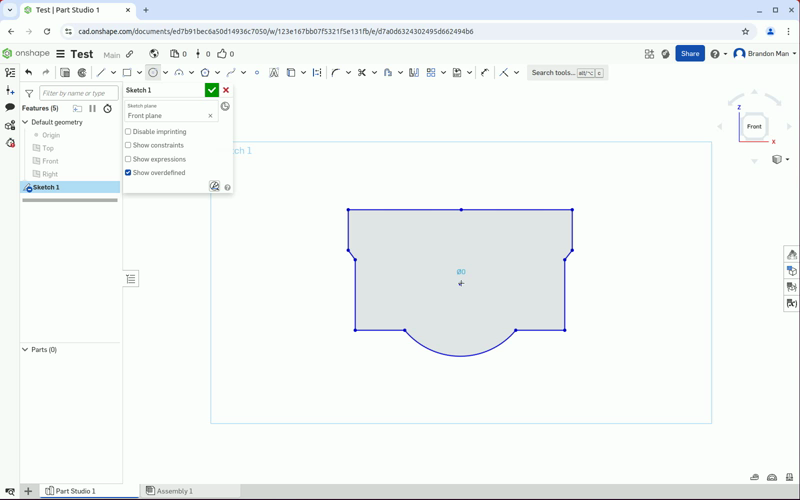
key_up(shift)
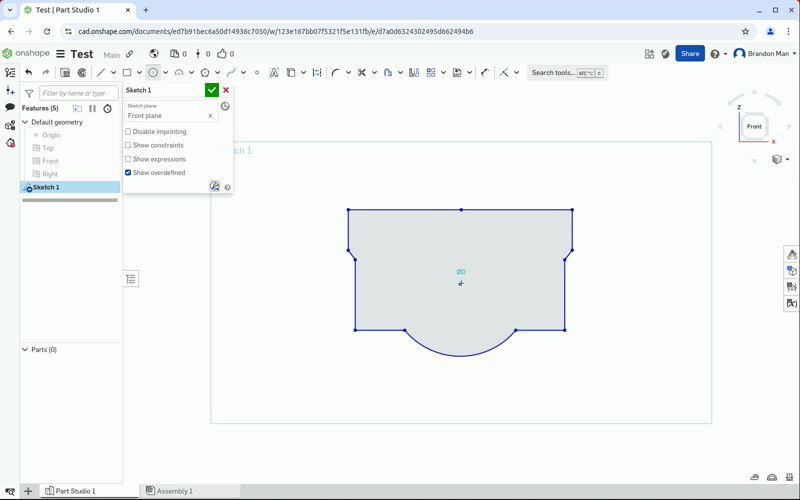
mouse_move(494, 282)
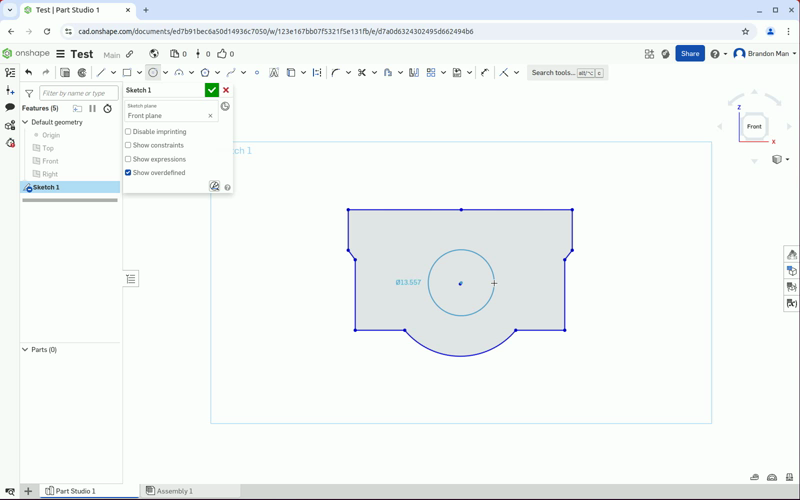
click(494, 282)
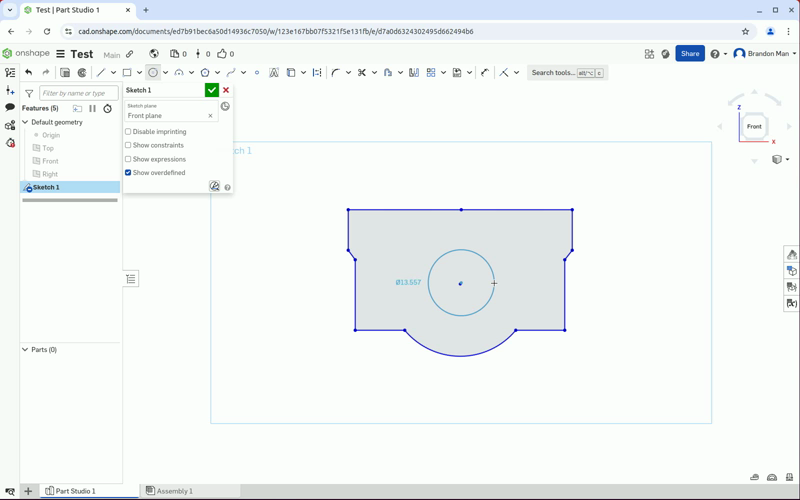
key(esc)
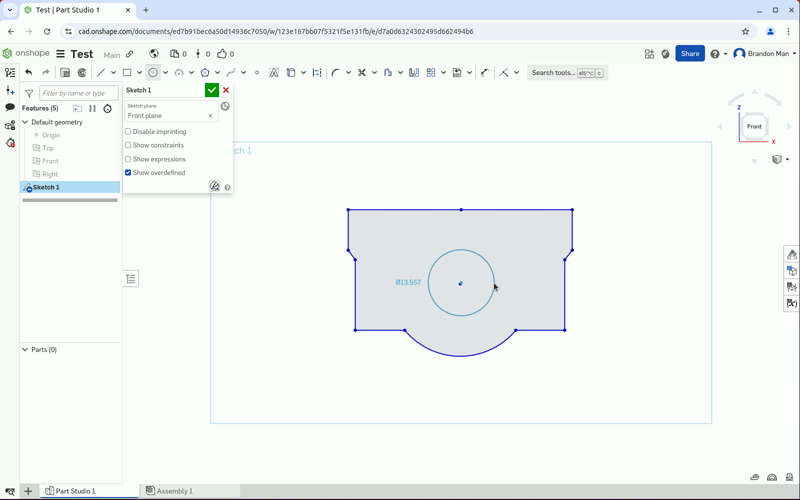
mouse_move(412, 268)
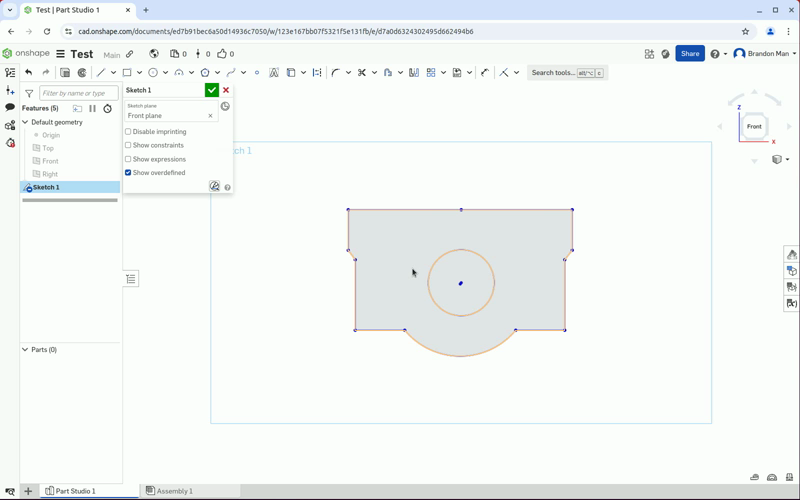
click(412, 268)
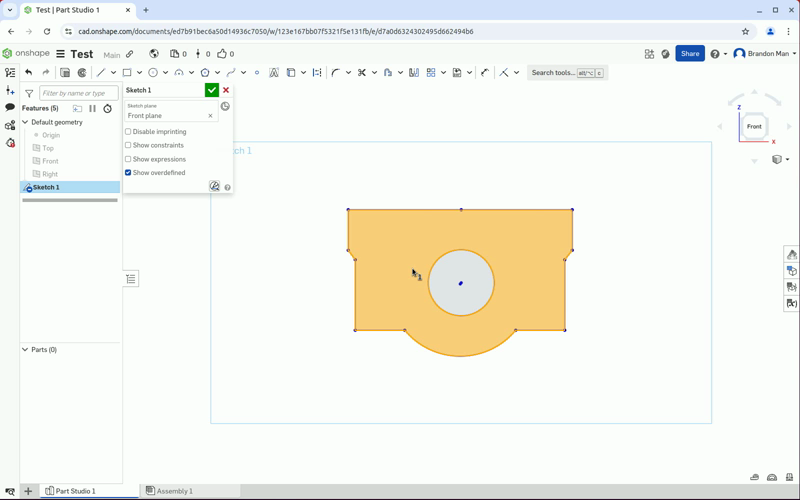
mouse_move(73, 352)
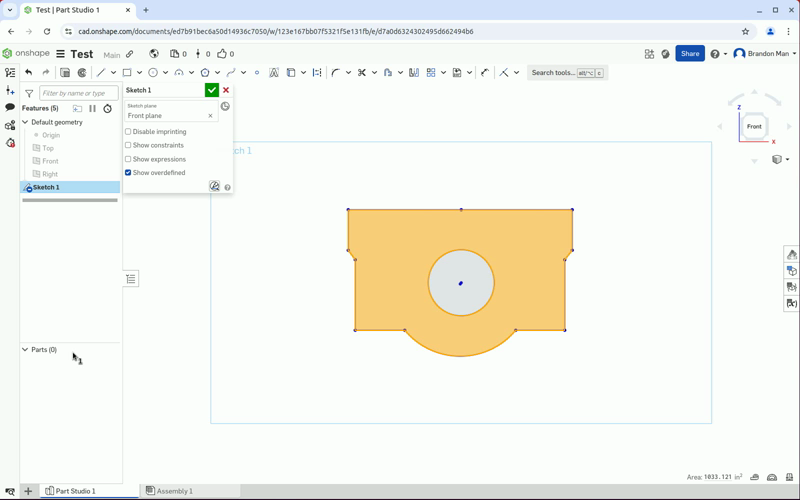
key(shift+y)
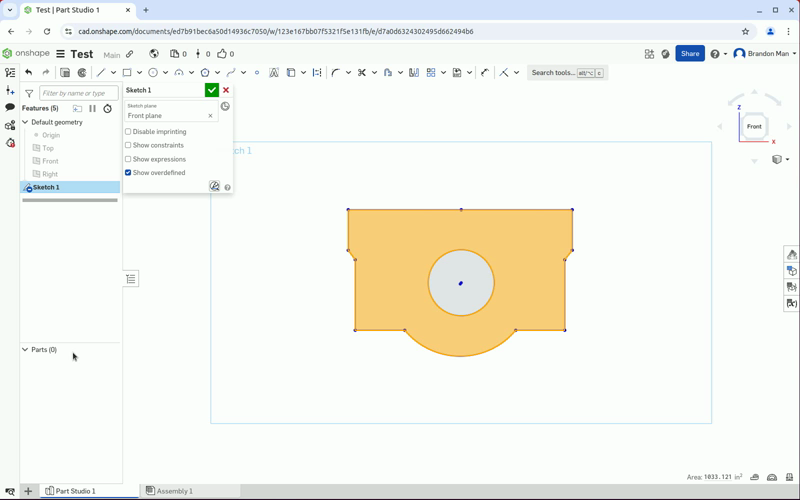
key(shift+e)
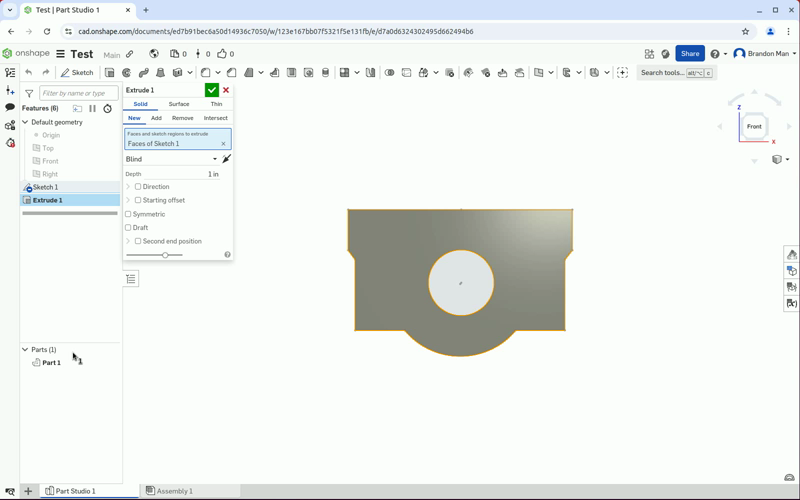
mouse_move(143, 106)
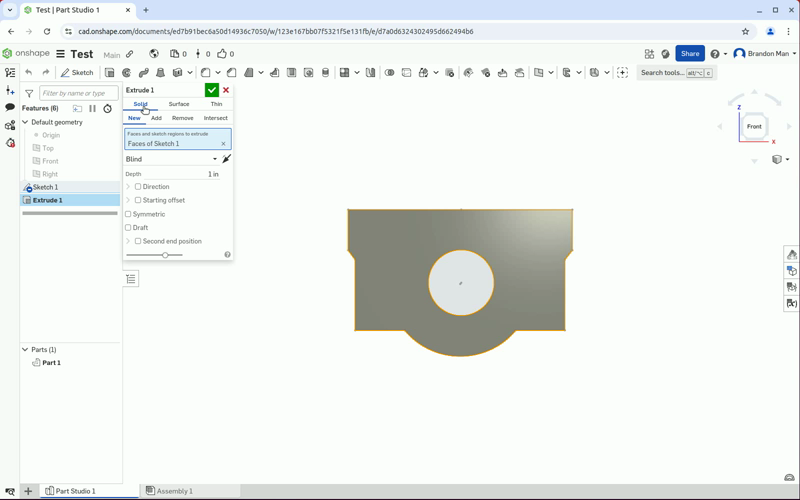
click(143, 106)
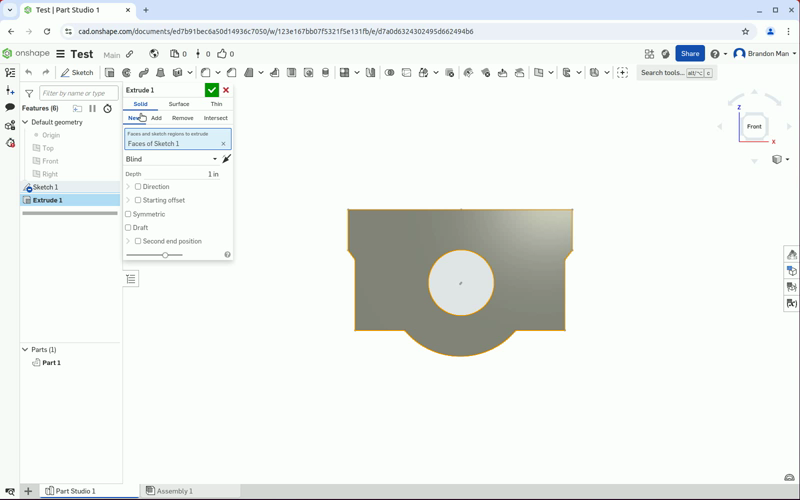
mouse_move(137, 120)
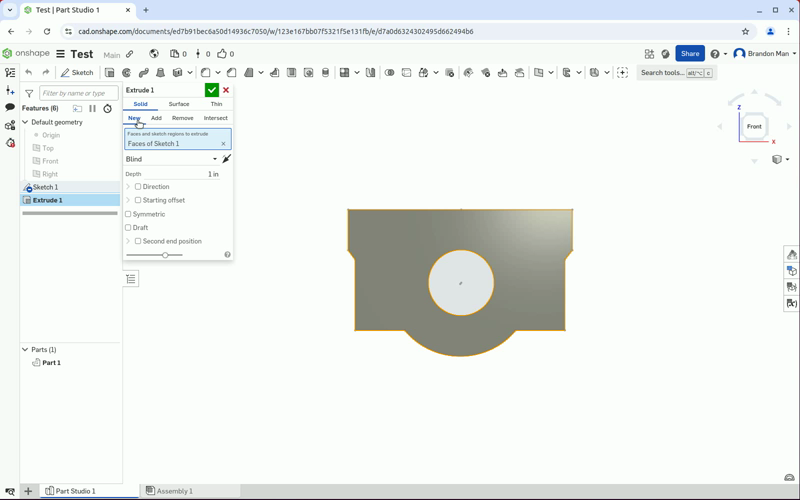
click(137, 120)
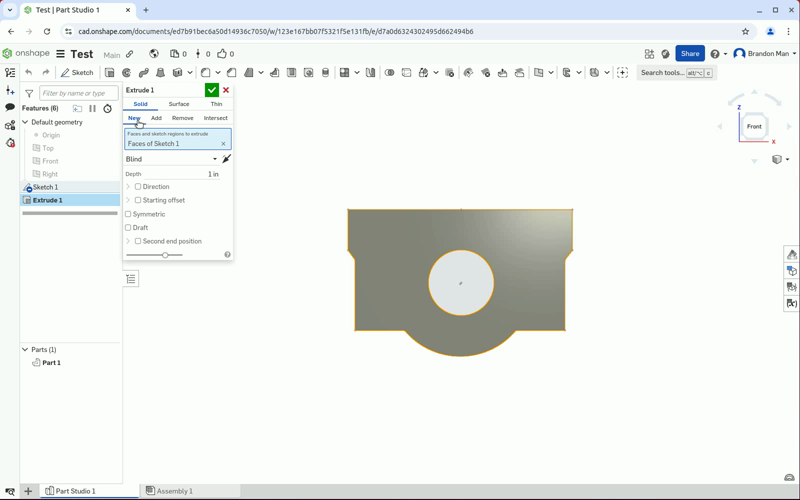
key(tab, 4)
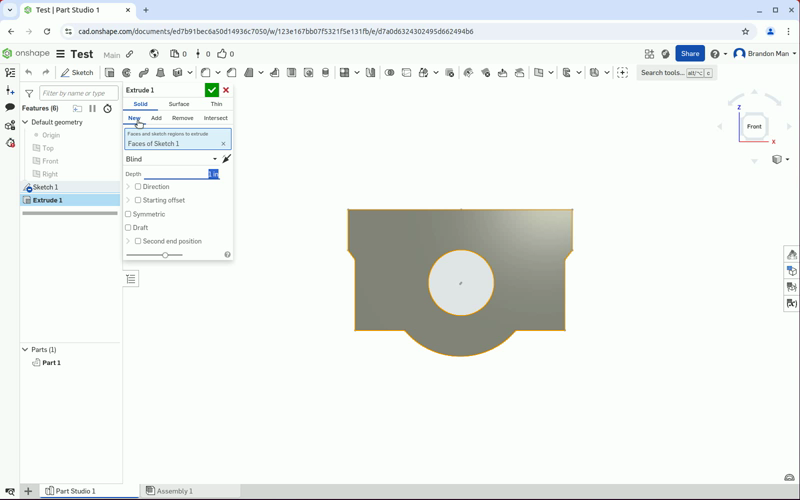
text(40.92)
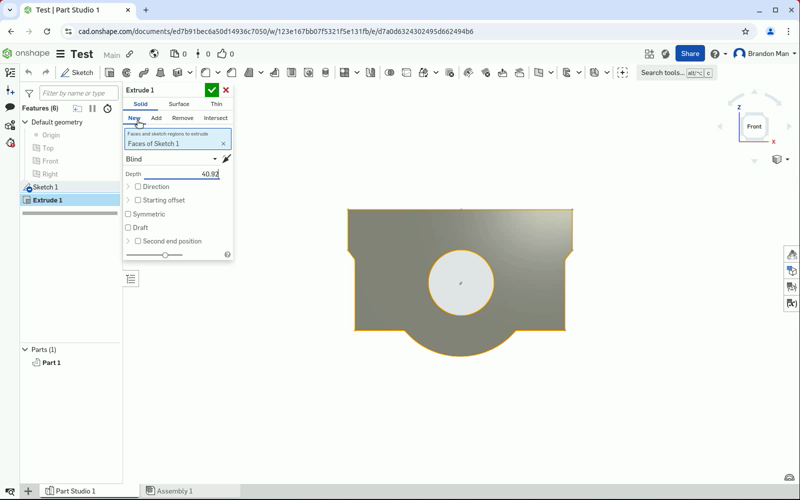
key(tab, 3)
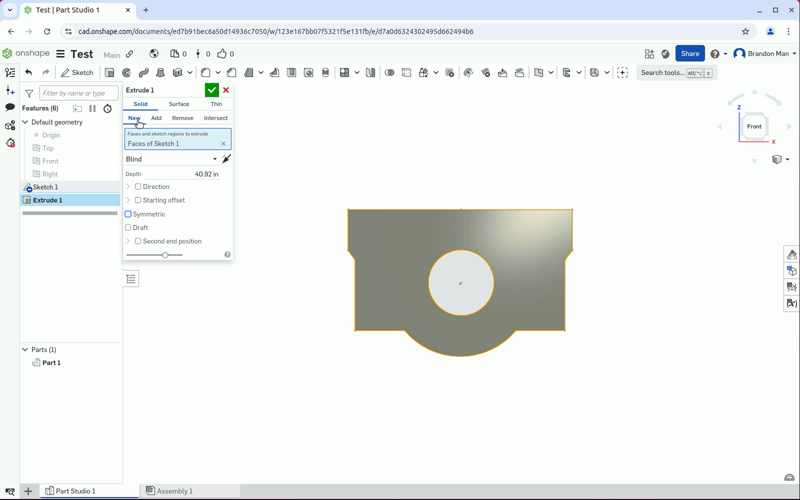
key(space)
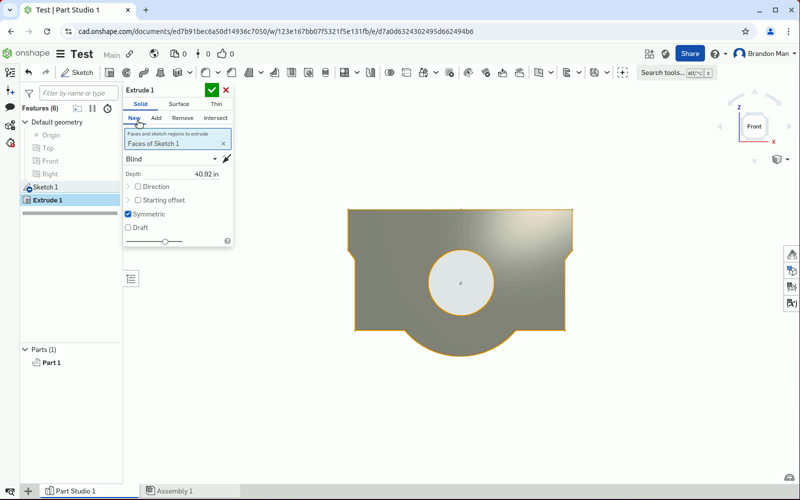
key(enter)
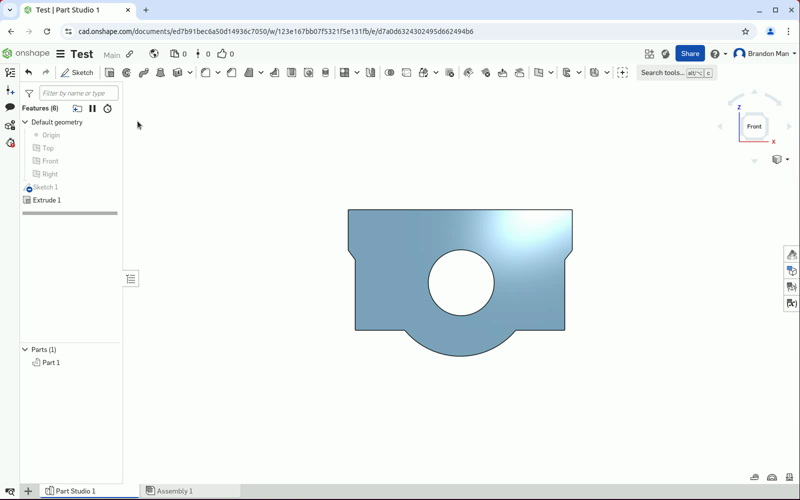
key(shift+h)
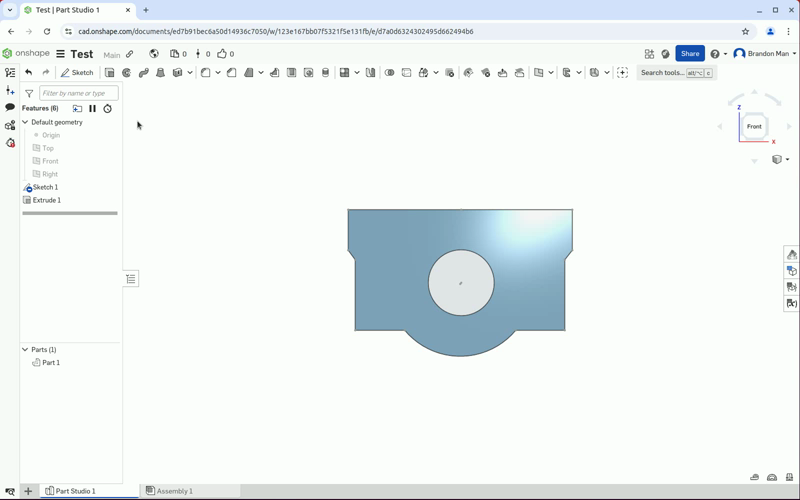
key(shift+h)
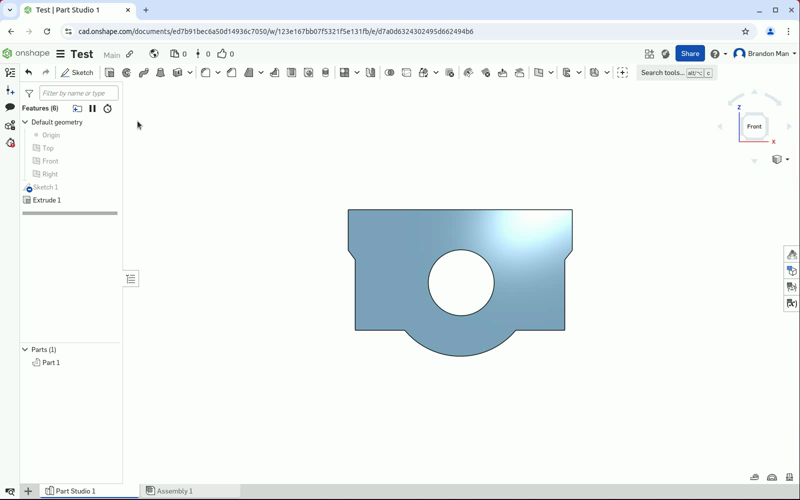
mouse_move(73, 189)
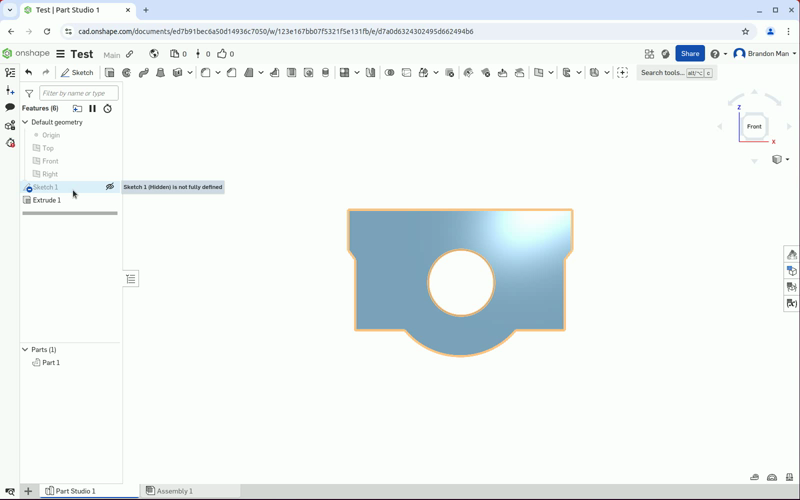
click(73, 189)
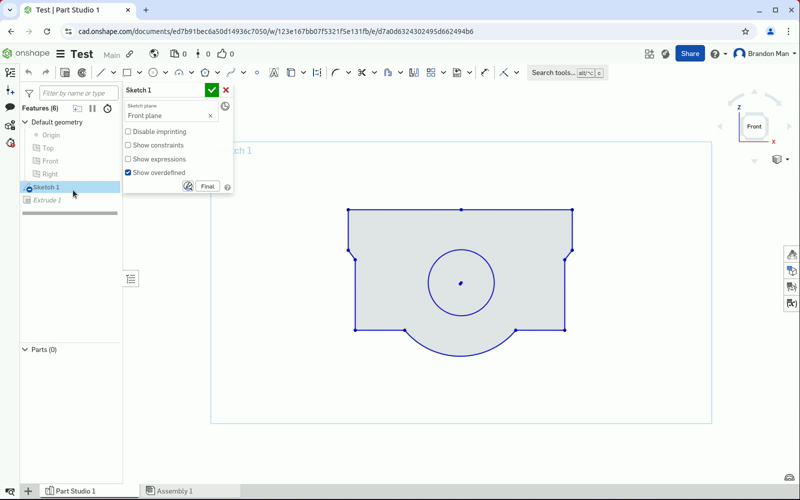
mouse_move(229, 92)
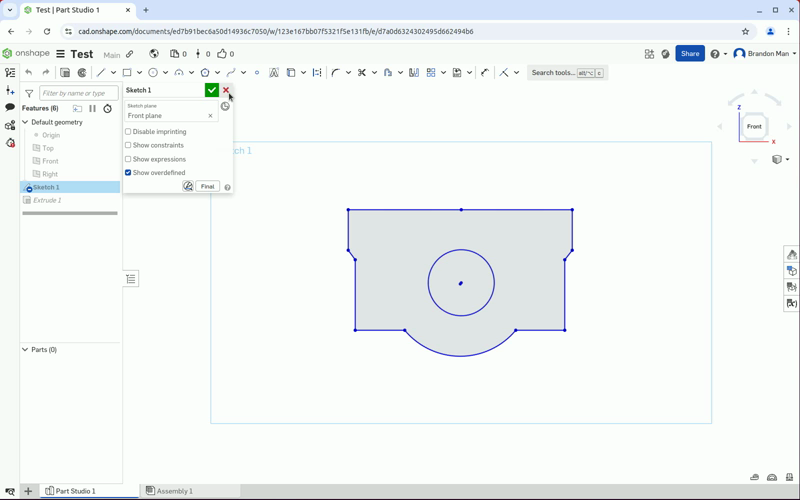
click(229, 92)
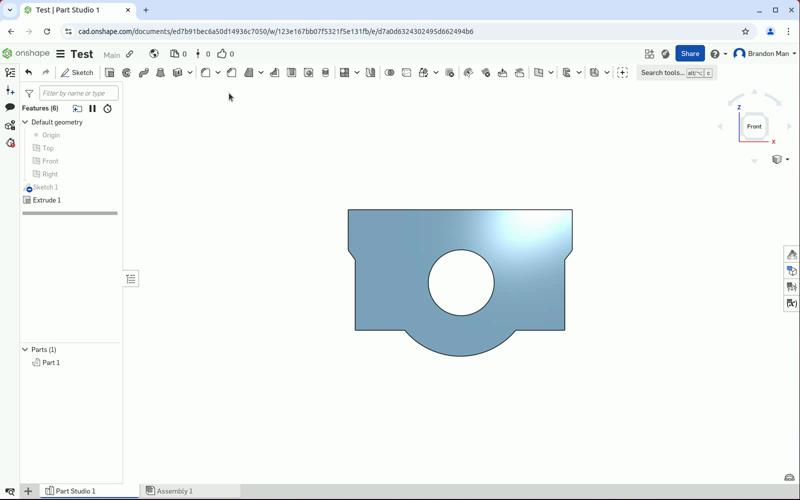
mouse_move(73, 352)
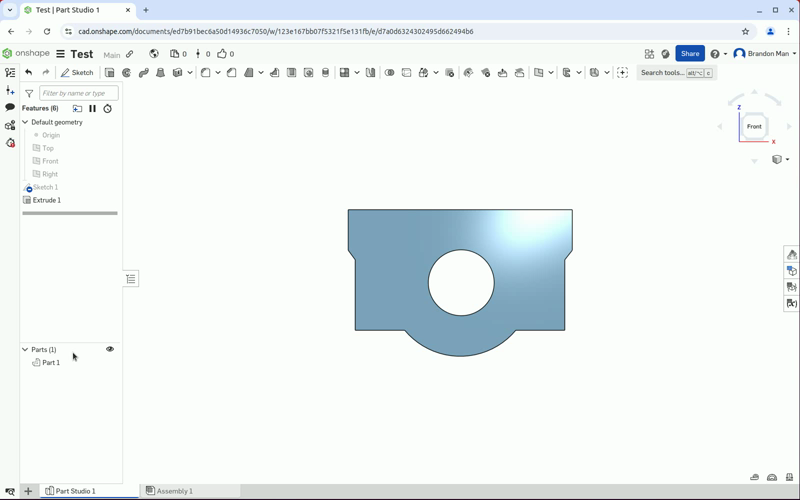
key(y)
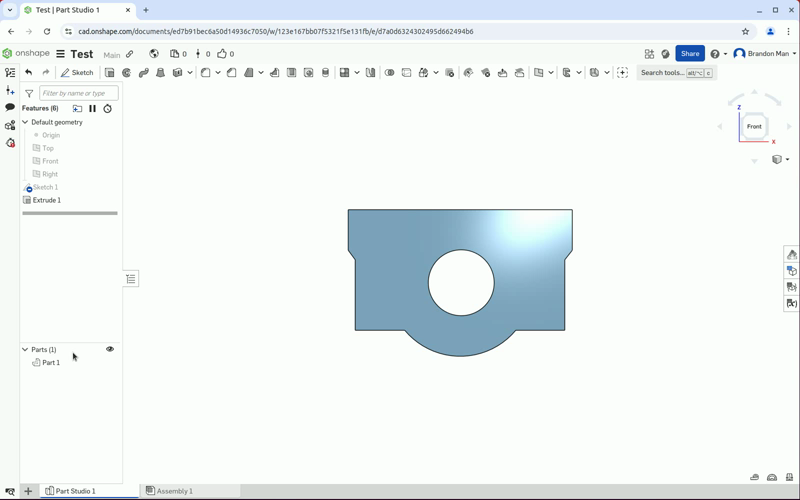
key(shift+p)
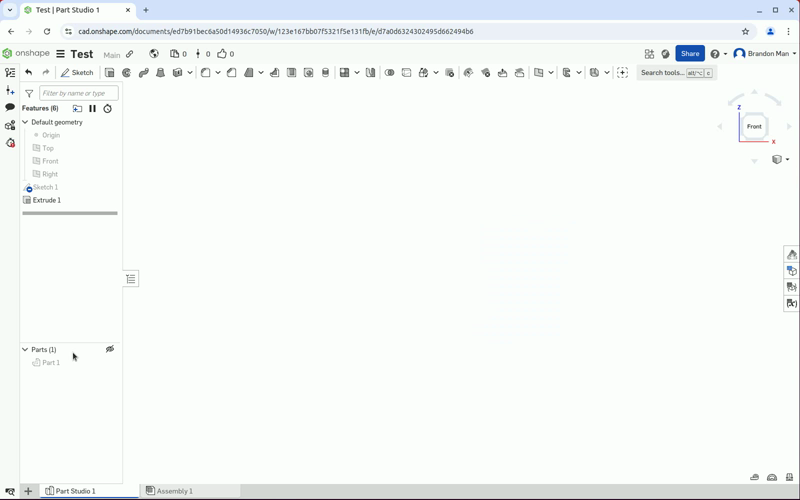
key(space)
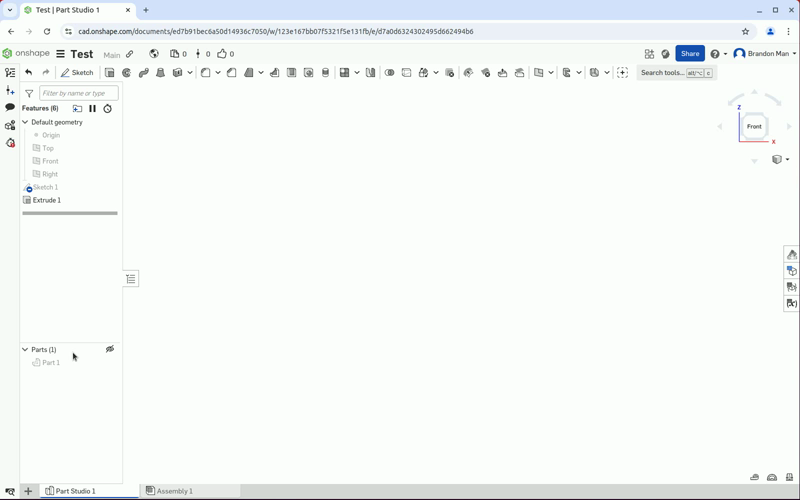
key_down(shift)
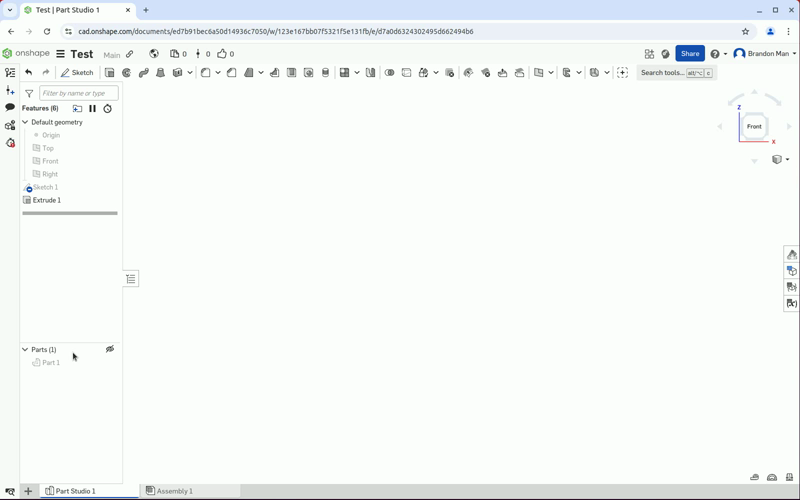
key(down)
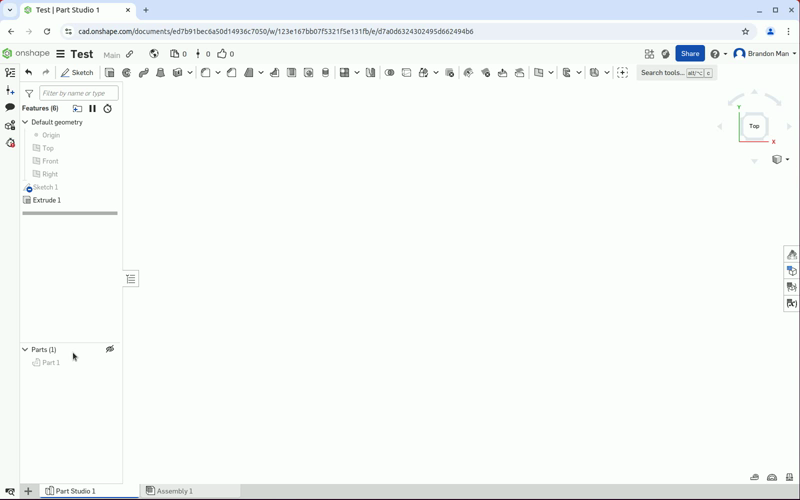
key_up(shift)
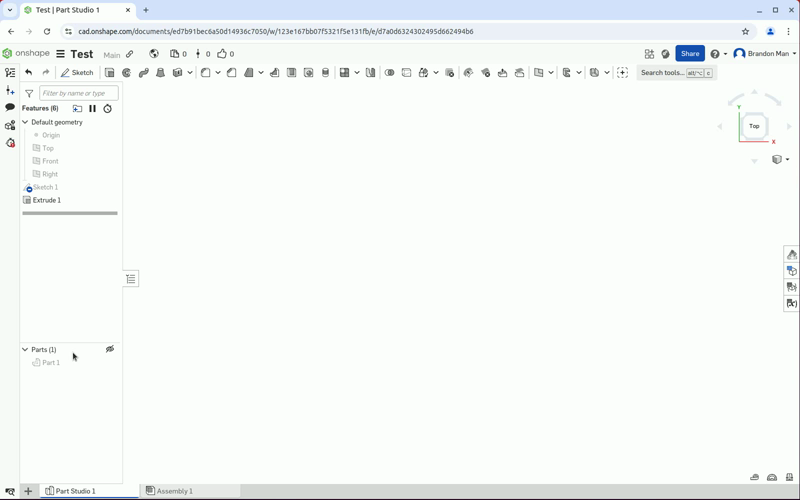
mouse_move(73, 352)
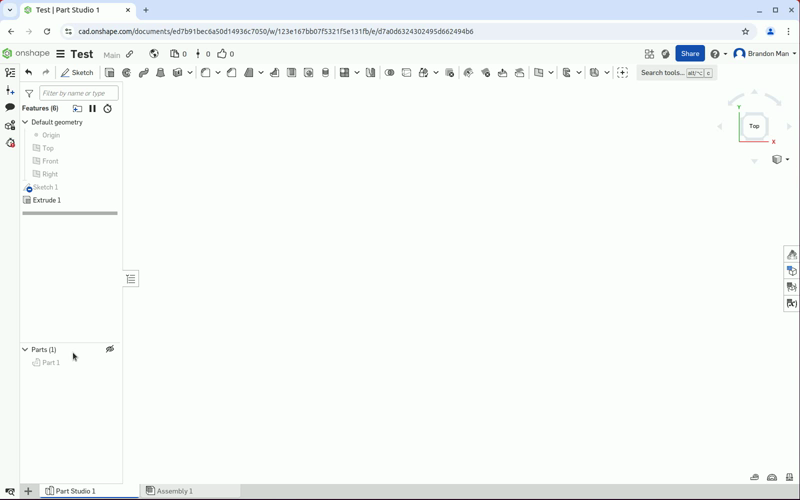
key(shift+y)
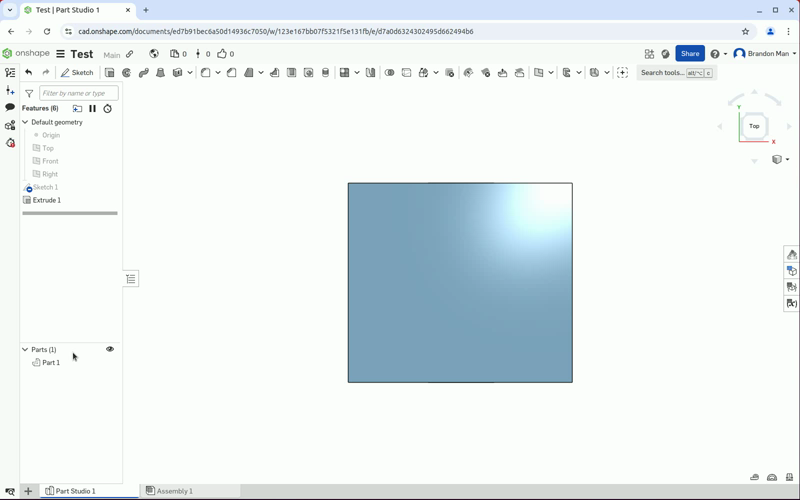
mouse_move(541, 75)
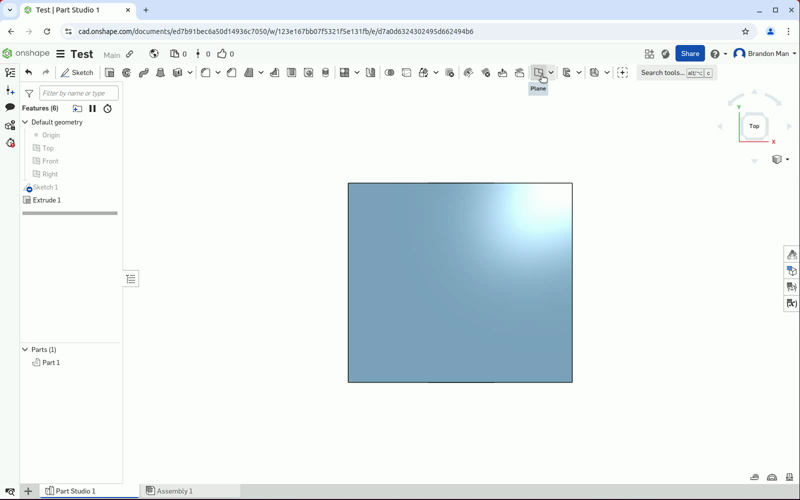
click(541, 75)
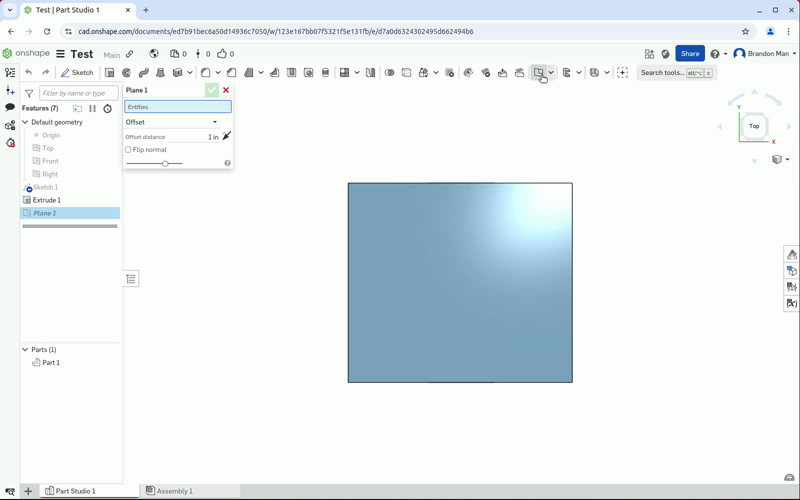
mouse_move(73, 150)
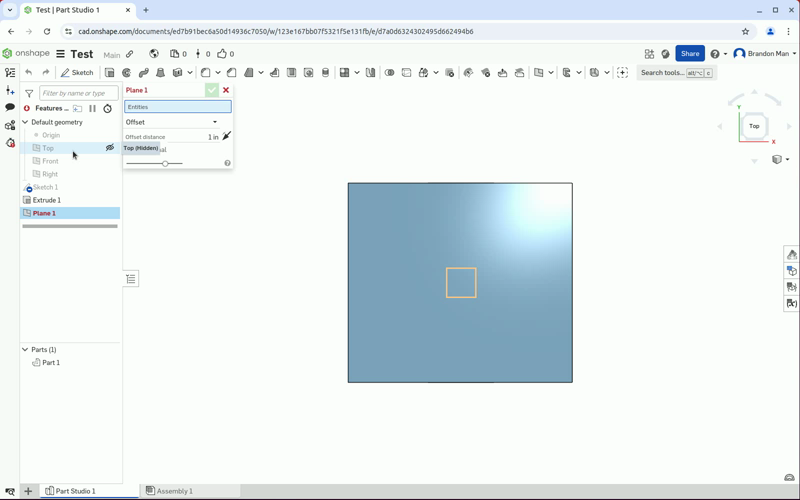
click(73, 150)
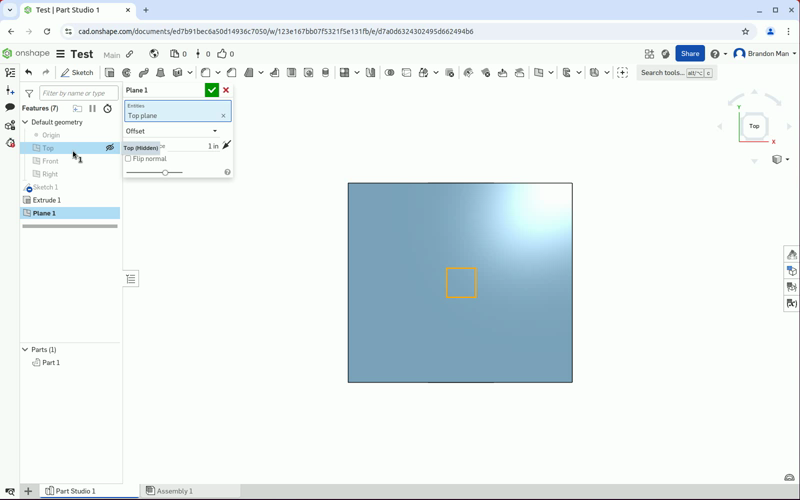
key(tab, 2)
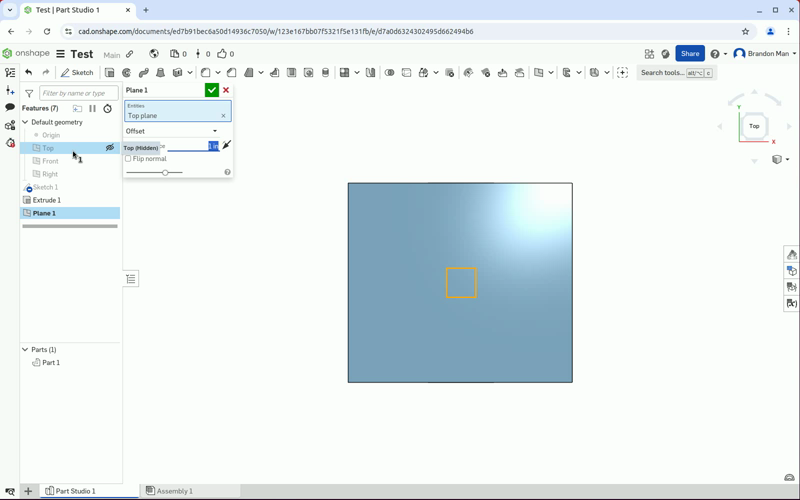
text(14.913)
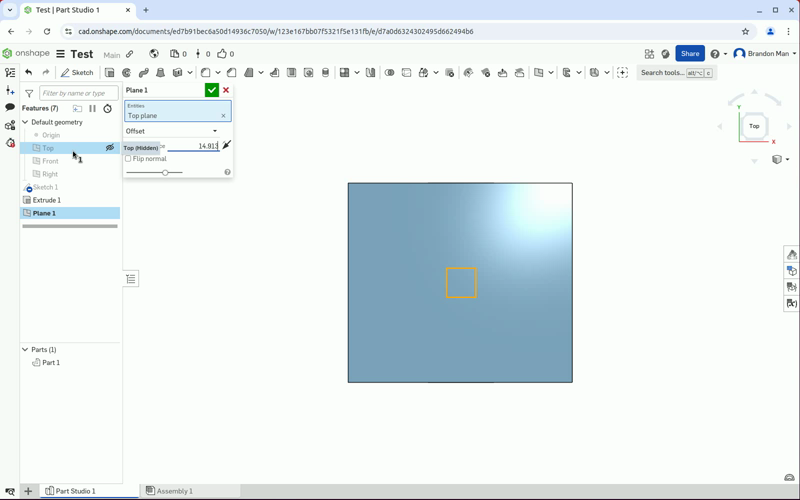
key(enter, 2)
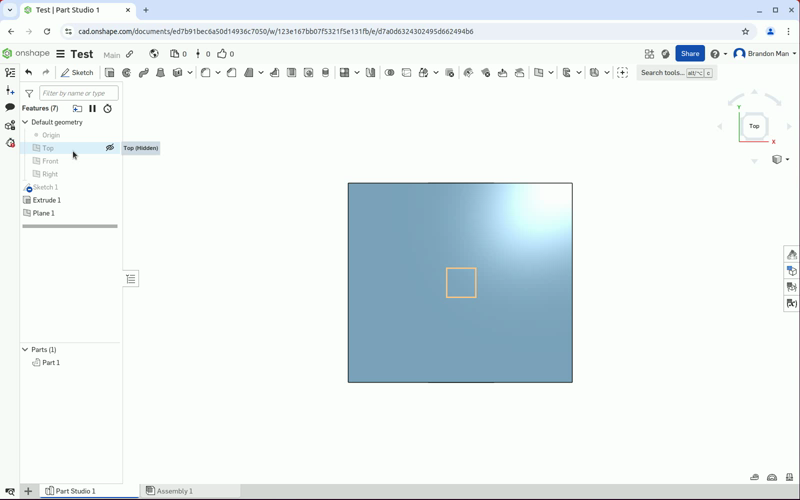
key(shift+s)
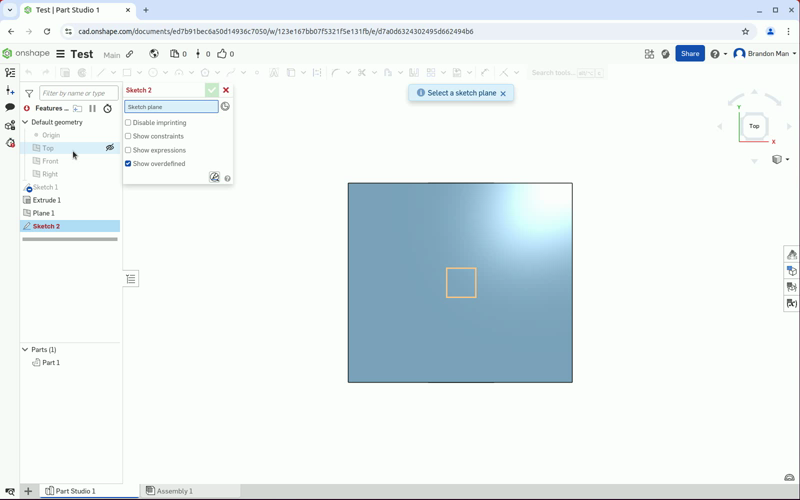
mouse_move(73, 215)
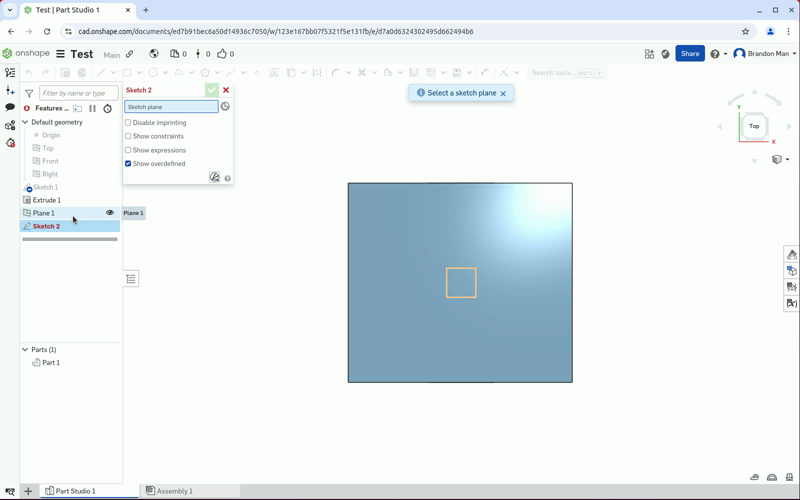
click(73, 215)
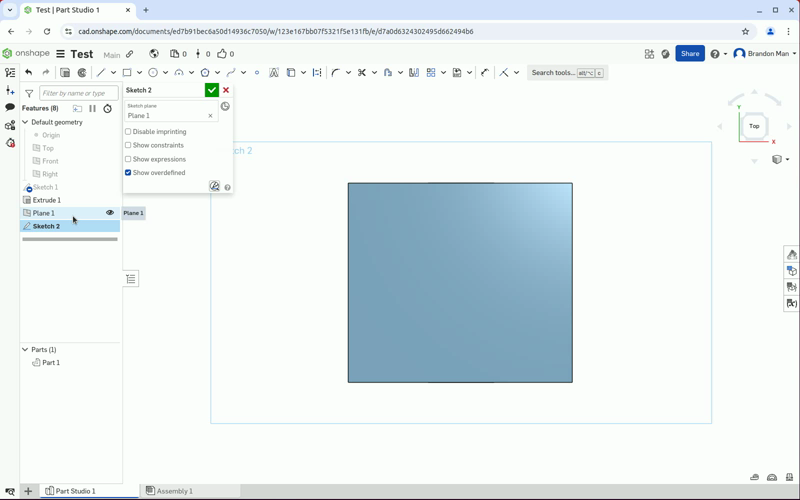
mouse_move(73, 352)
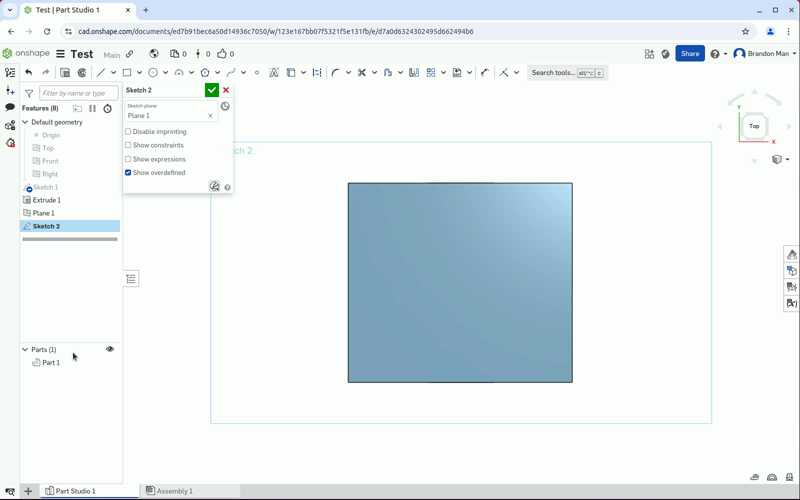
key(y)
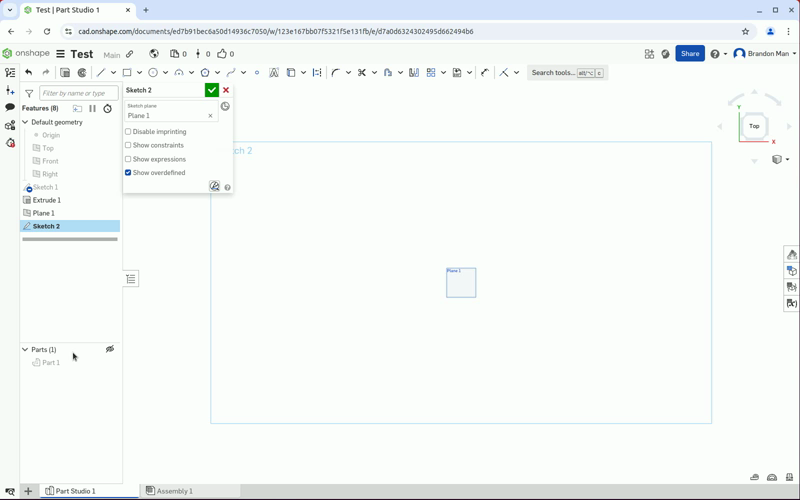
key(c)
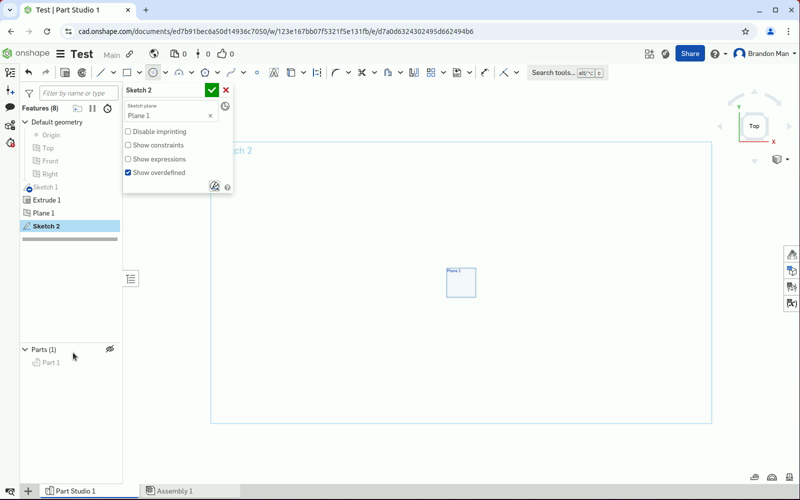
key_down(shift)
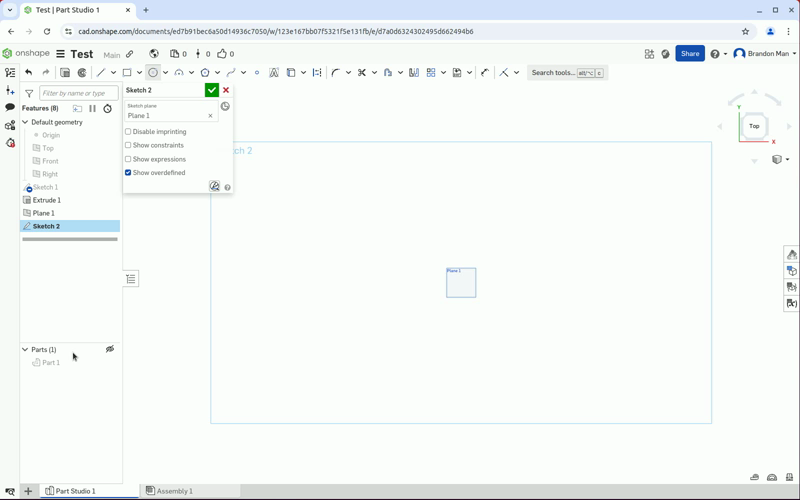
mouse_move(381, 342)
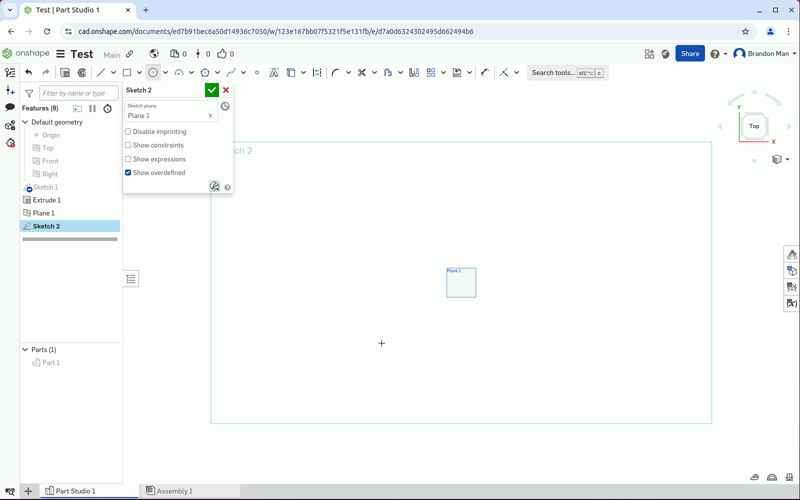
click(381, 342)
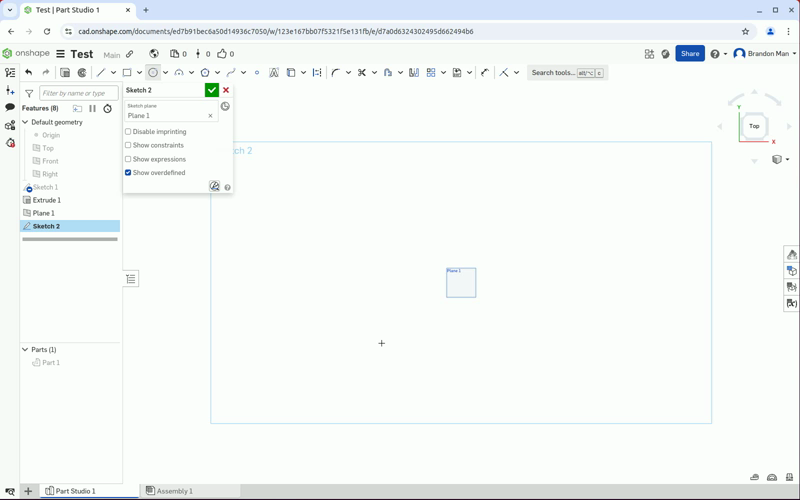
key_up(shift)
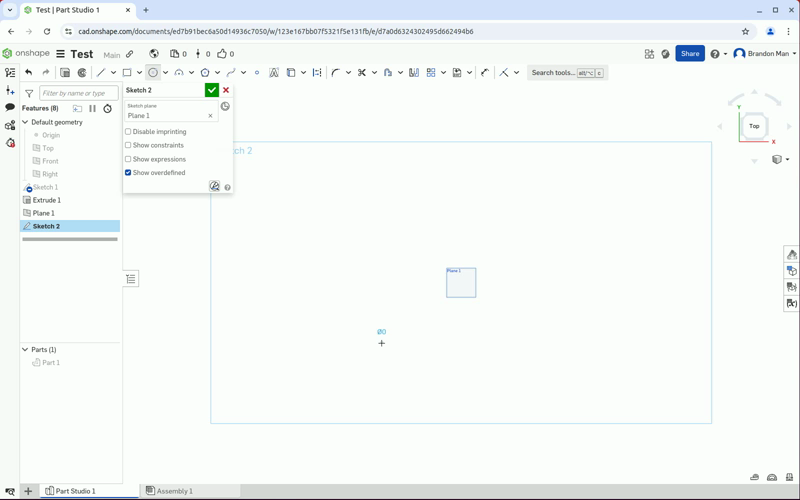
mouse_move(392, 342)
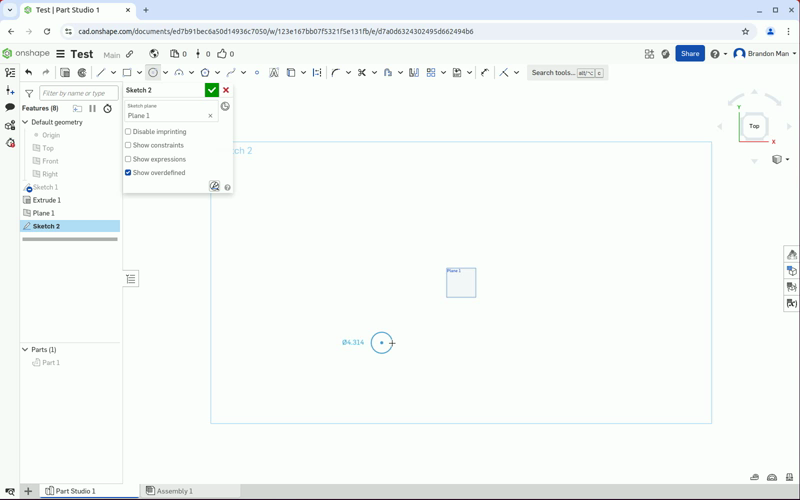
click(392, 342)
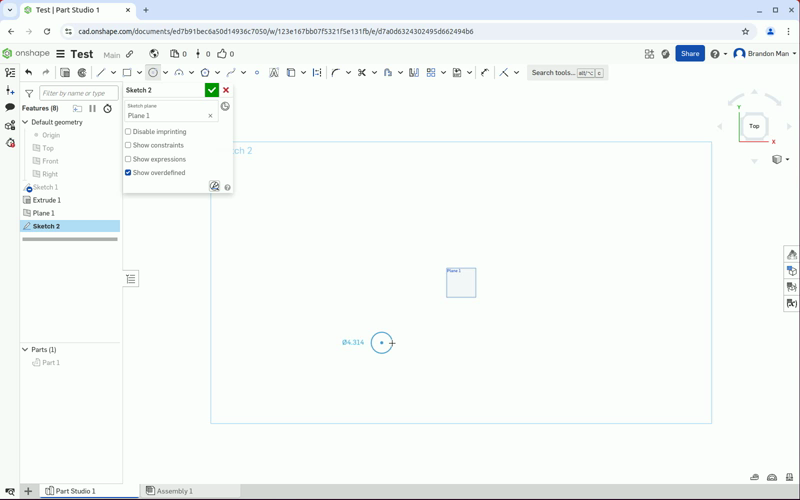
key(esc)
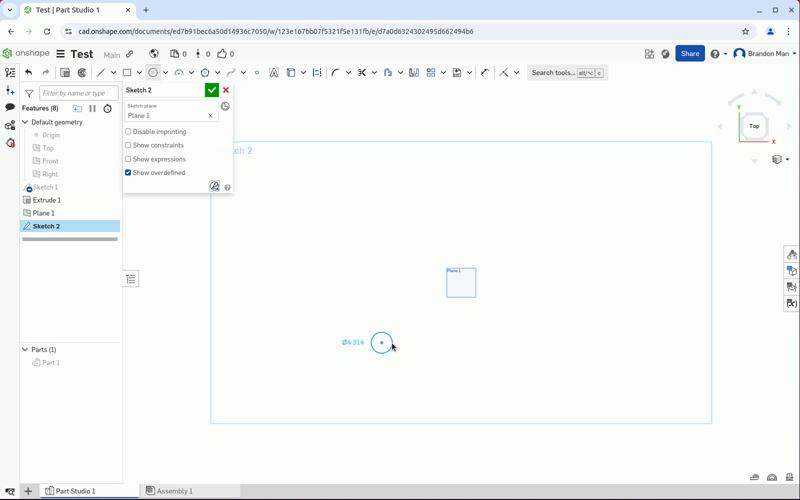
mouse_move(390, 337)
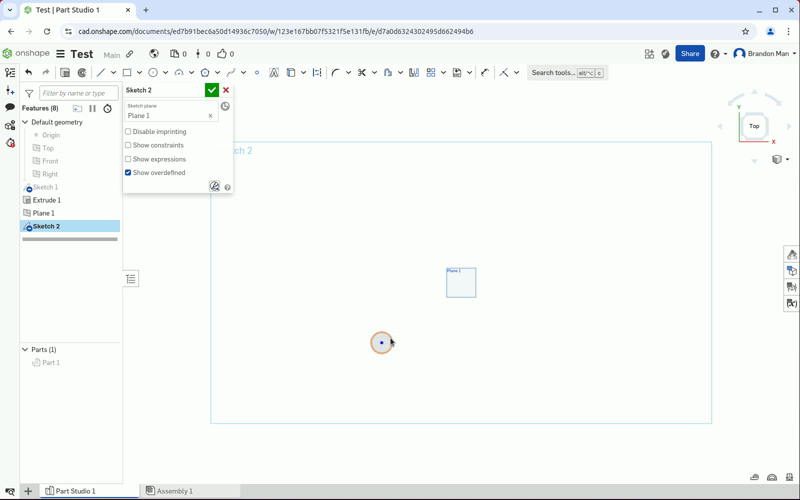
scroll(6)
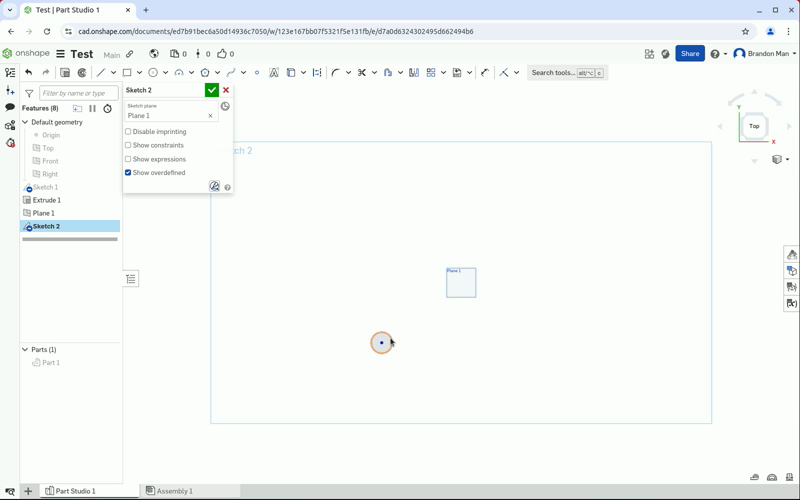
scroll(6)
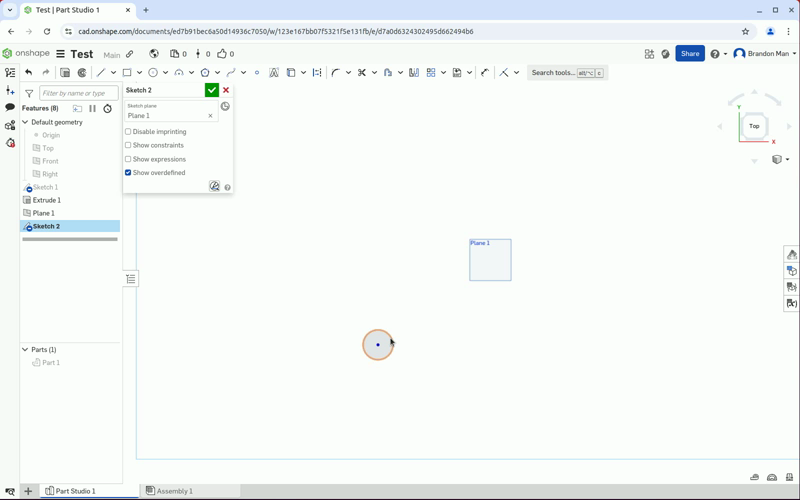
scroll(6)
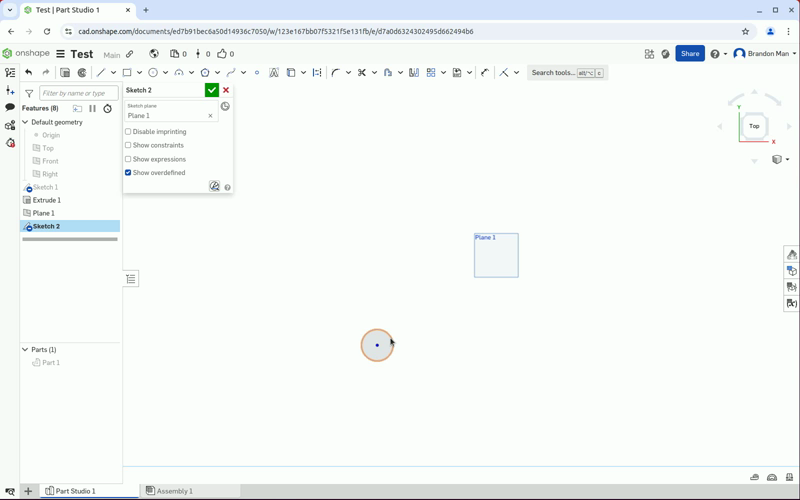
scroll(6)
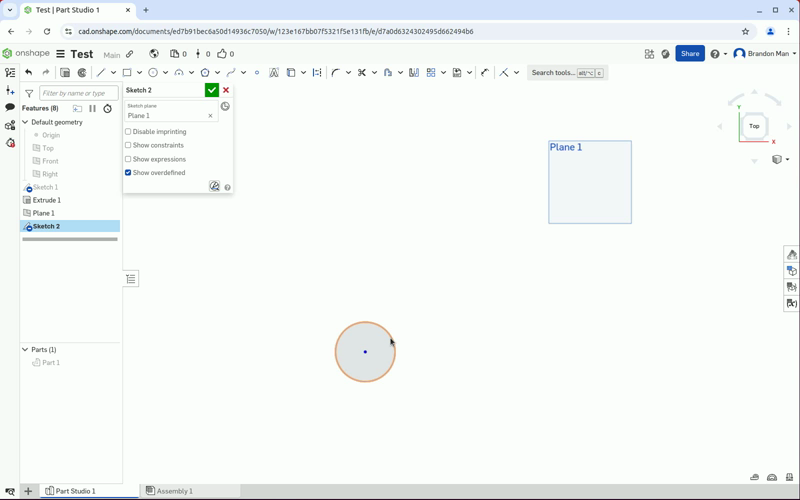
scroll(6)
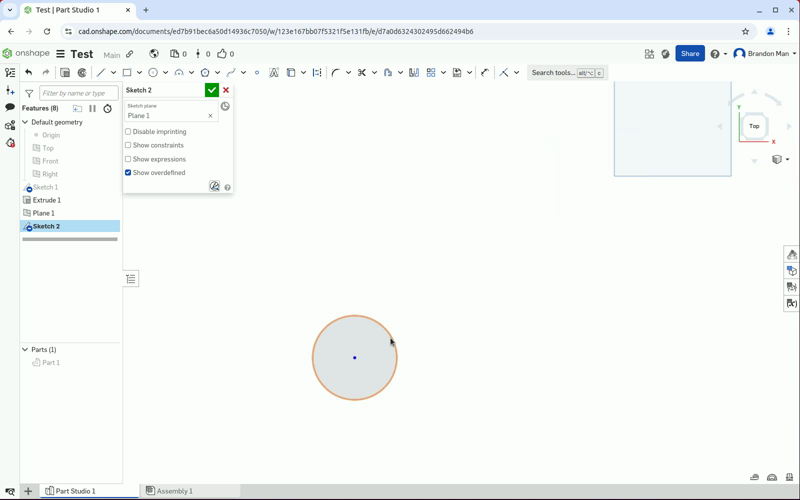
scroll(6)
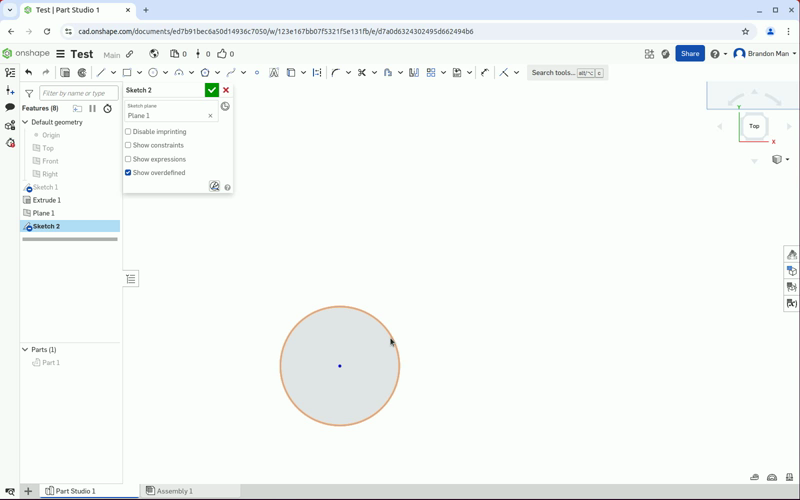
scroll(6)
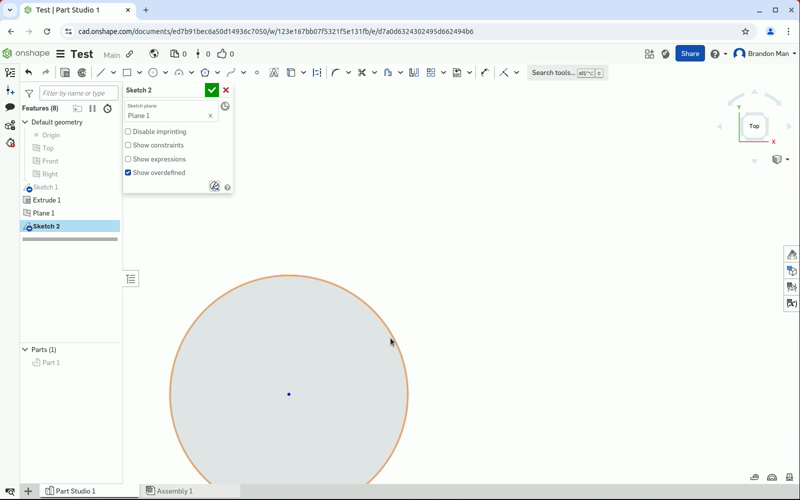
click(390, 337)
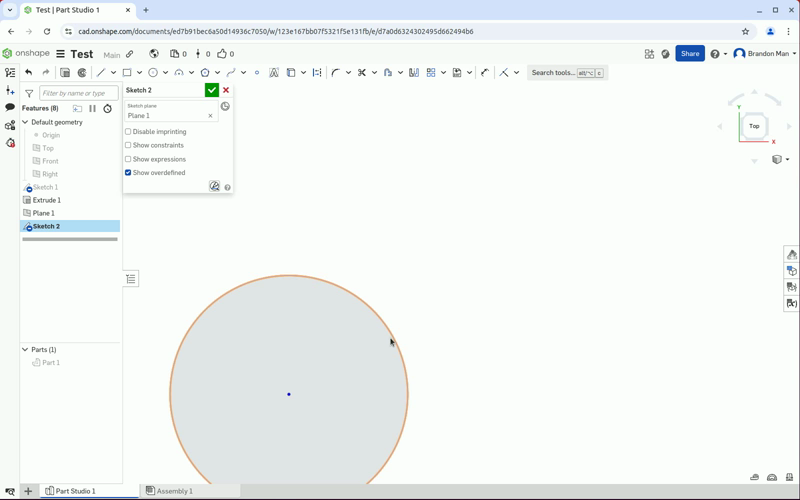
scroll(-6)
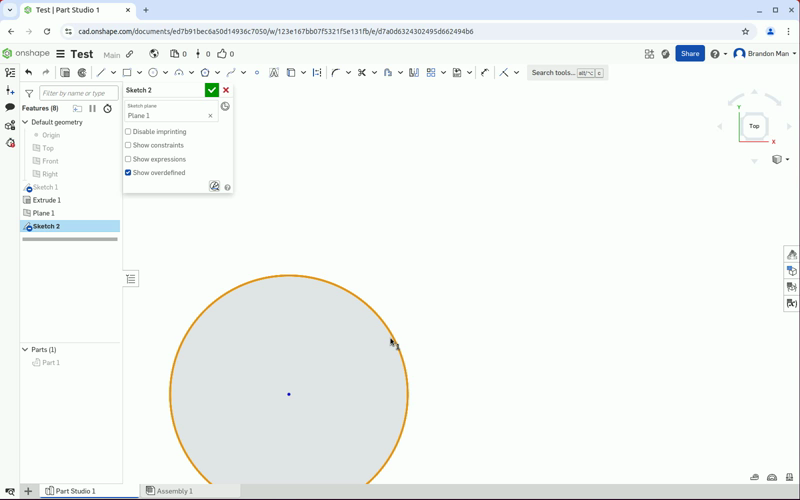
scroll(-6)
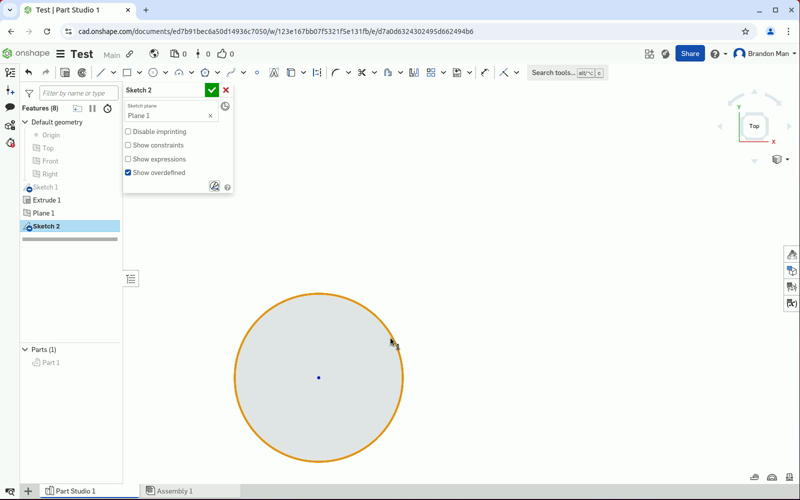
scroll(-6)
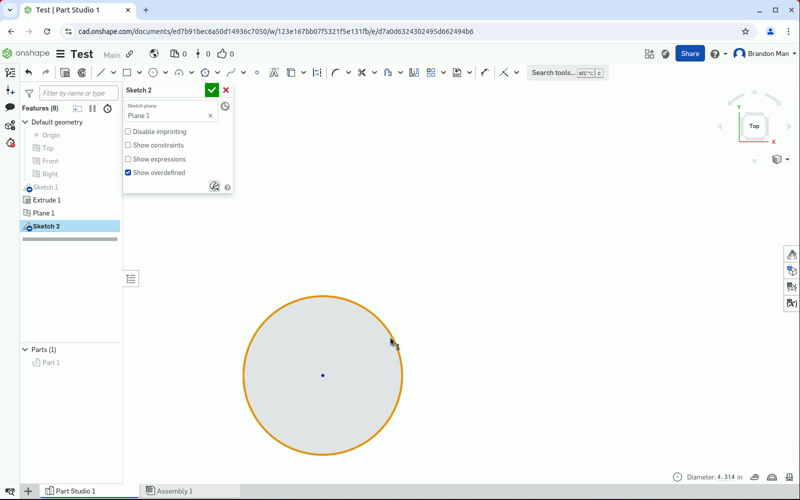
scroll(-6)
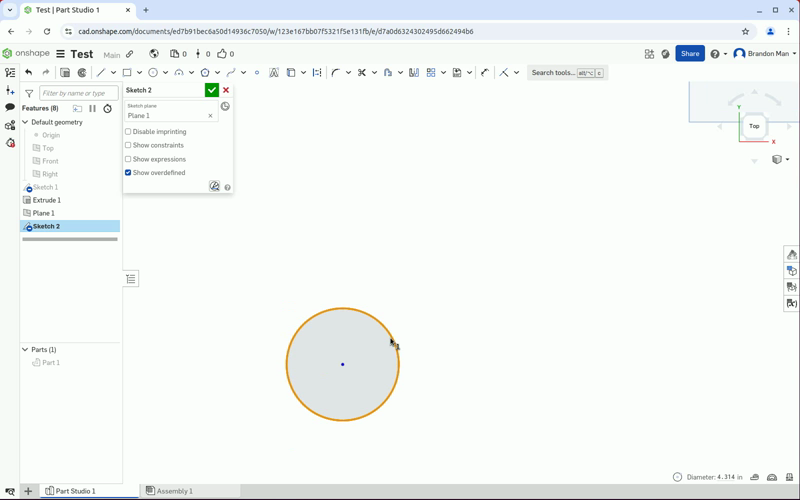
scroll(-6)
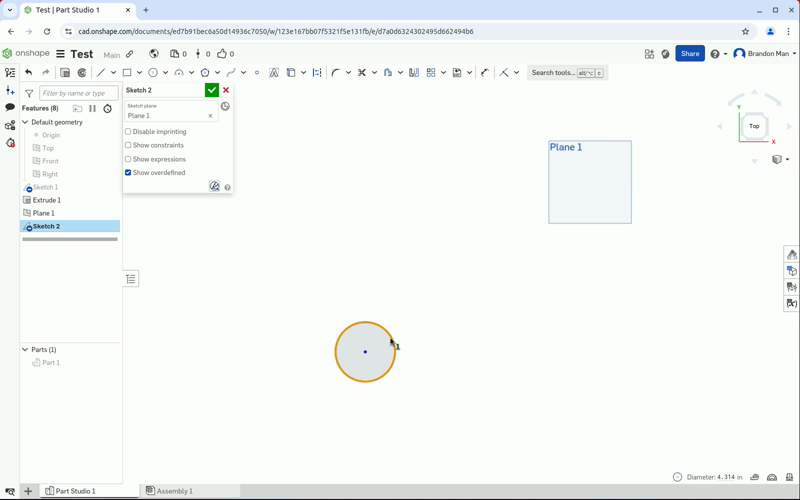
scroll(-6)
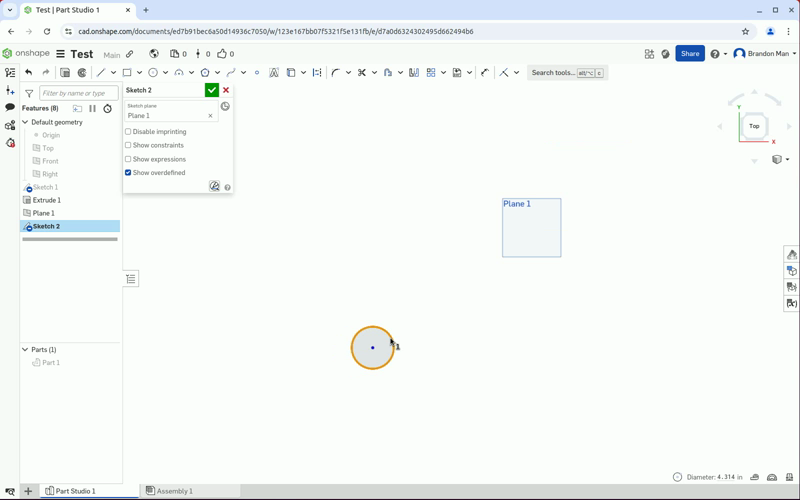
scroll(-6)
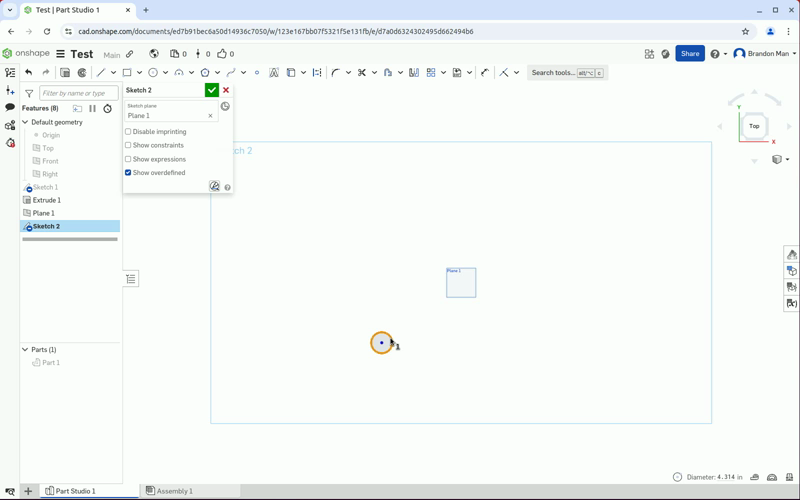
mouse_move(73, 352)
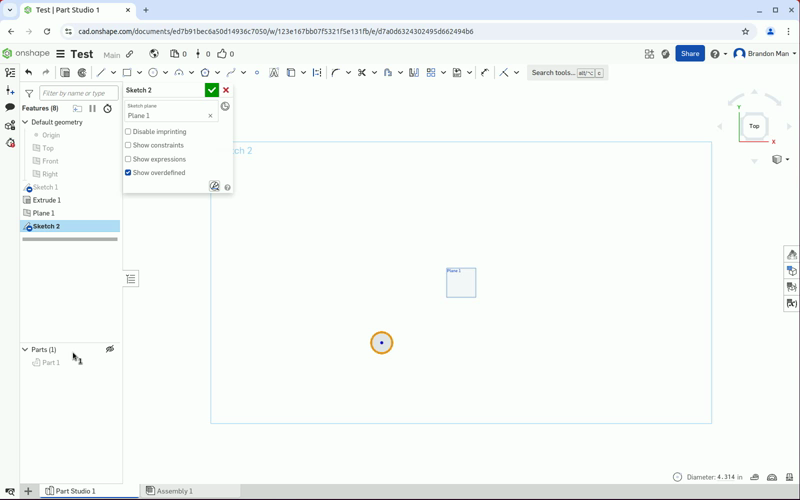
key(shift+y)
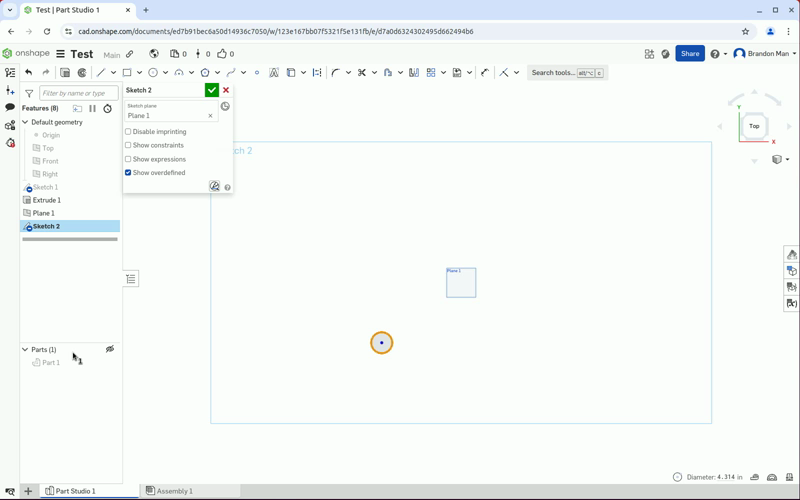
key(shift+e)
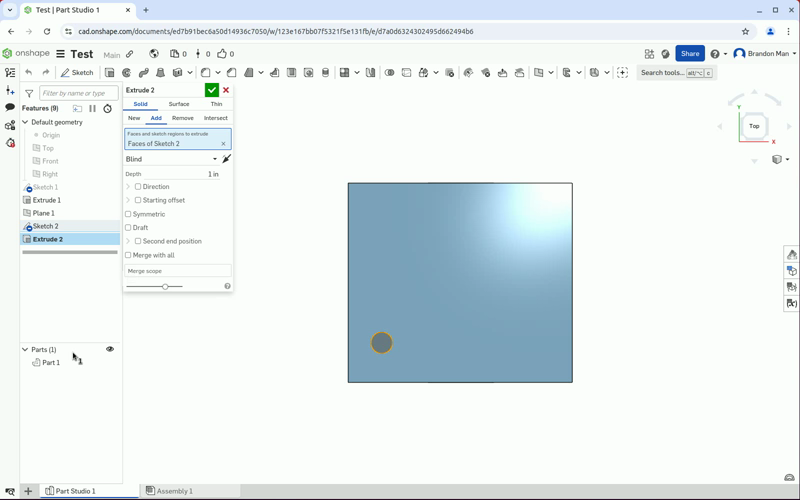
mouse_move(143, 106)
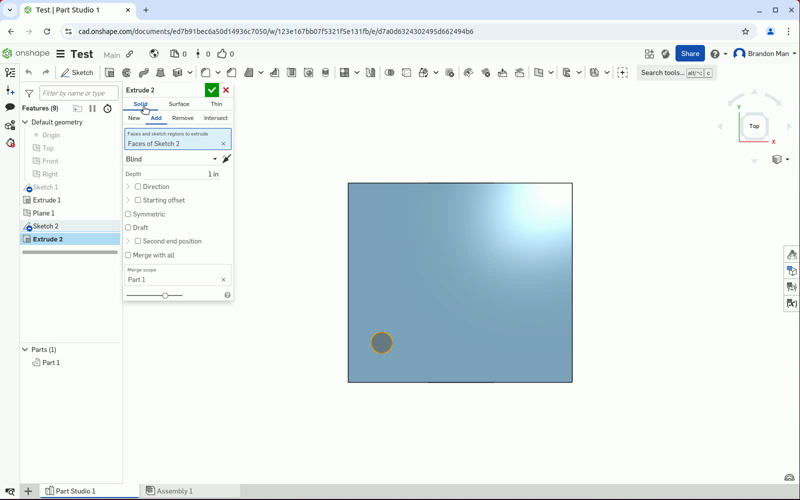
click(143, 106)
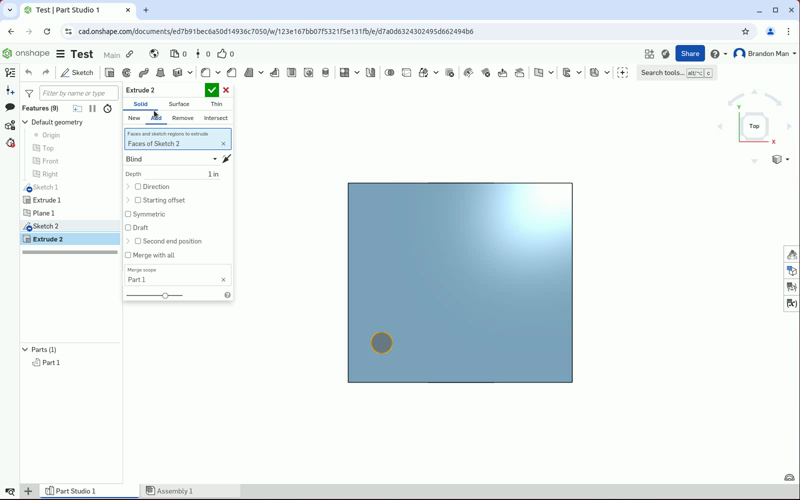
mouse_move(186, 120)
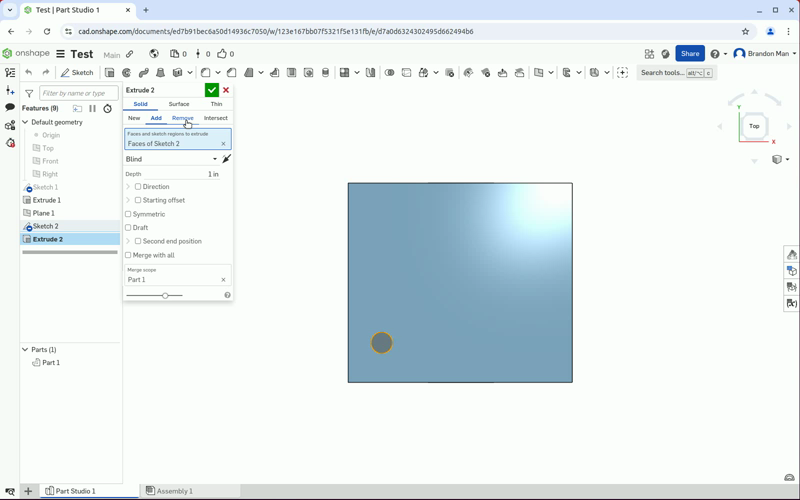
click(186, 120)
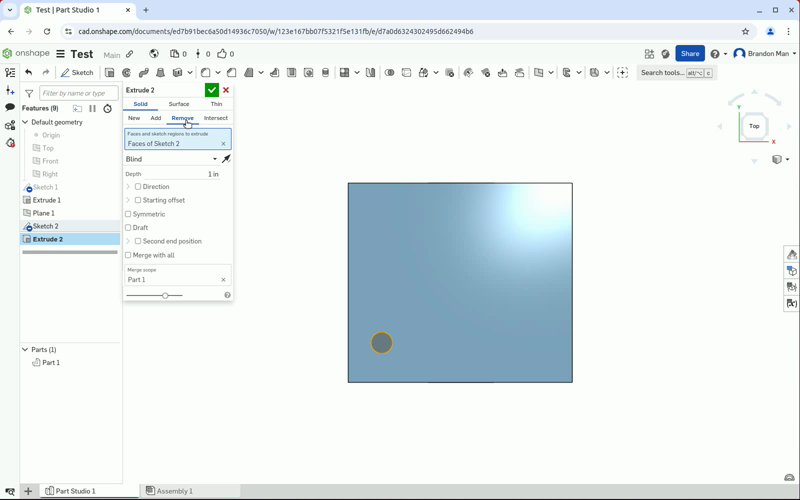
key(tab, 4)
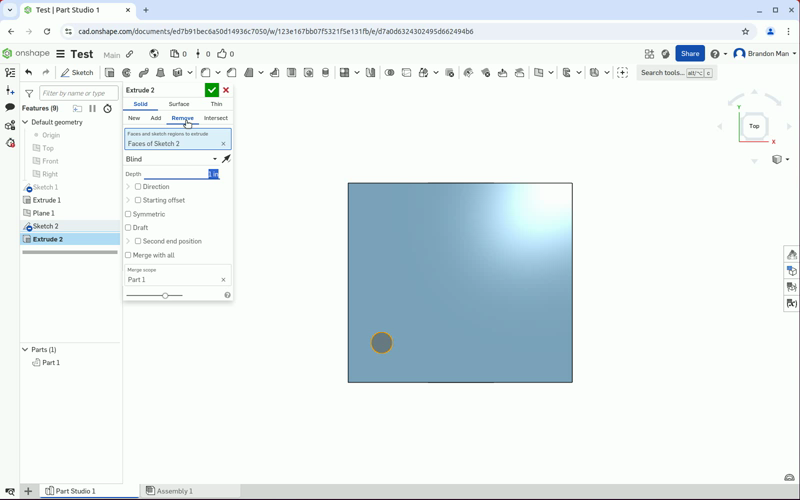
text(30.811)
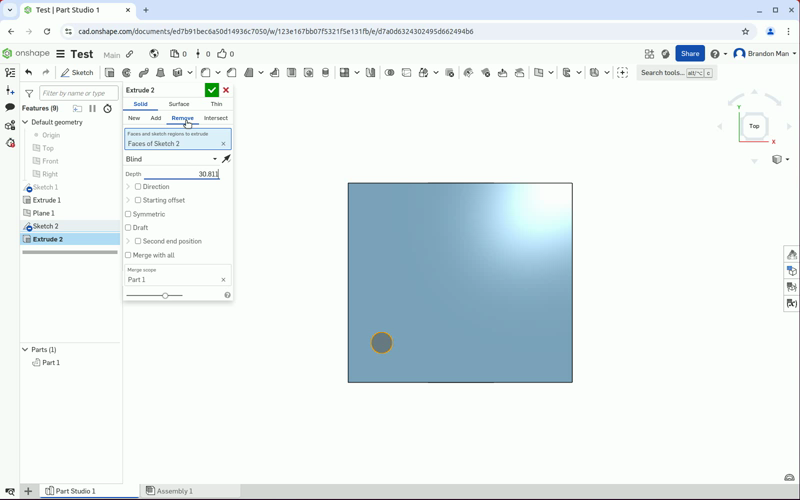
key(tab, 6)
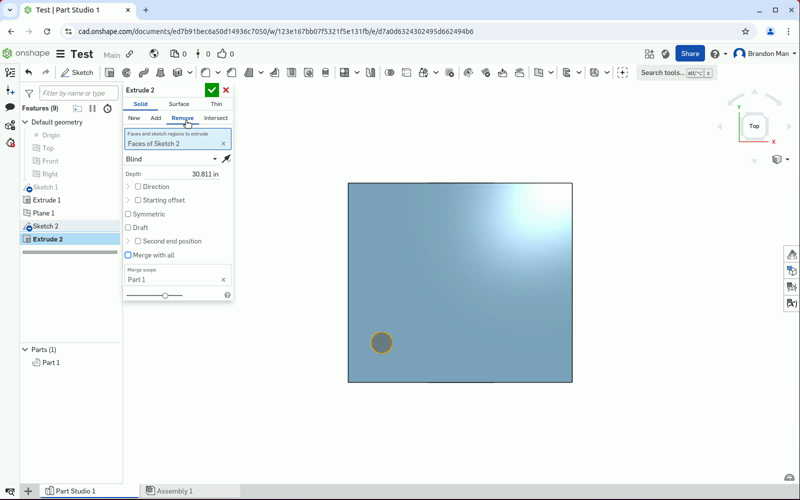
key(space)
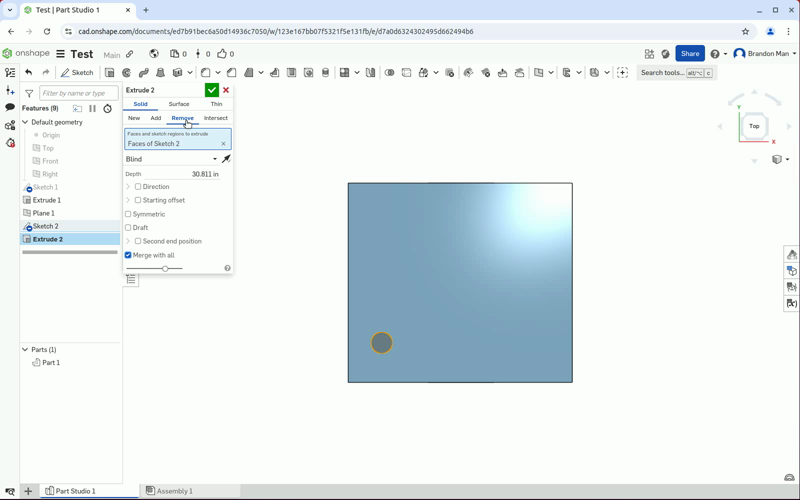
key(enter)
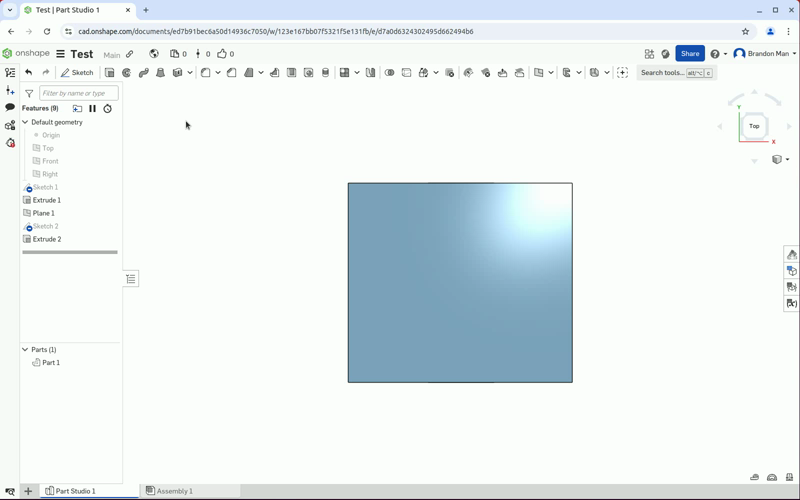
key(shift+h)
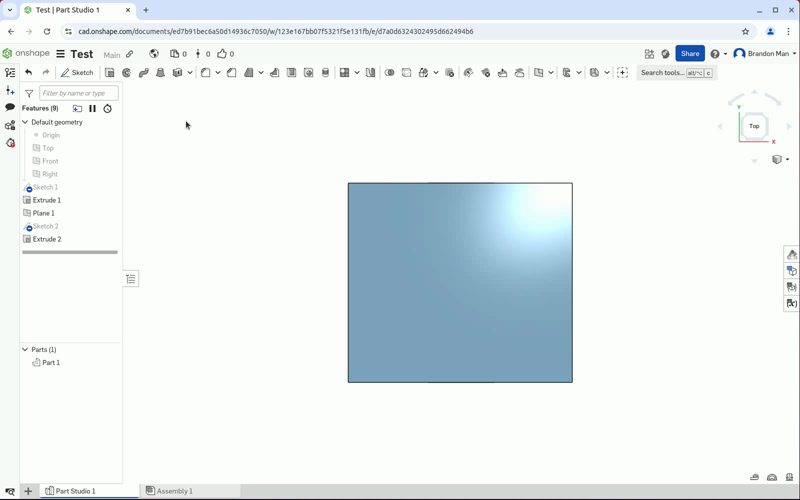
key(shift+h)
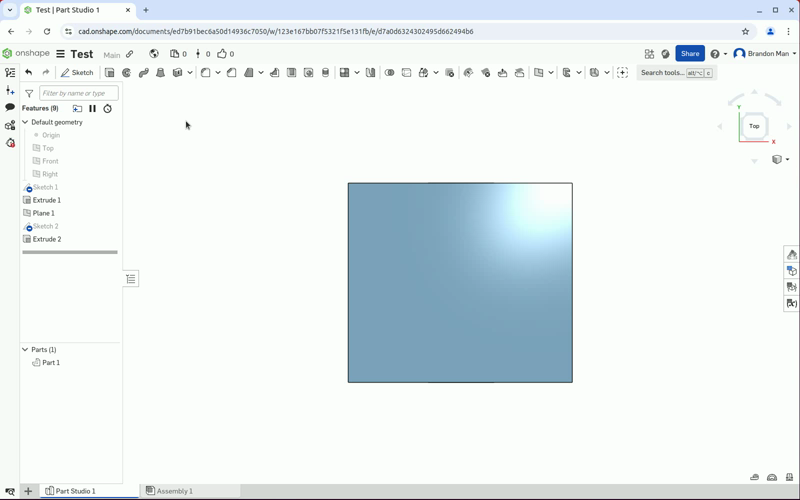
mouse_move(73, 189)
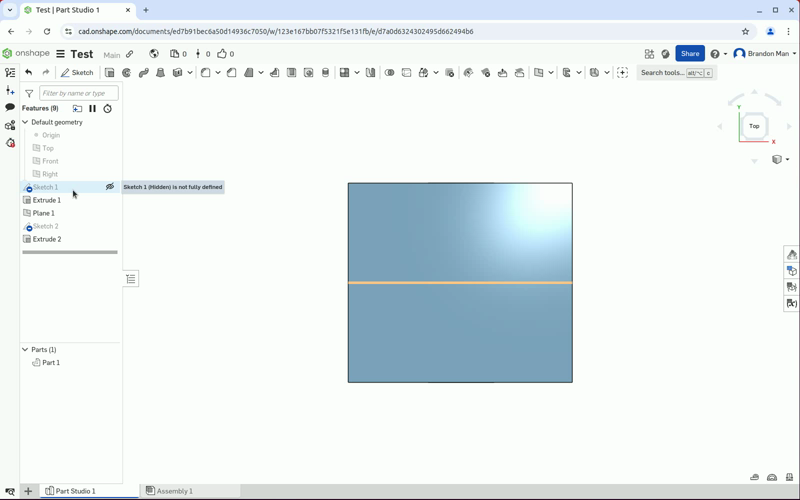
click(73, 189)
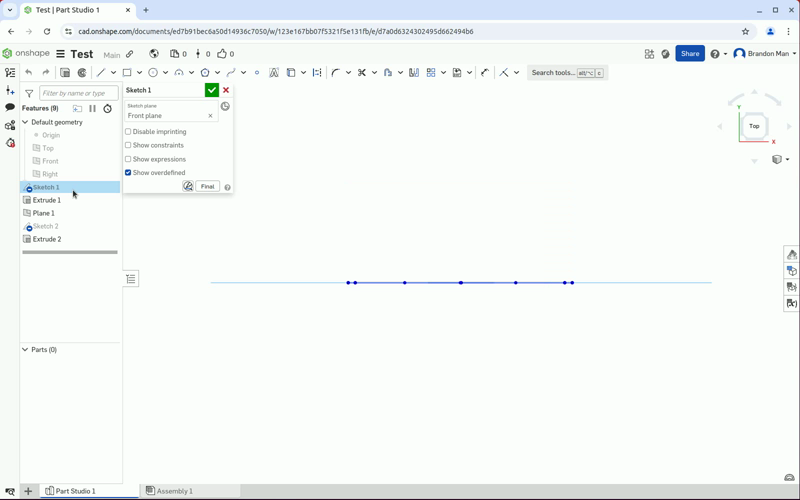
mouse_move(229, 92)
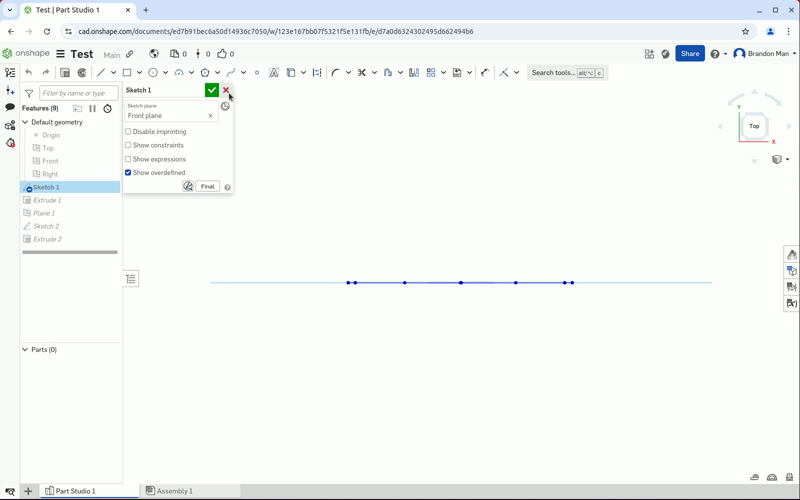
click(229, 92)
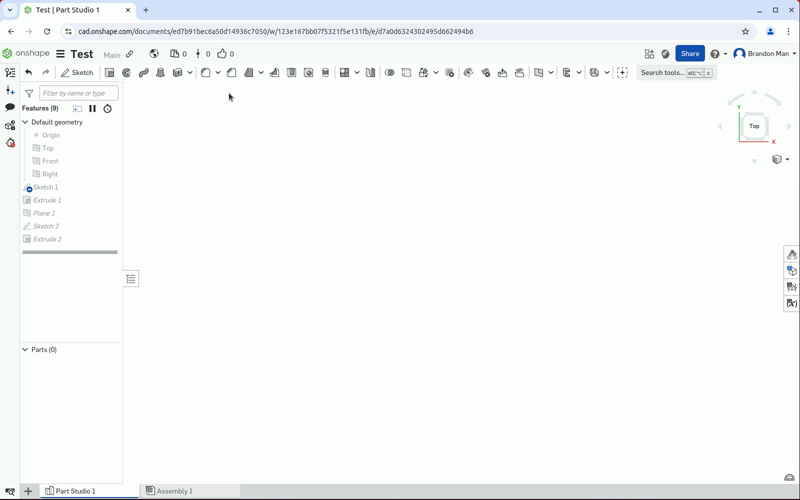
key(shift+s)
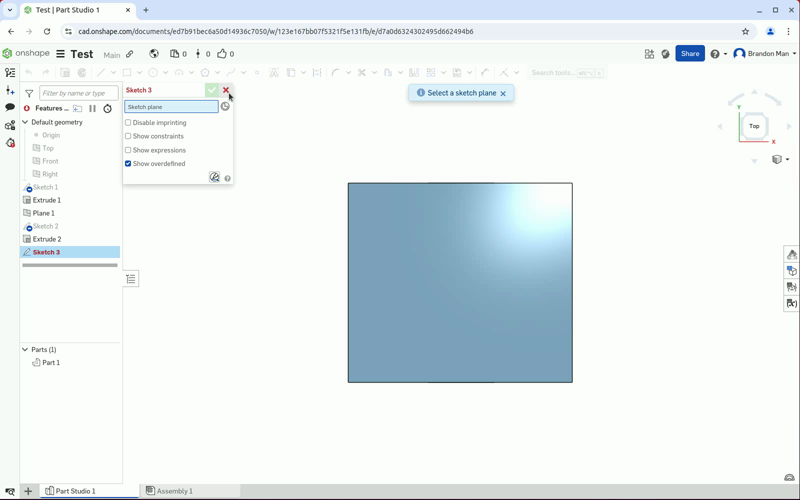
mouse_move(73, 215)
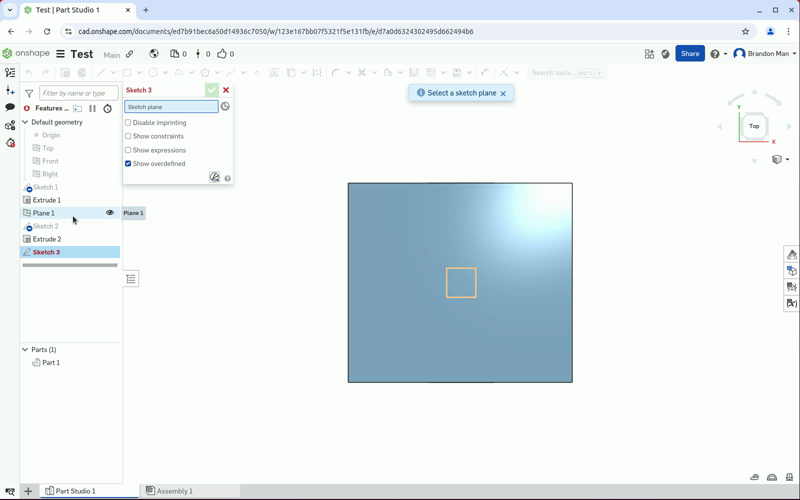
click(73, 215)
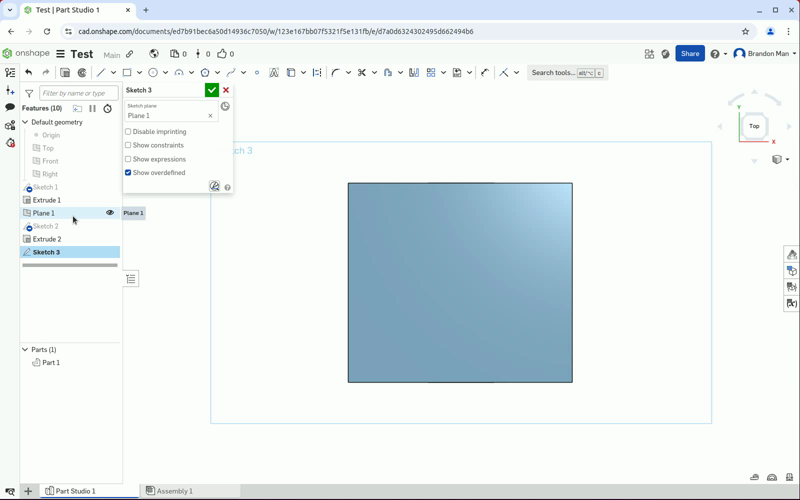
mouse_move(73, 352)
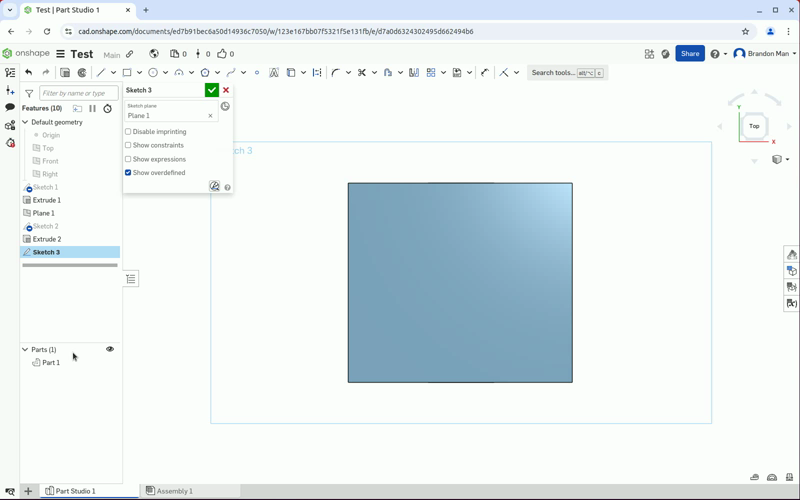
key(y)
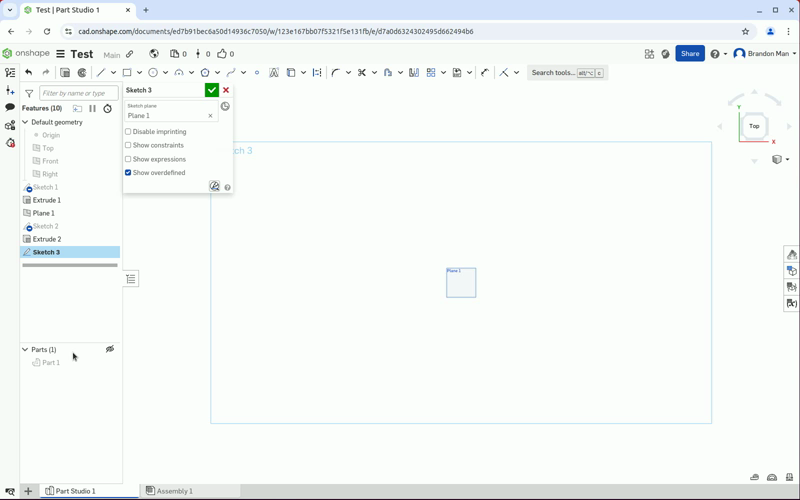
key(c)
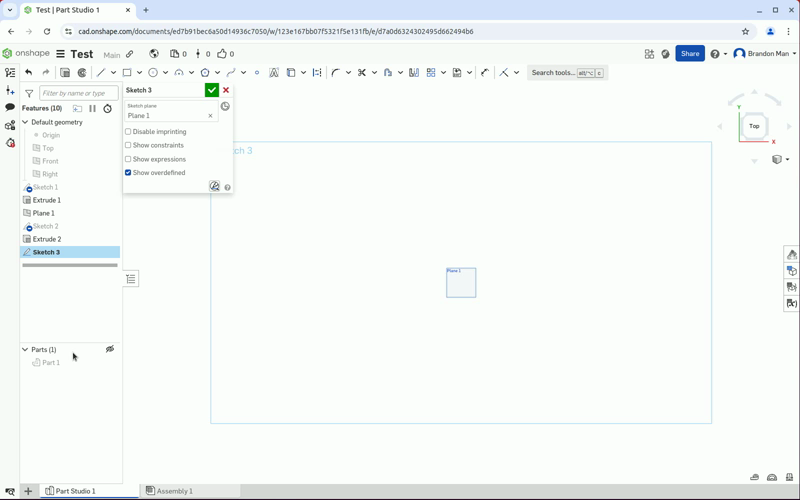
key_down(shift)
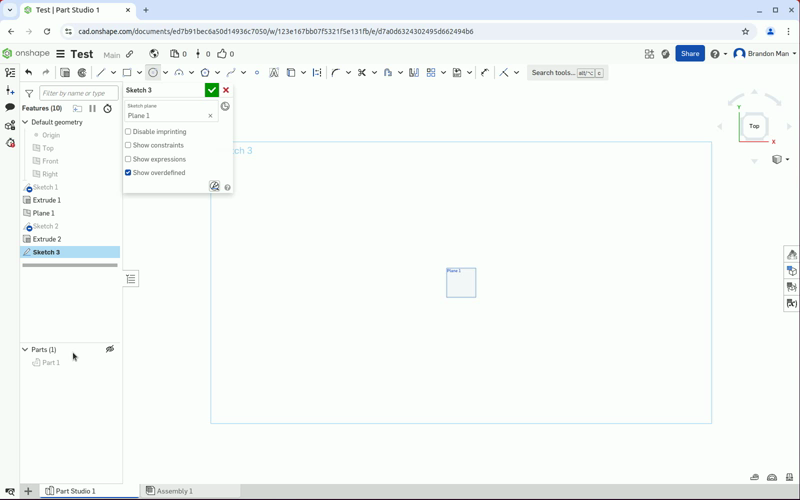
mouse_move(541, 342)
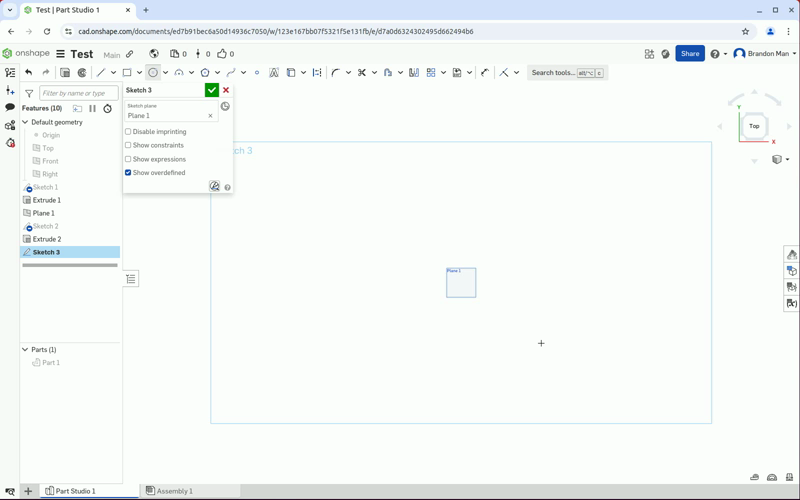
click(541, 342)
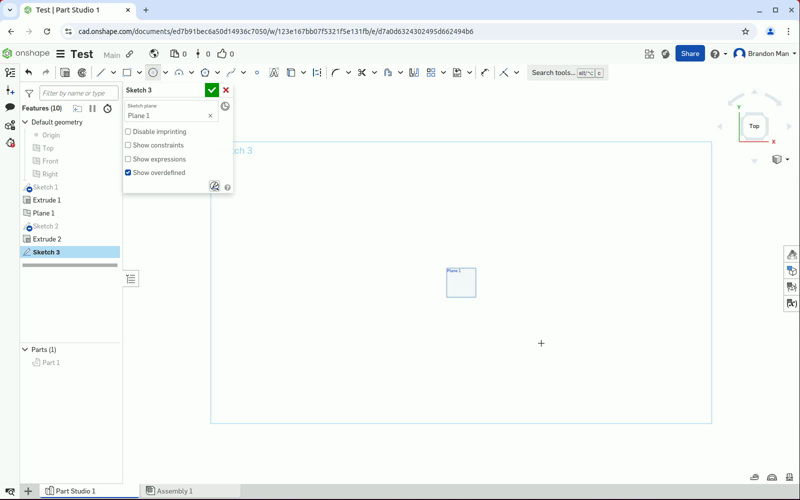
key_up(shift)
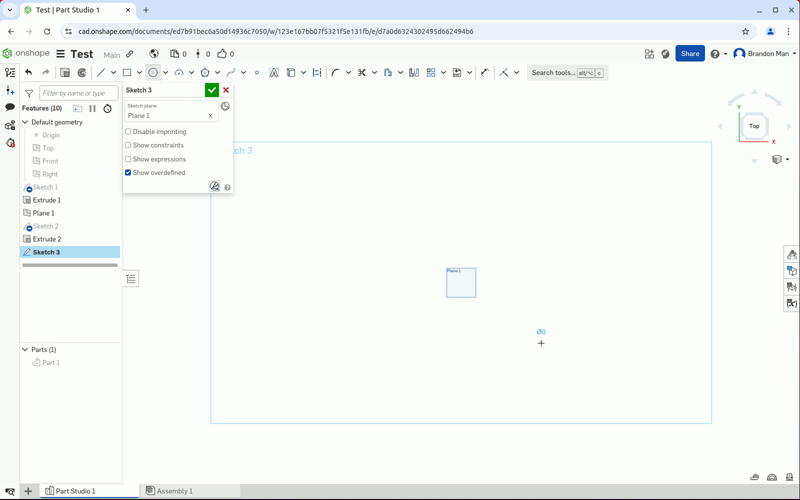
mouse_move(552, 342)
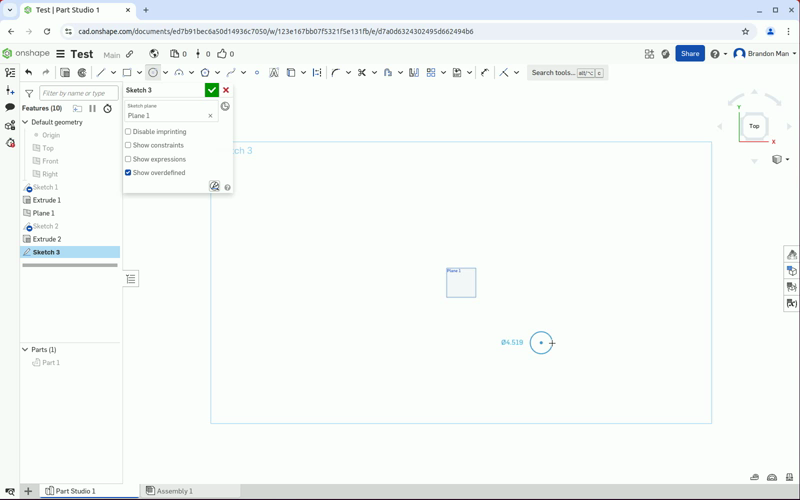
click(552, 342)
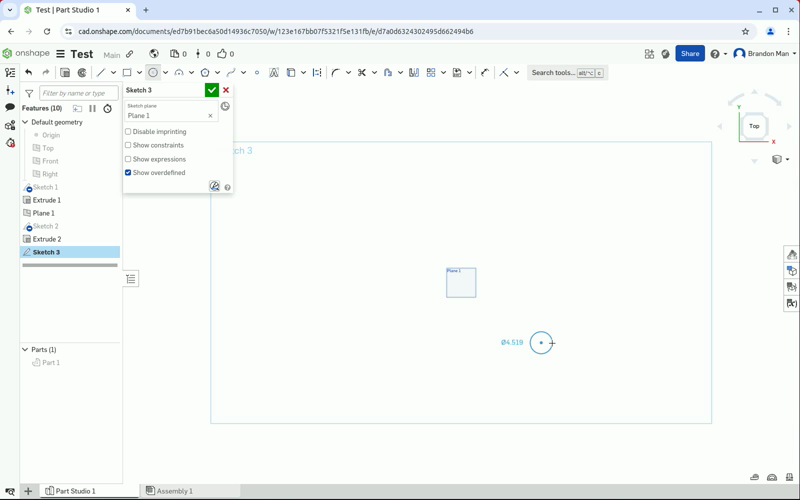
key(esc)
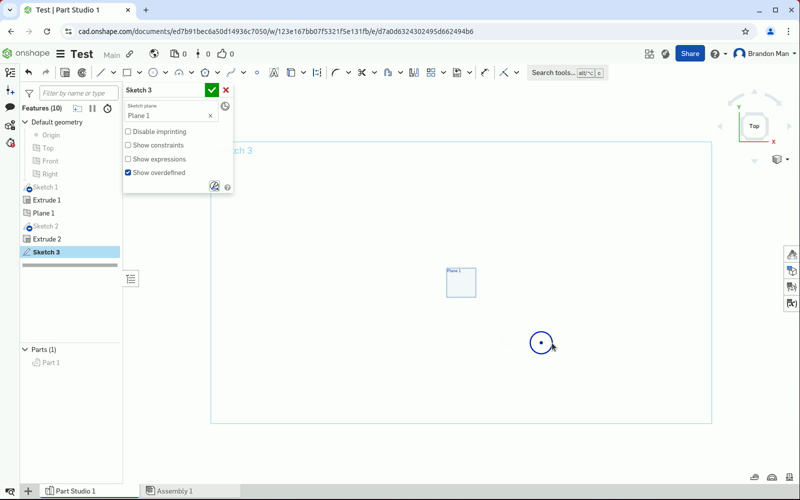
mouse_move(546, 346)
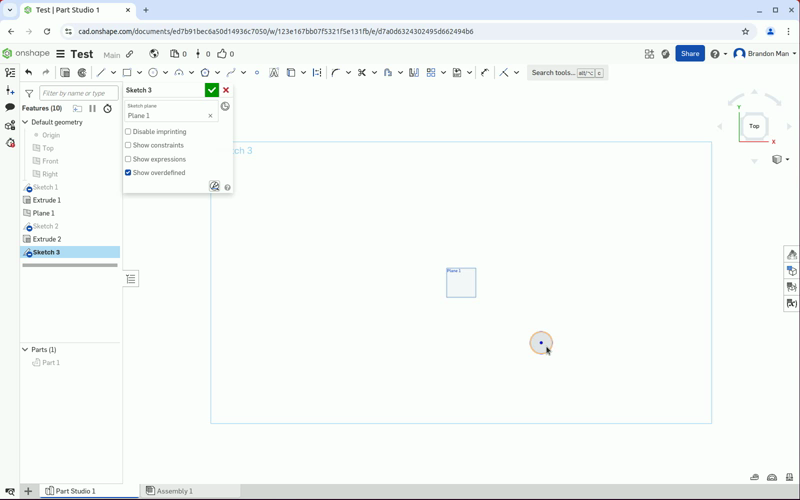
scroll(6)
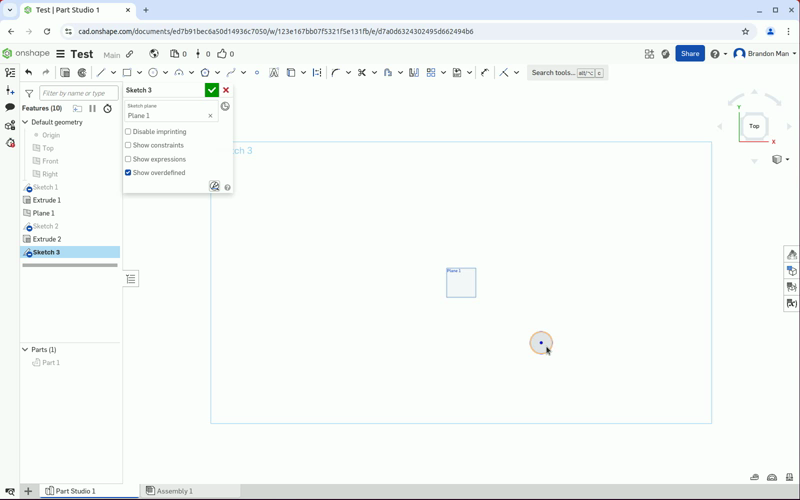
scroll(6)
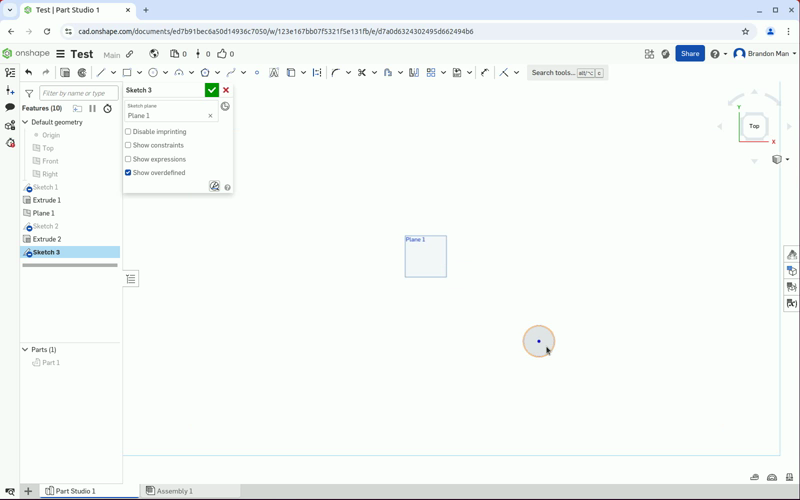
scroll(6)
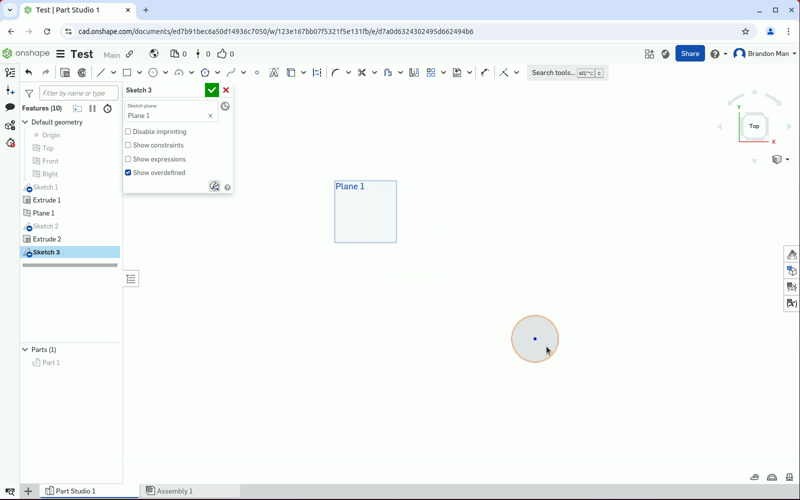
scroll(6)
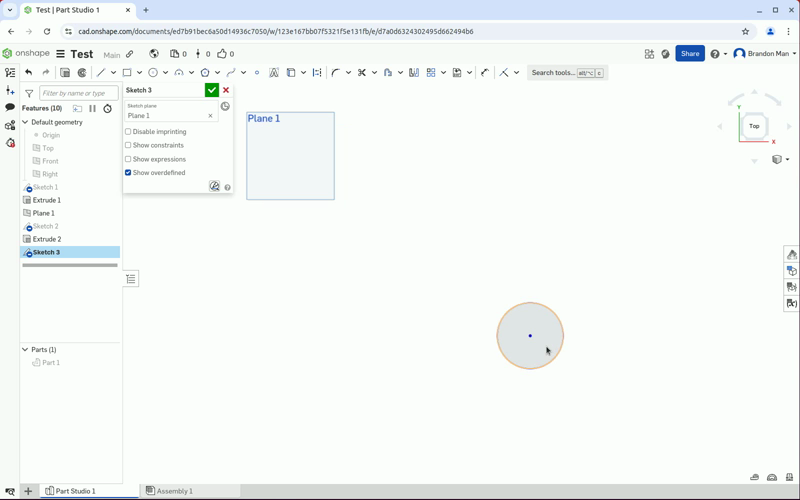
scroll(6)
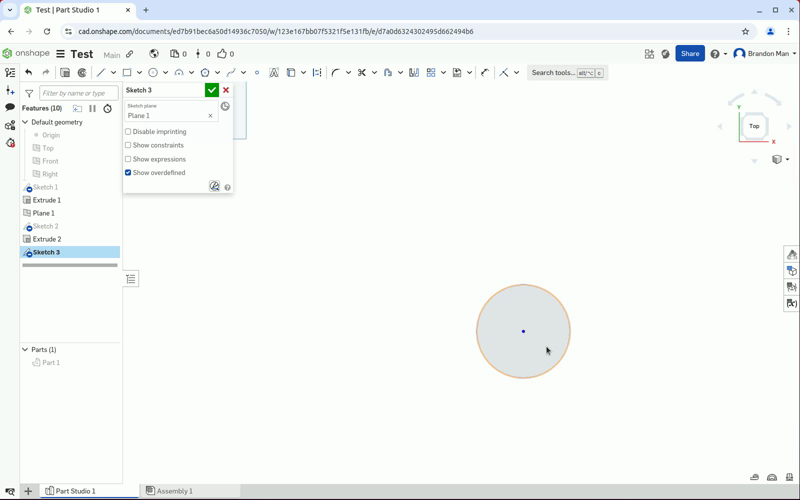
scroll(6)
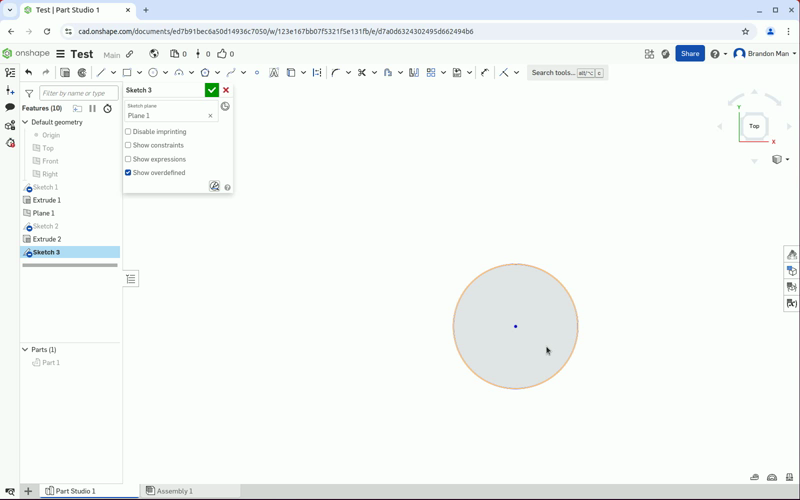
scroll(6)
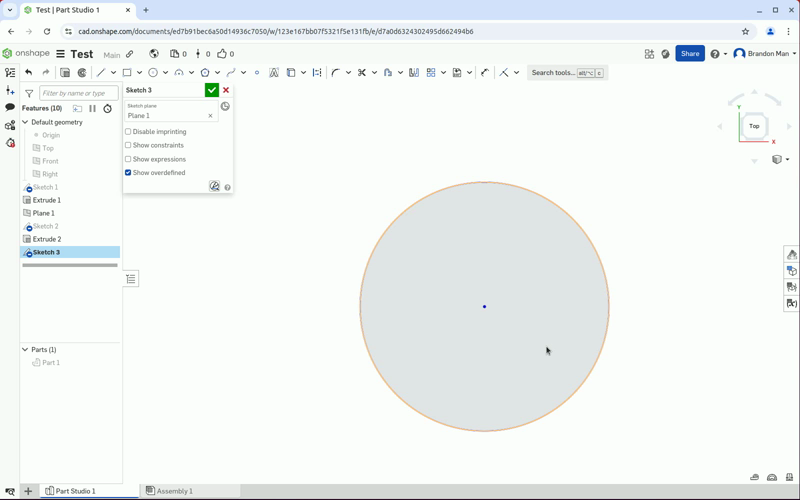
click(546, 346)
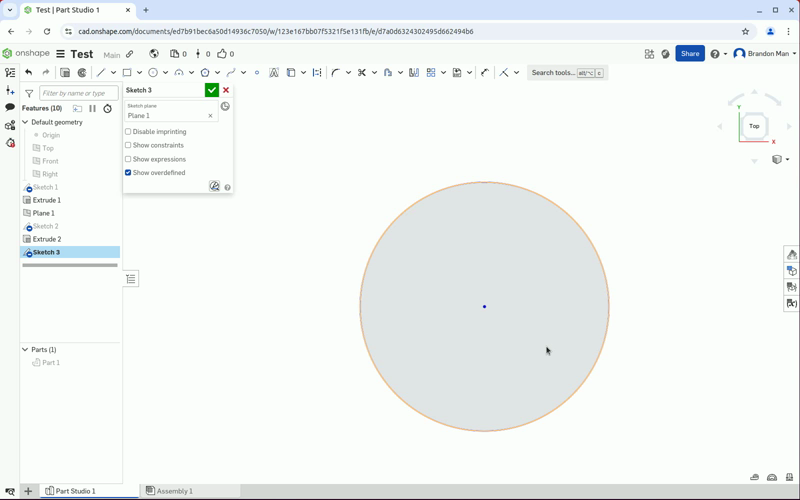
scroll(-6)
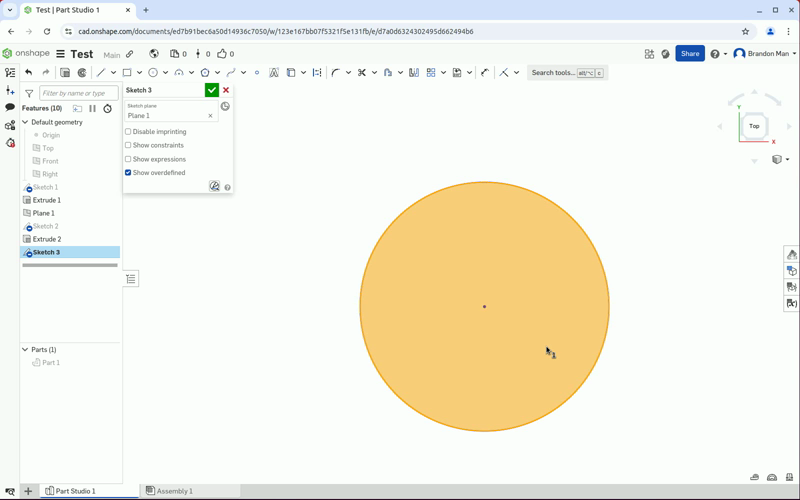
scroll(-6)
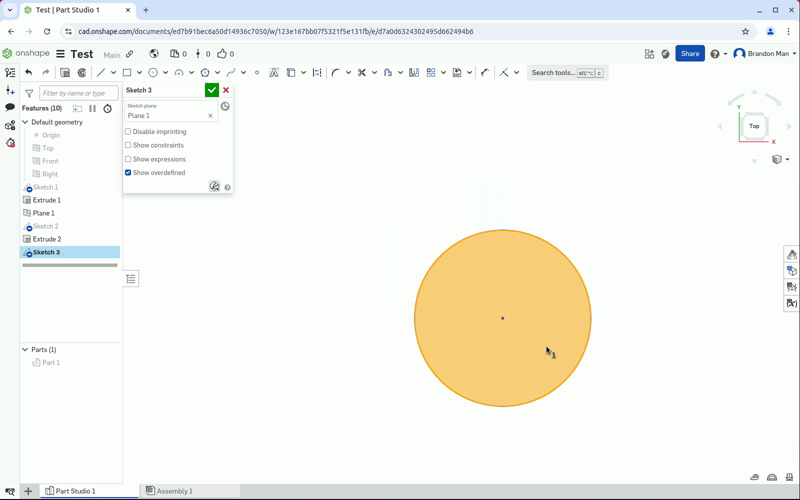
scroll(-6)
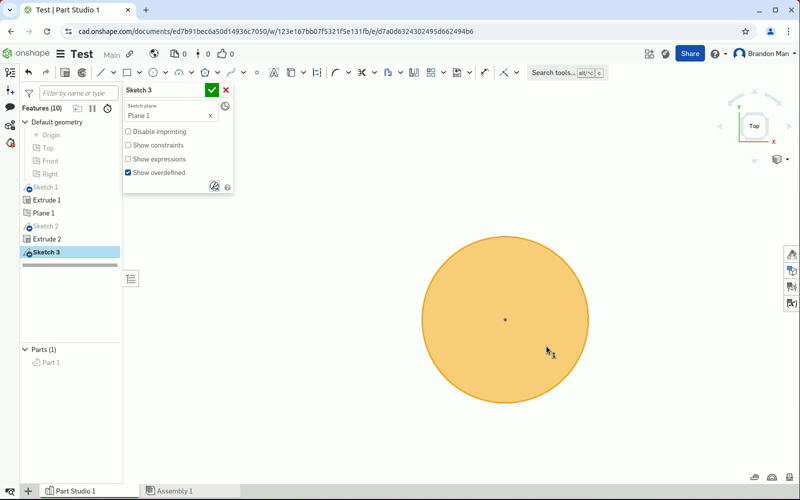
scroll(-6)
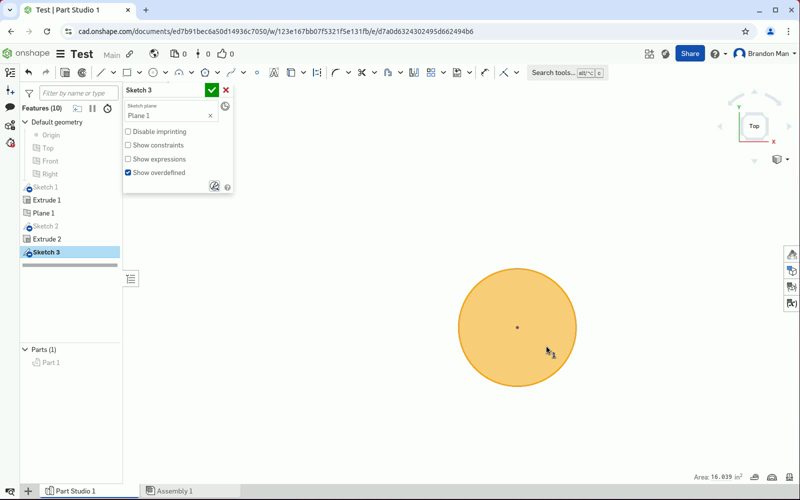
scroll(-6)
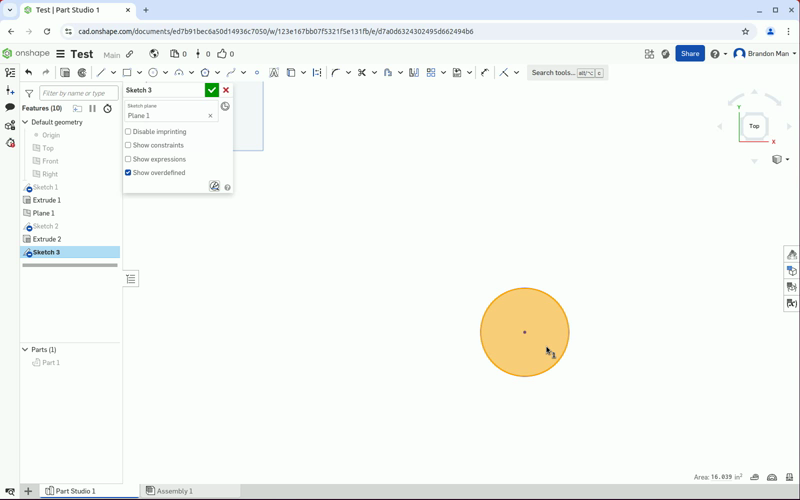
scroll(-6)
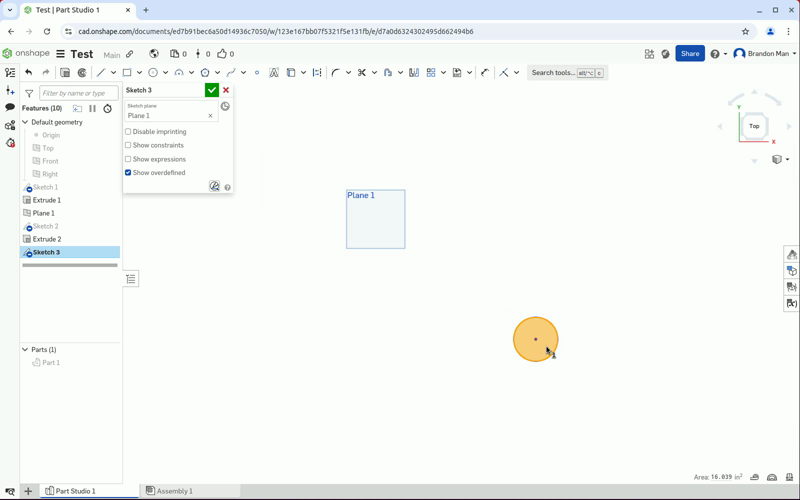
scroll(-6)
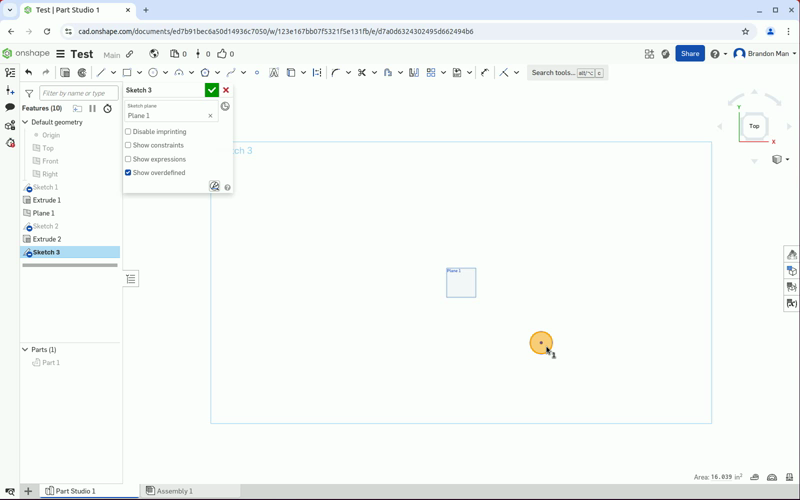
mouse_move(73, 352)
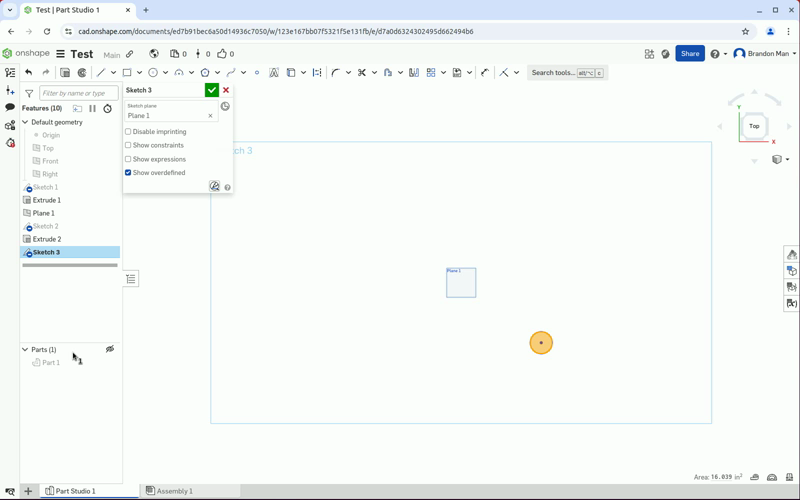
key(shift+y)
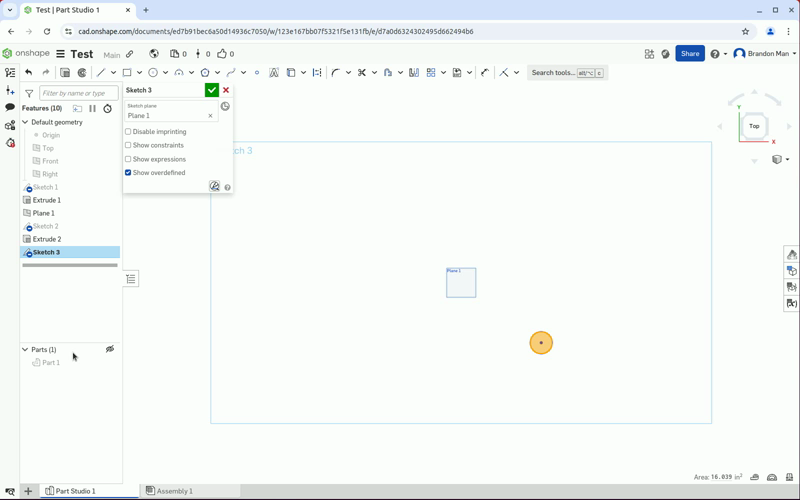
key(shift+e)
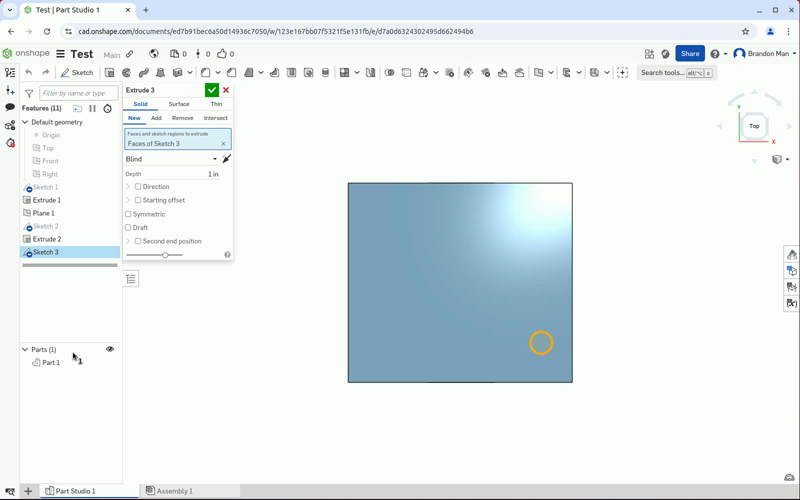
mouse_move(143, 106)
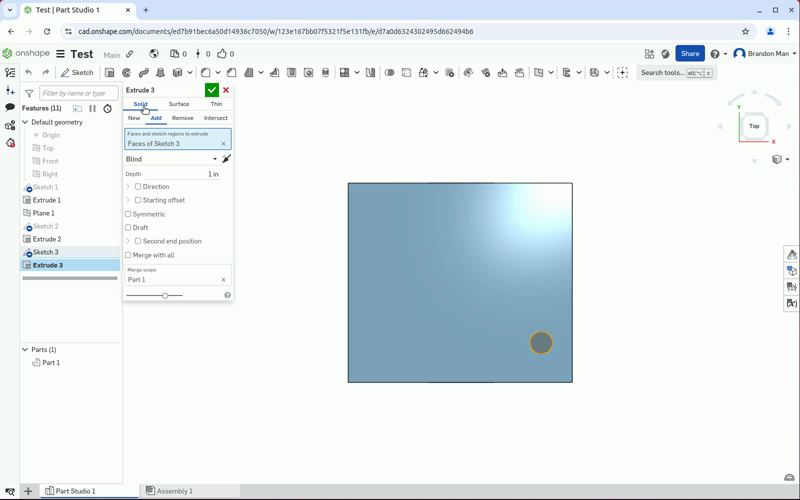
click(143, 106)
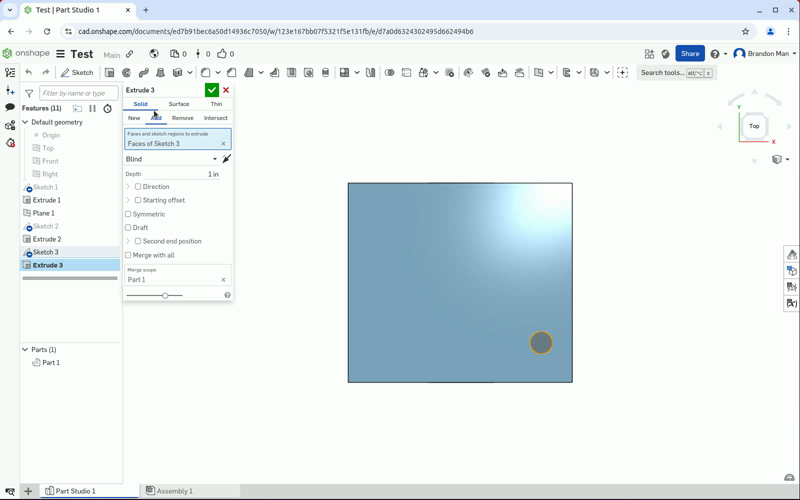
mouse_move(186, 120)
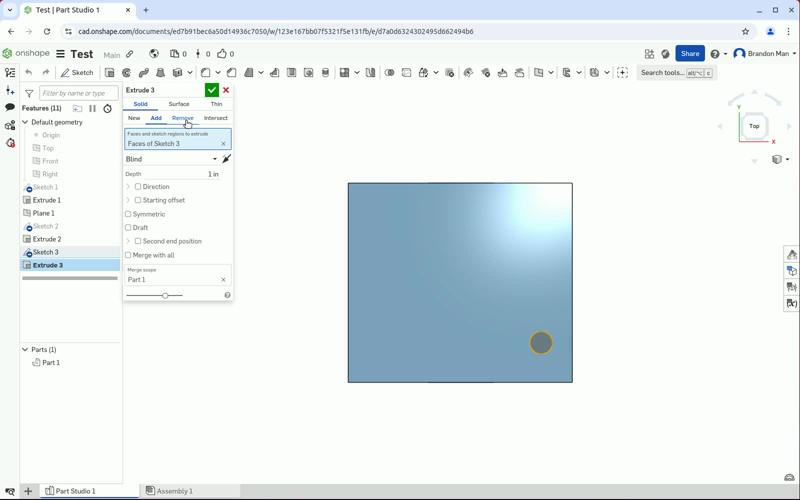
click(186, 120)
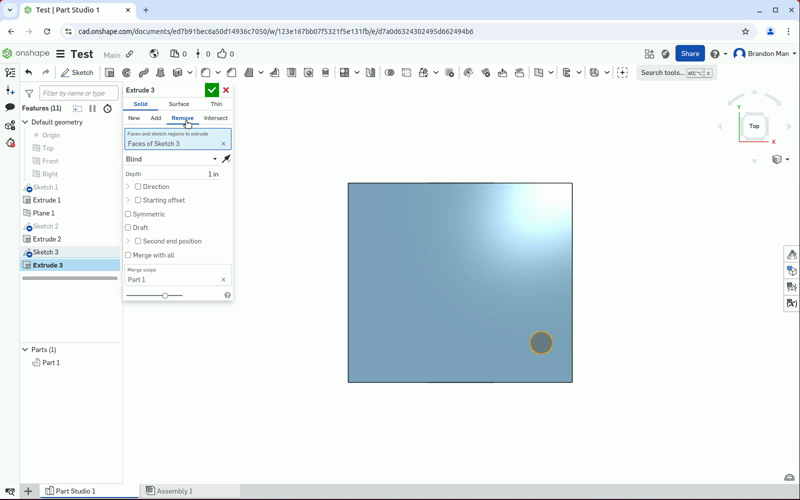
key(tab, 4)
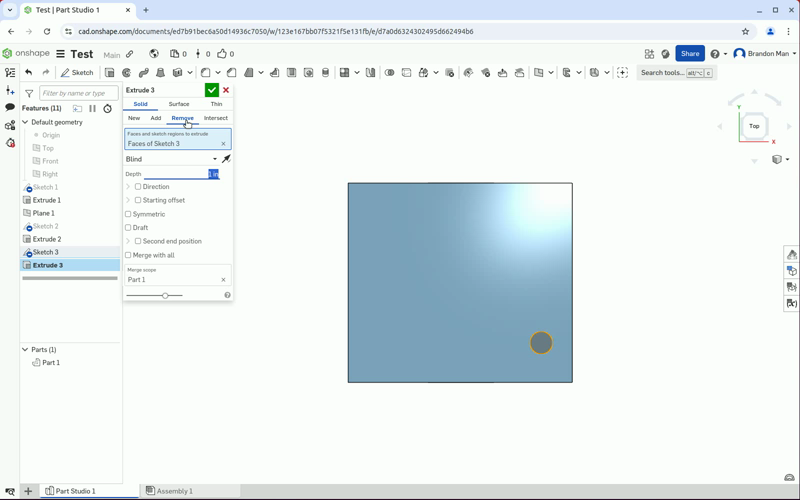
text(30.811)
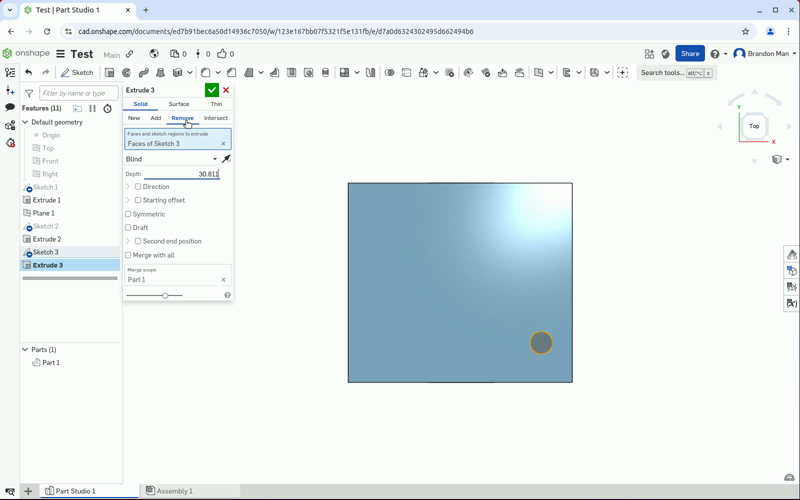
key(tab, 6)
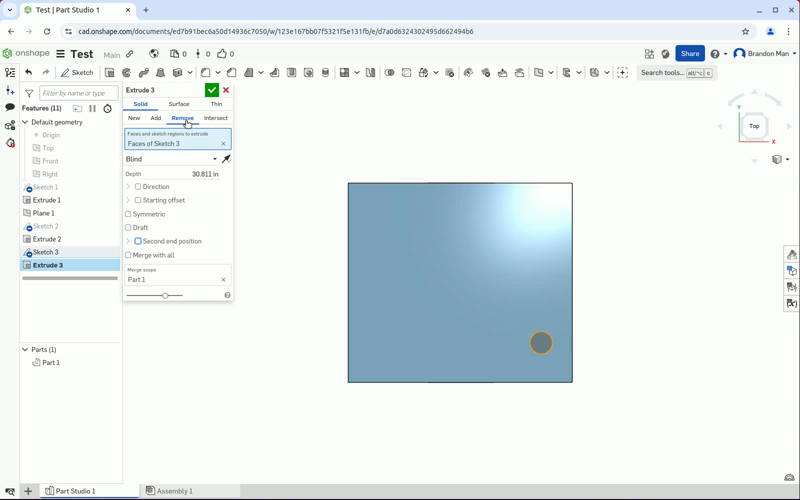
key(space)
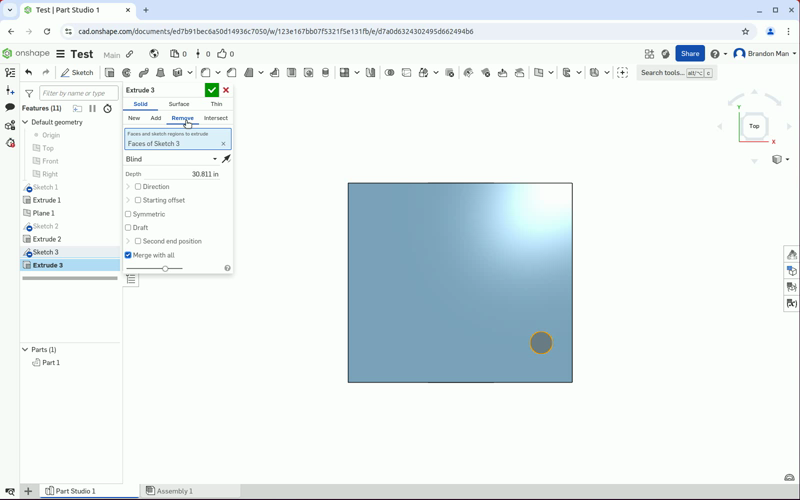
key(enter)
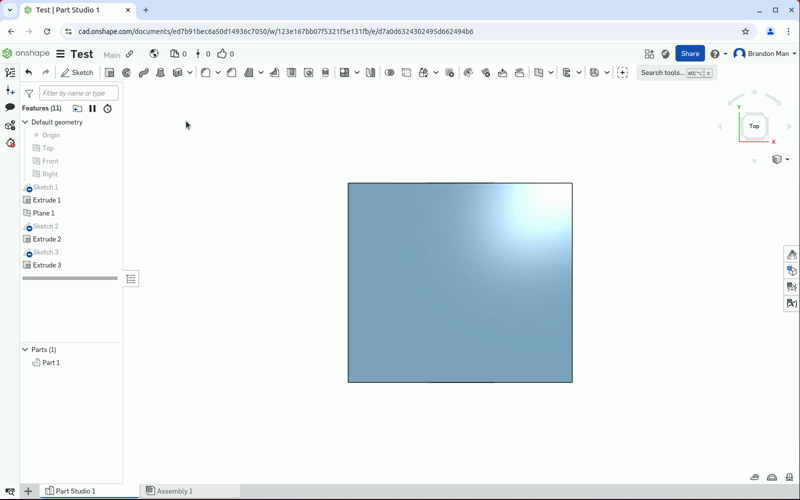
key(shift+h)
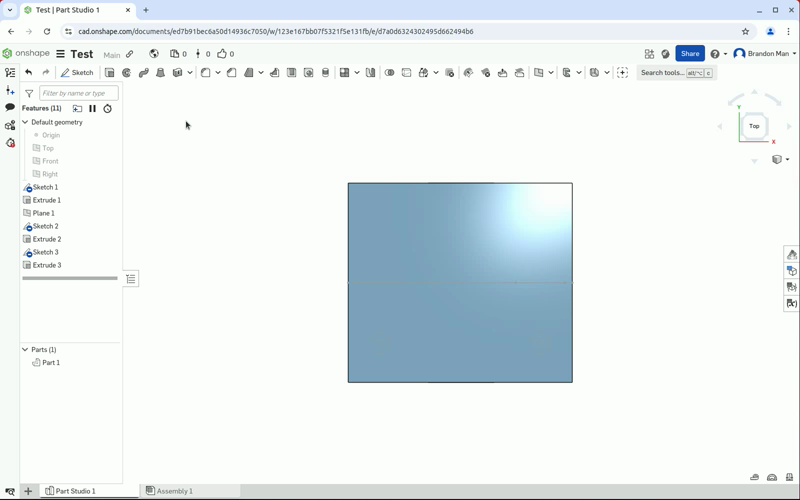
key(shift+h)
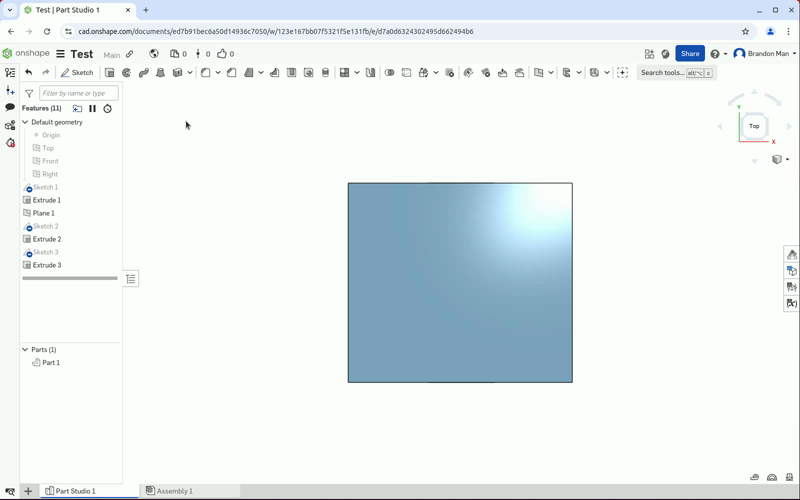
mouse_move(73, 189)
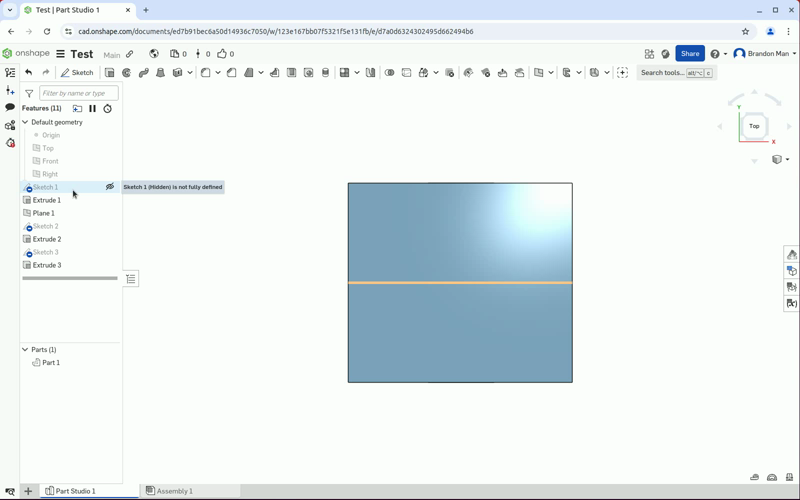
click(73, 189)
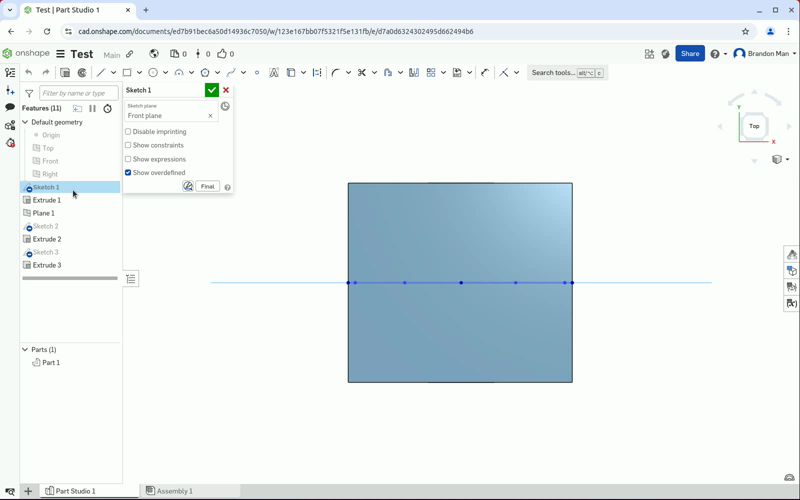
mouse_move(229, 92)
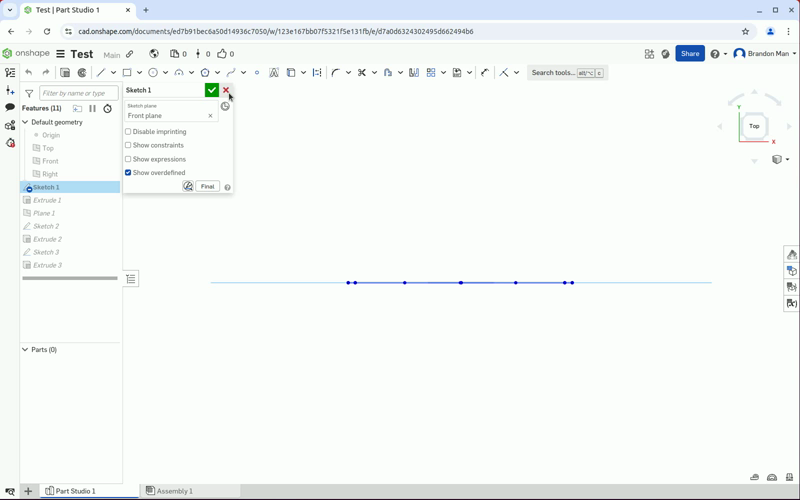
click(229, 92)
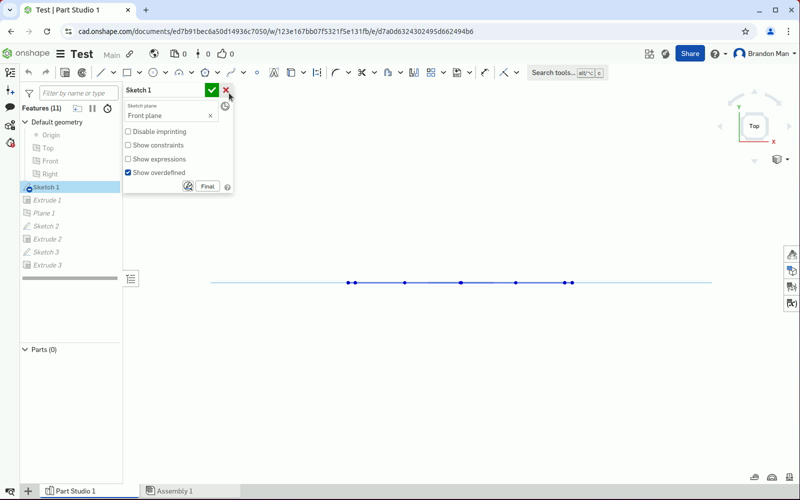
key(shift+s)
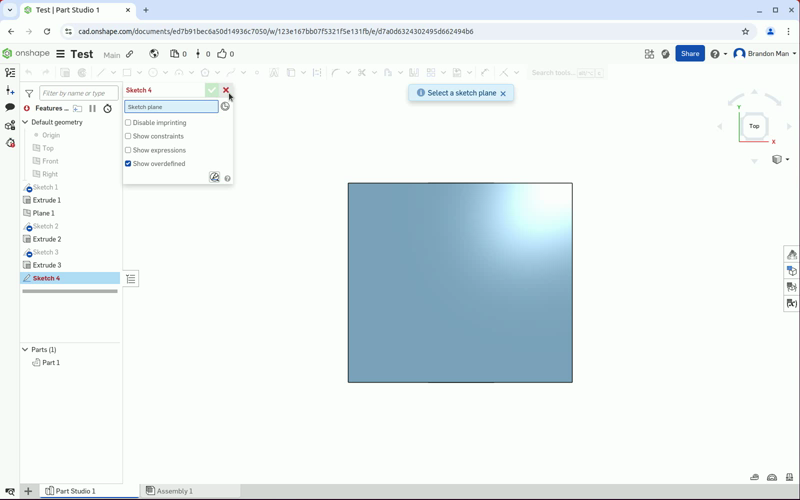
mouse_move(73, 215)
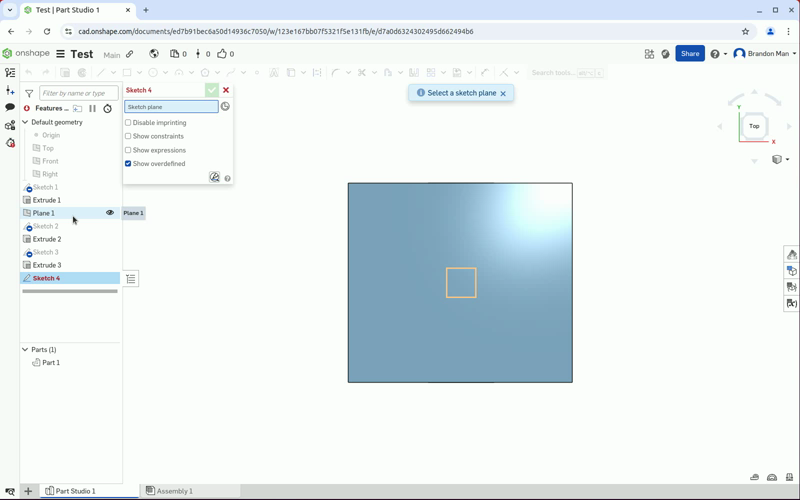
click(73, 215)
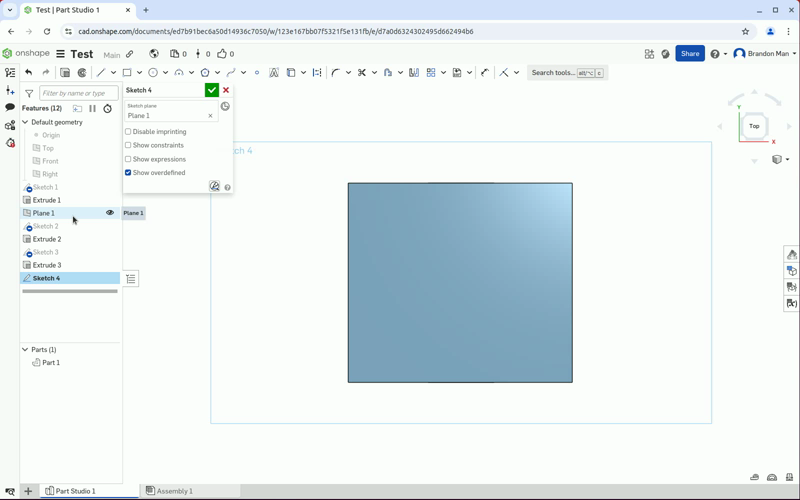
mouse_move(73, 352)
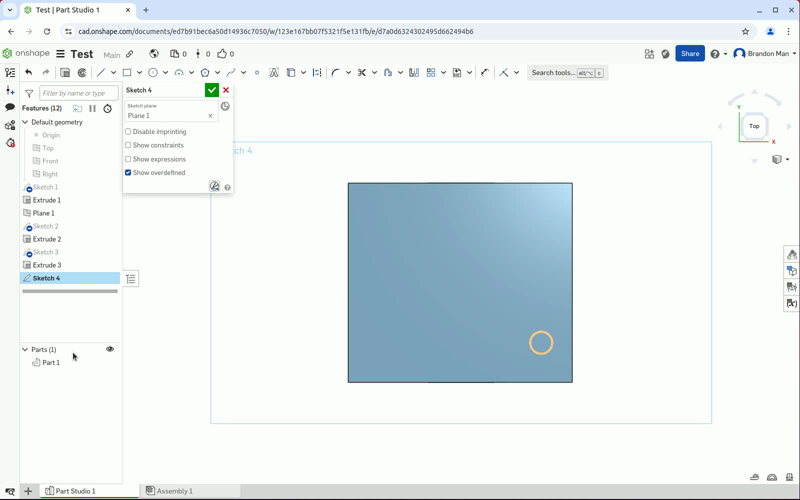
key(y)
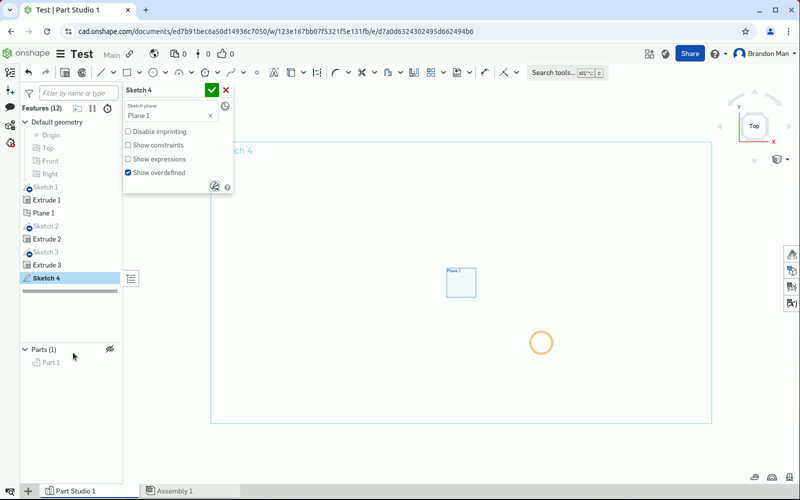
key(c)
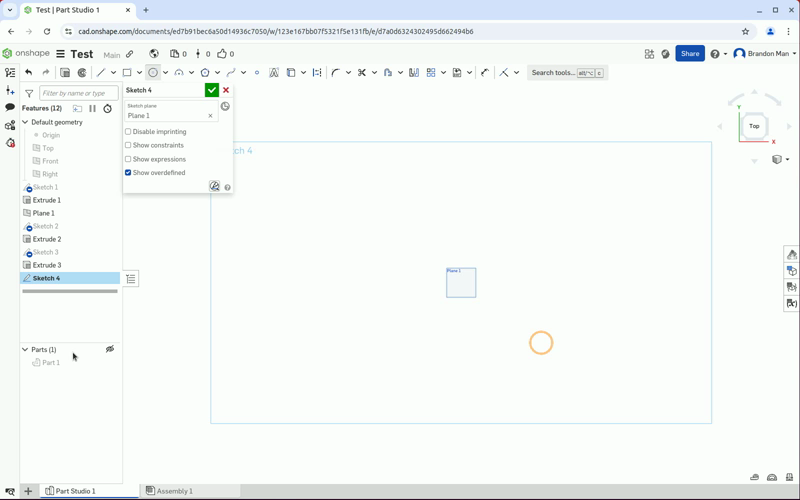
key_down(shift)
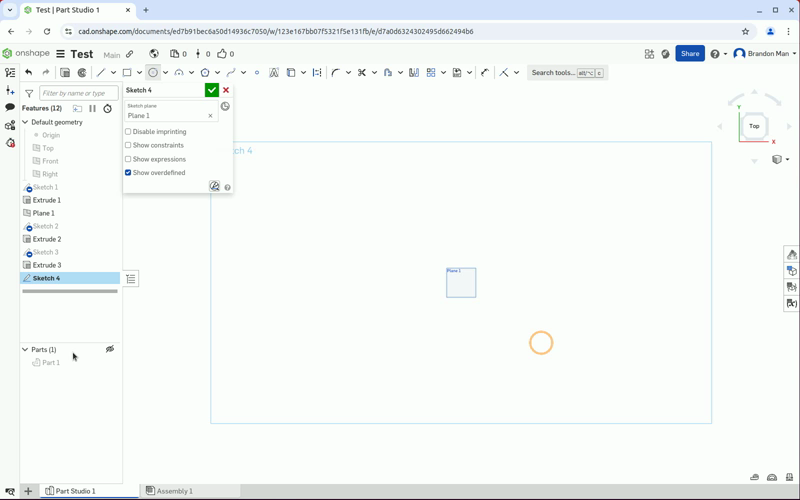
mouse_move(541, 223)
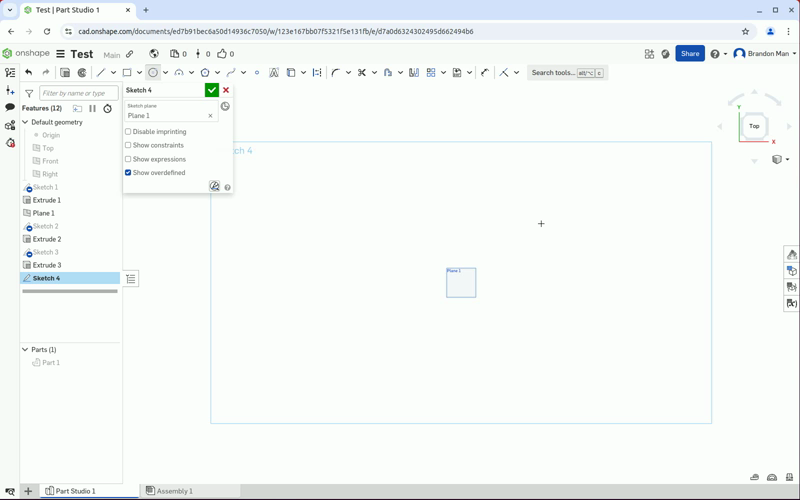
click(541, 223)
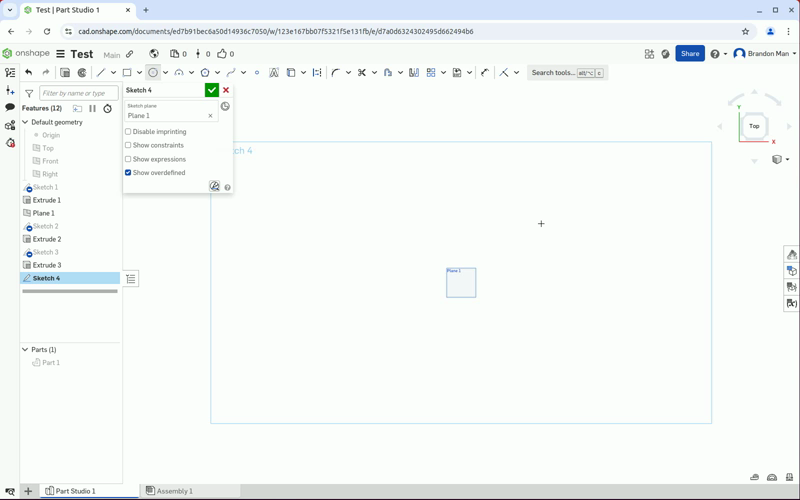
key_up(shift)
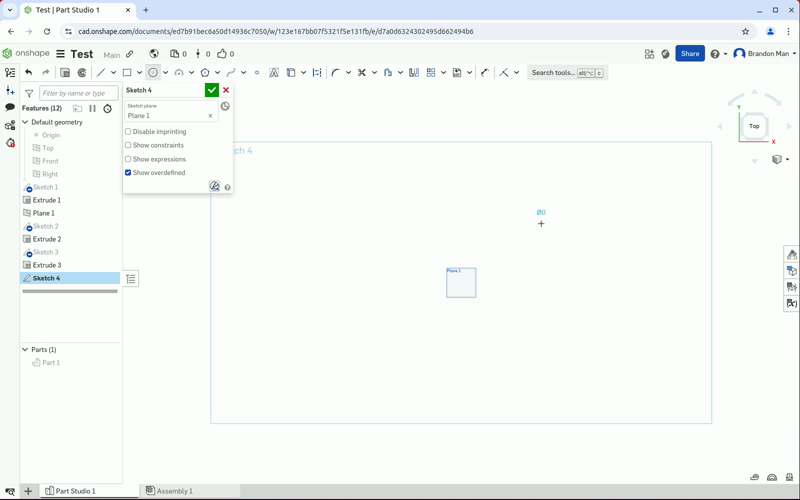
mouse_move(552, 223)
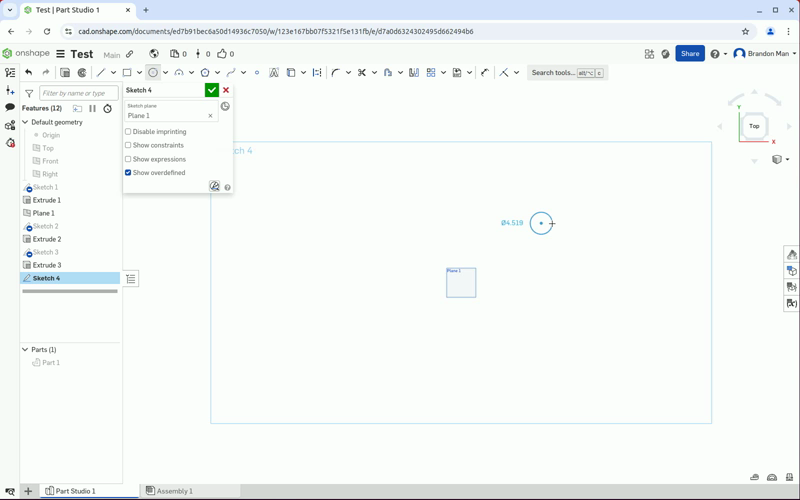
click(552, 223)
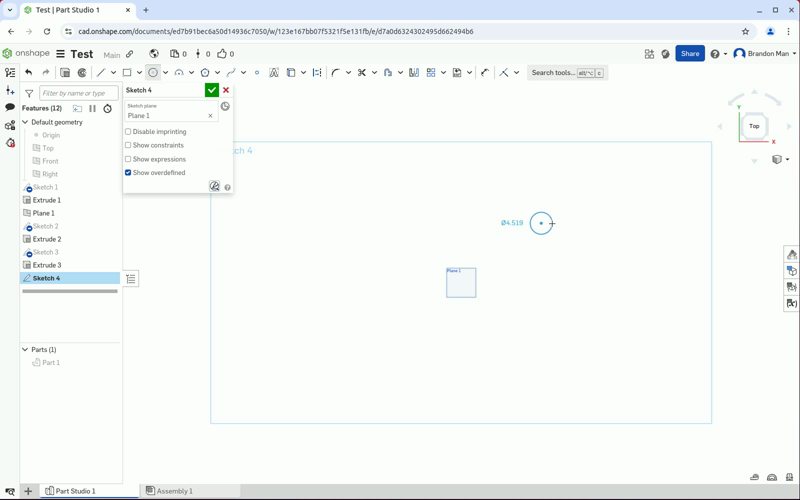
key(esc)
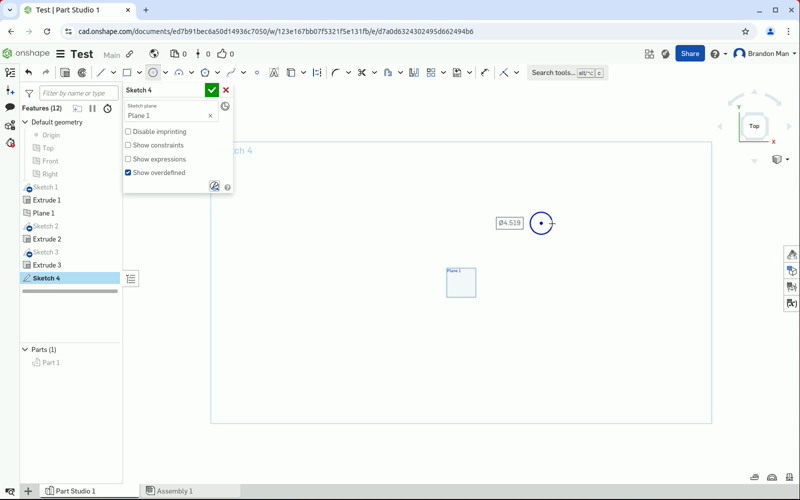
mouse_move(538, 223)
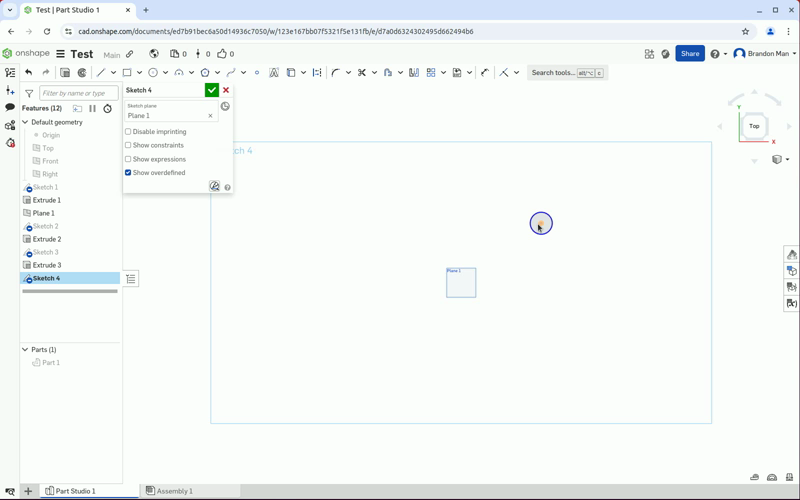
scroll(6)
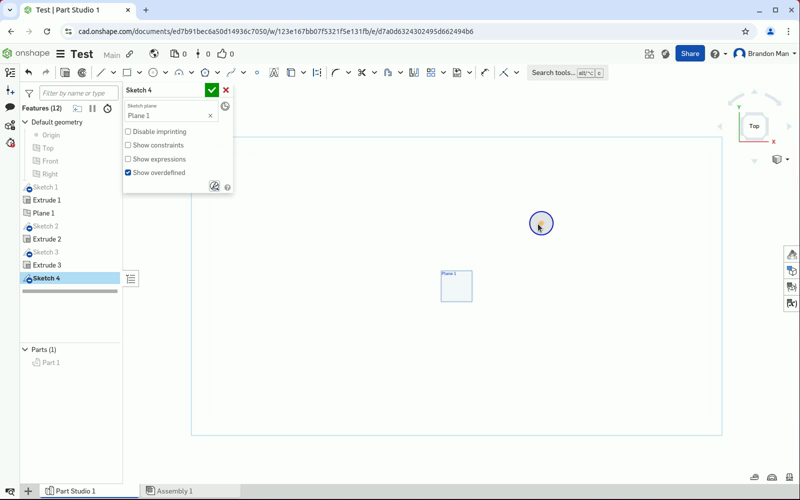
scroll(6)
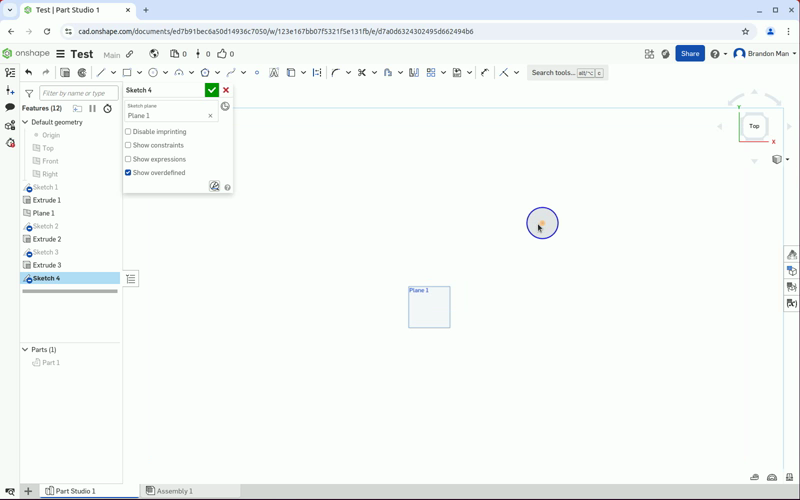
scroll(6)
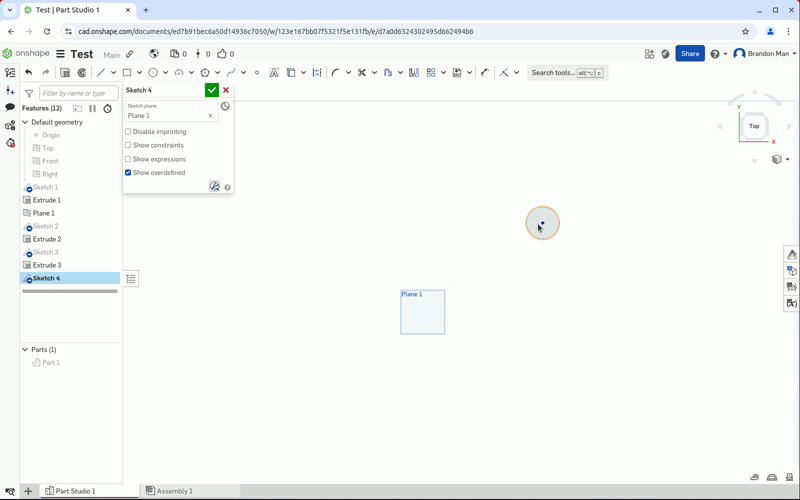
scroll(6)
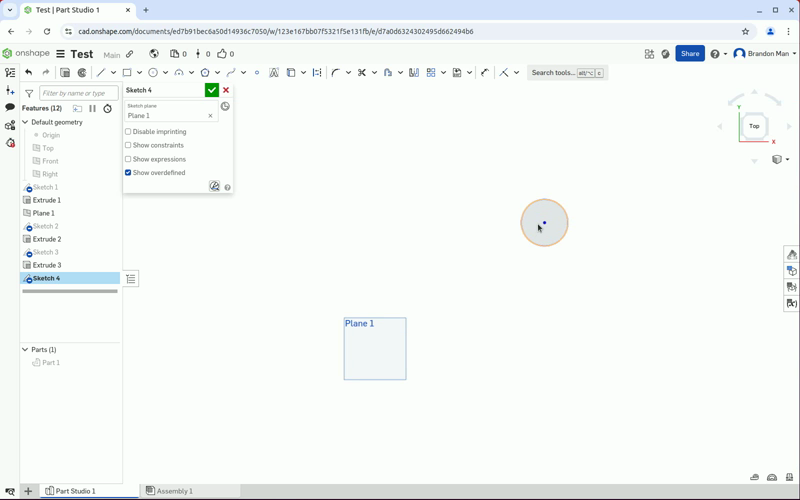
scroll(6)
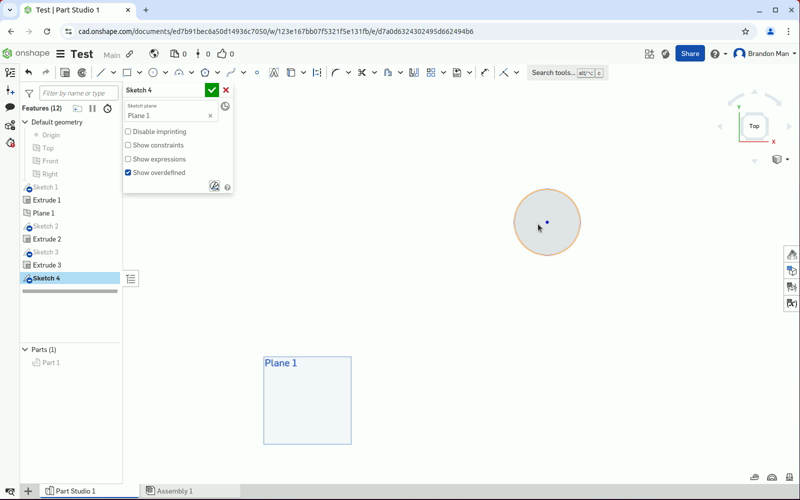
scroll(6)
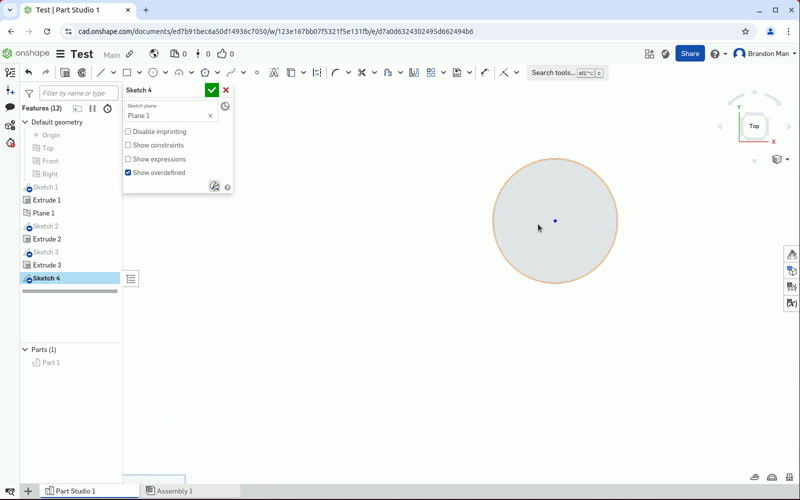
scroll(6)
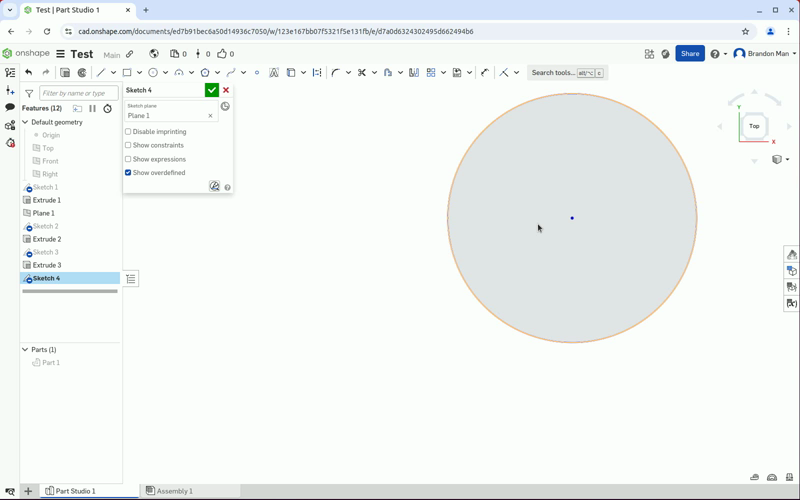
click(538, 223)
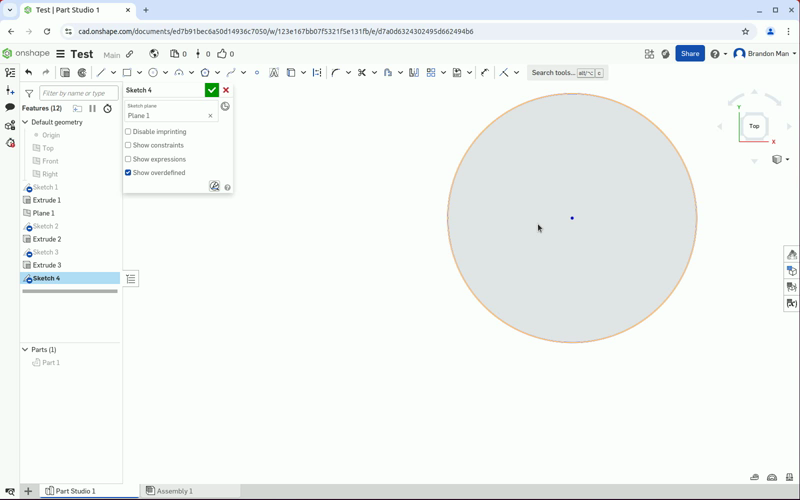
scroll(-6)
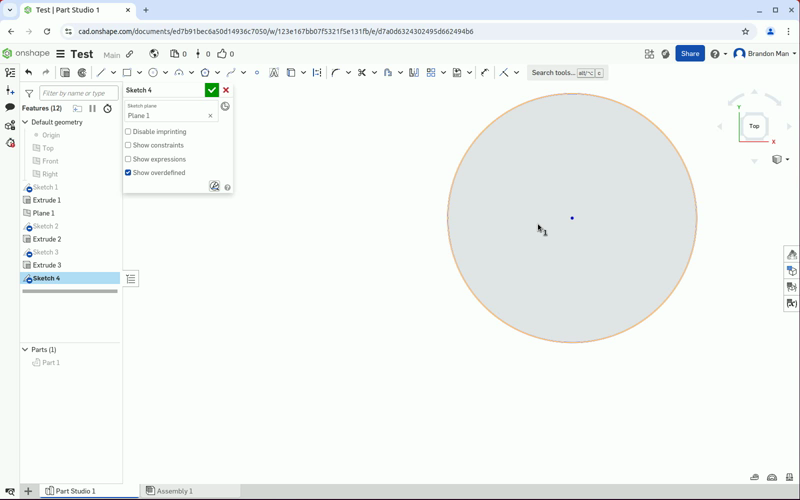
scroll(-6)
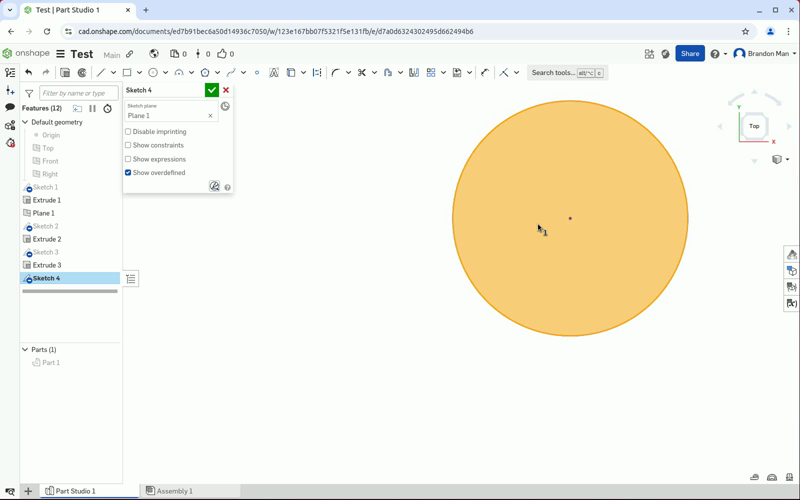
scroll(-6)
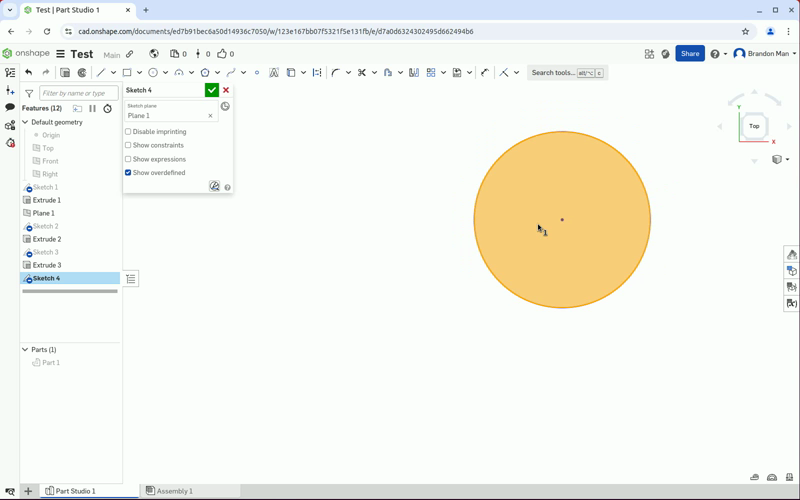
scroll(-6)
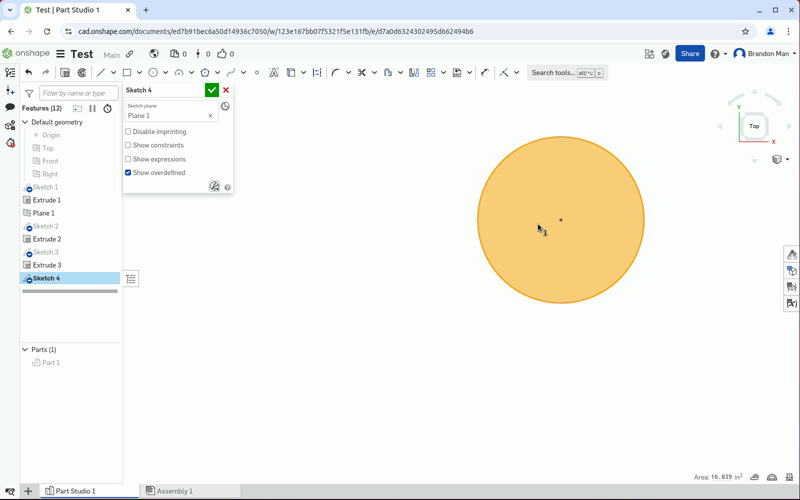
scroll(-6)
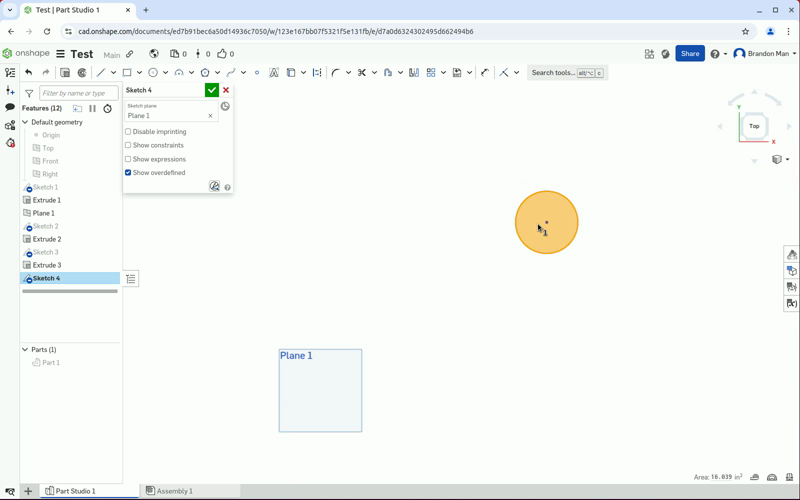
scroll(-6)
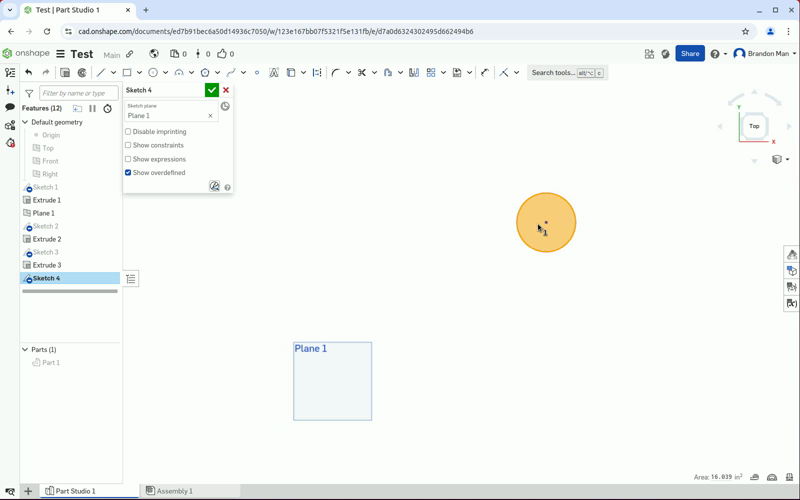
scroll(-6)
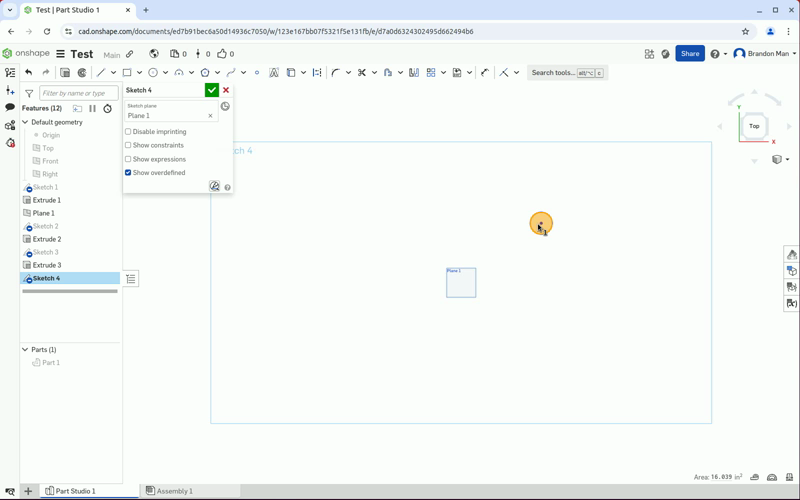
mouse_move(73, 352)
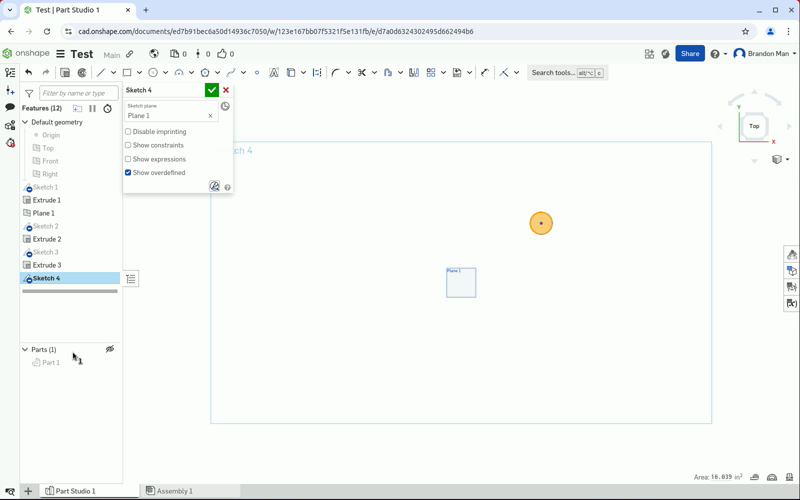
key(shift+y)
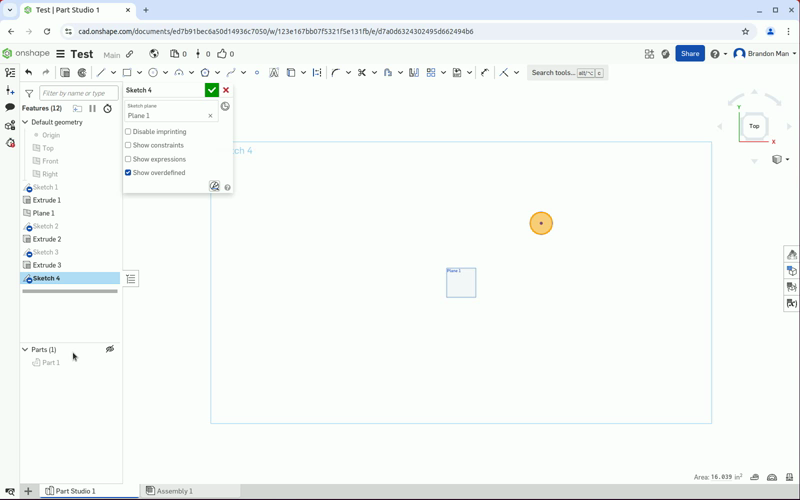
key(shift+e)
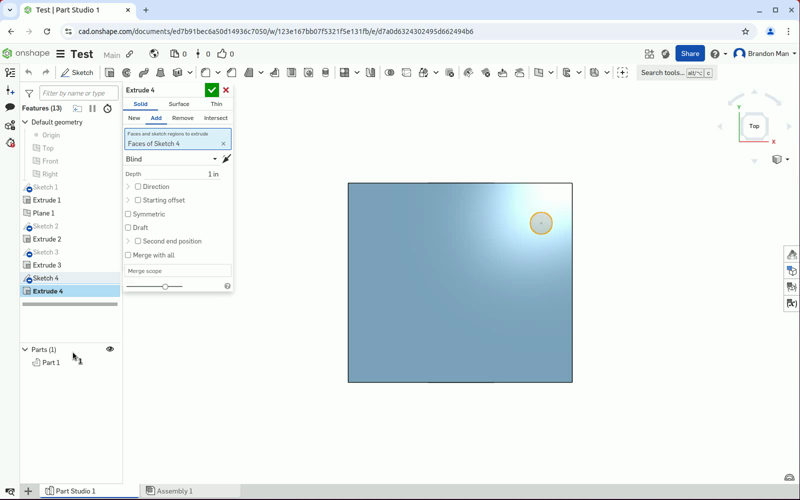
mouse_move(143, 106)
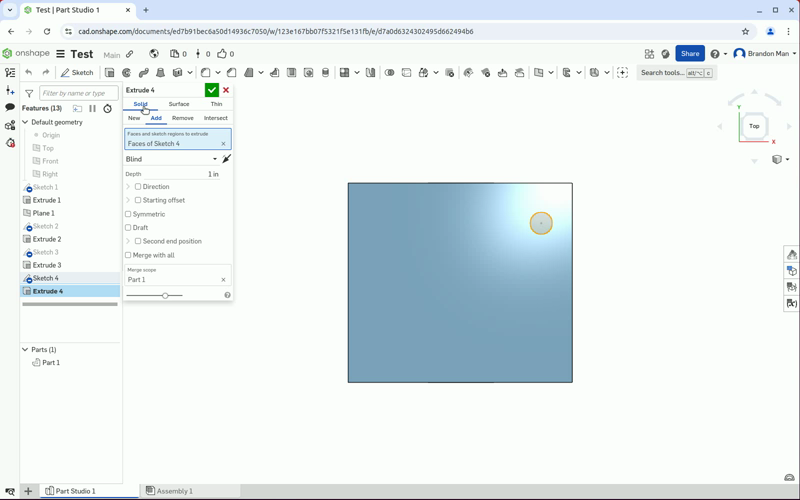
click(143, 106)
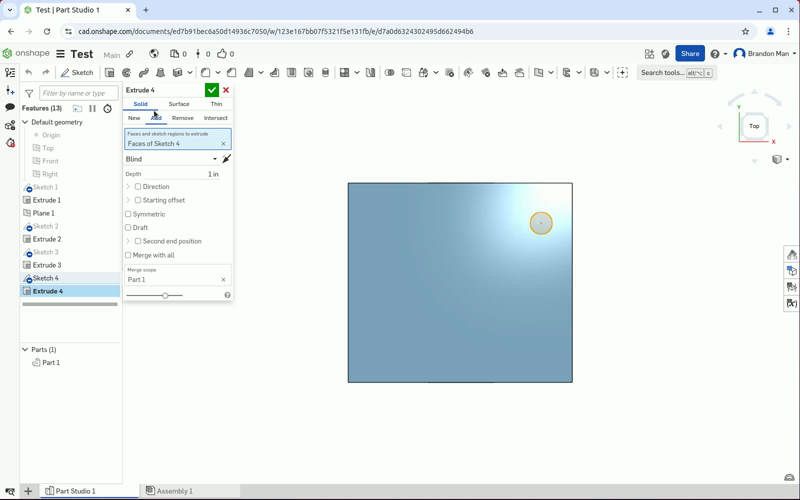
mouse_move(186, 120)
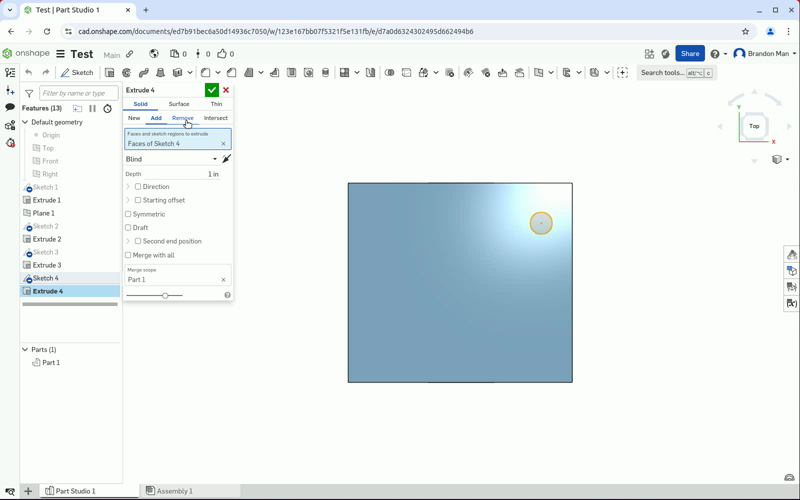
click(186, 120)
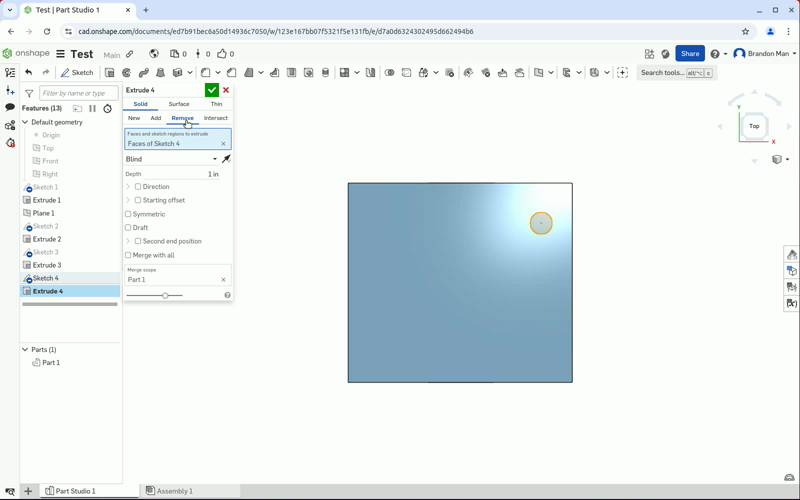
key(tab, 4)
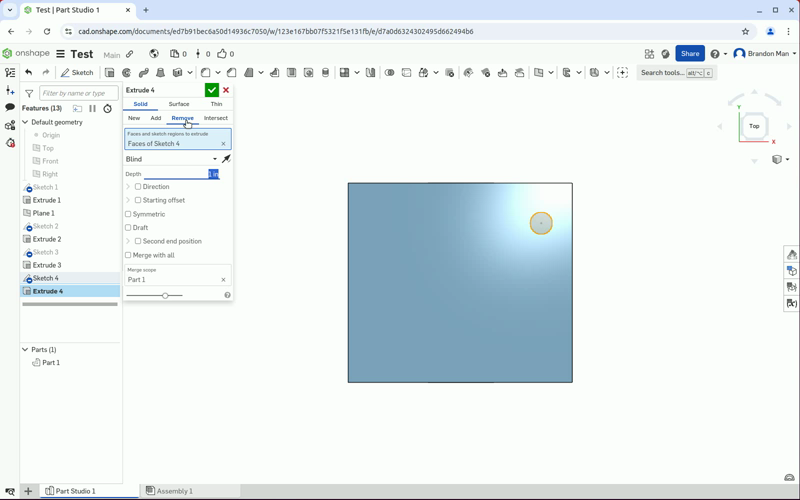
text(30.811)
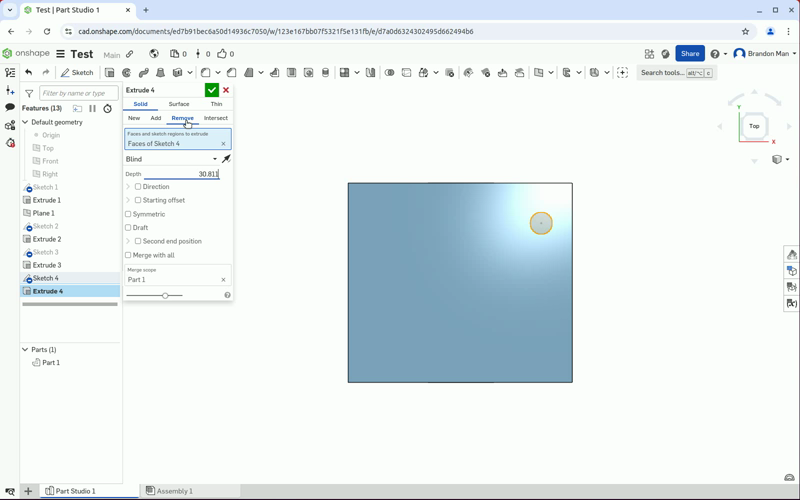
key(tab, 6)
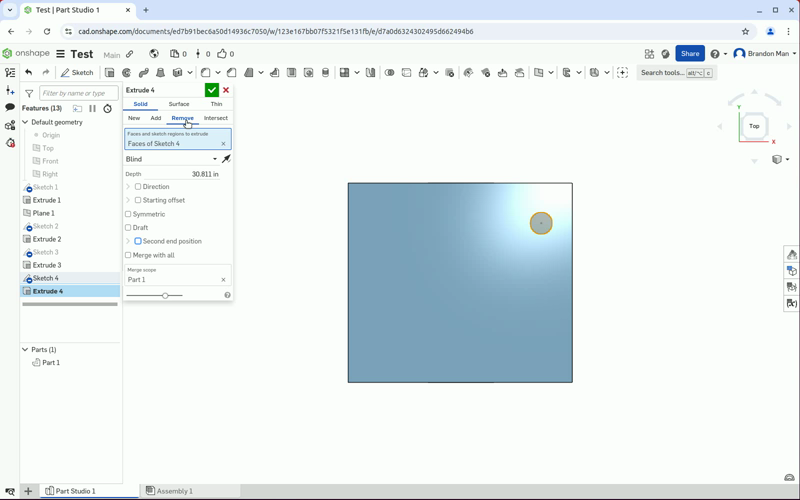
key(space)
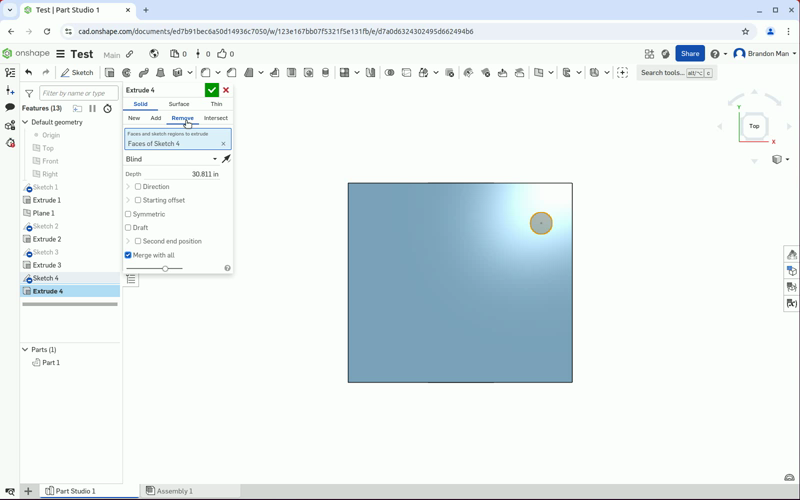
key(enter)
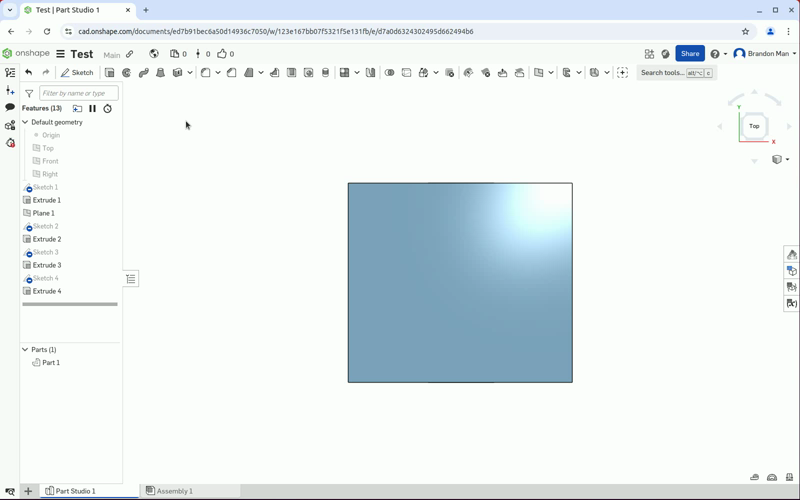
key(shift+h)
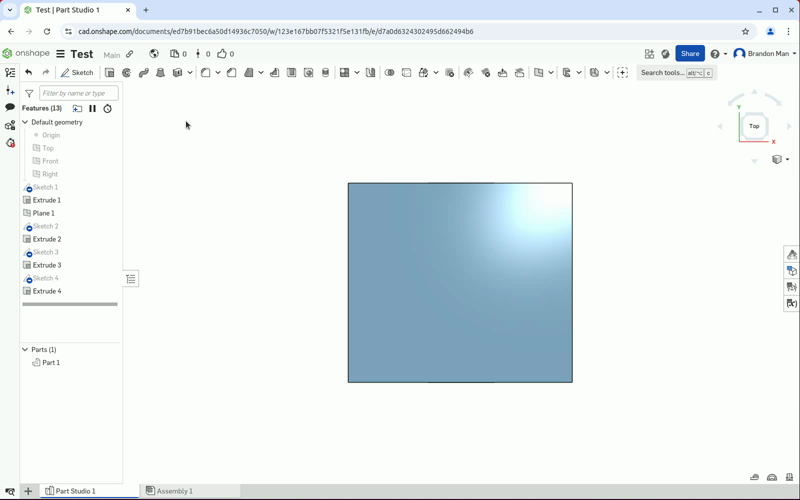
key(shift+h)
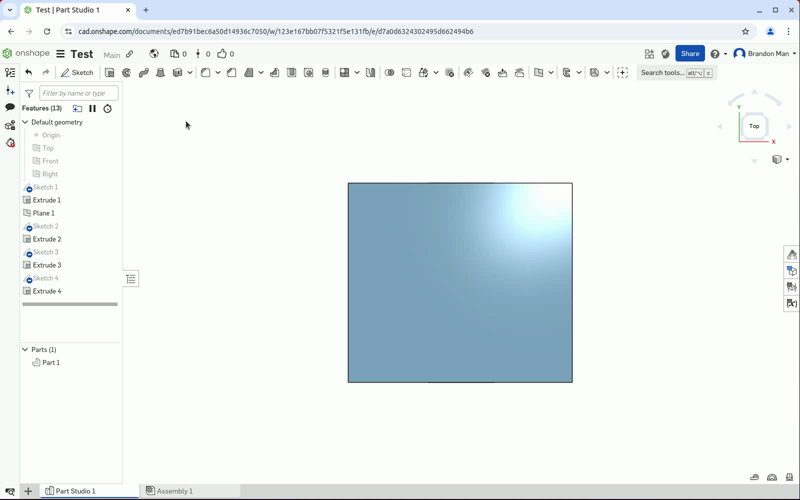
mouse_move(73, 189)
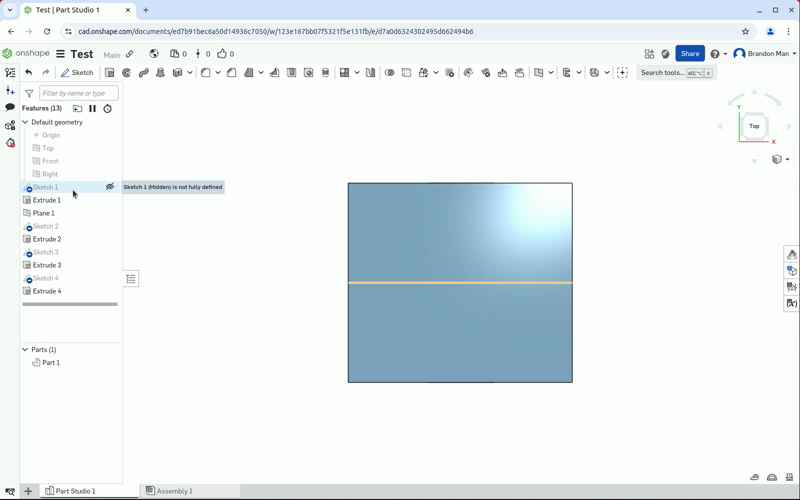
click(73, 189)
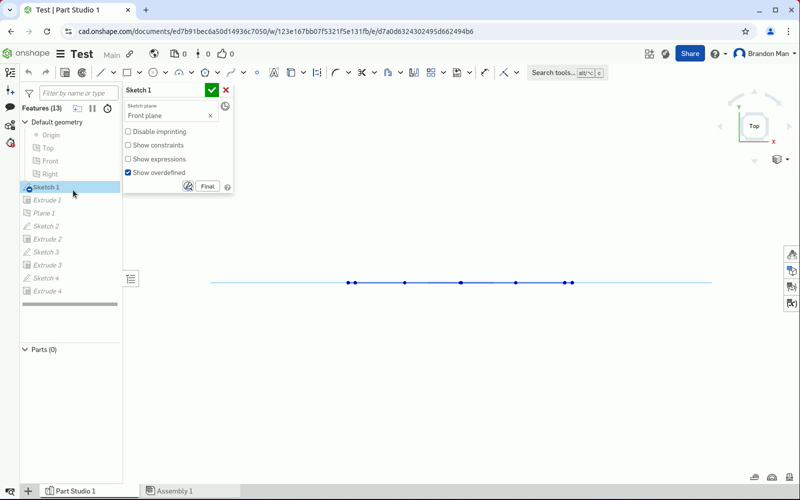
mouse_move(229, 92)
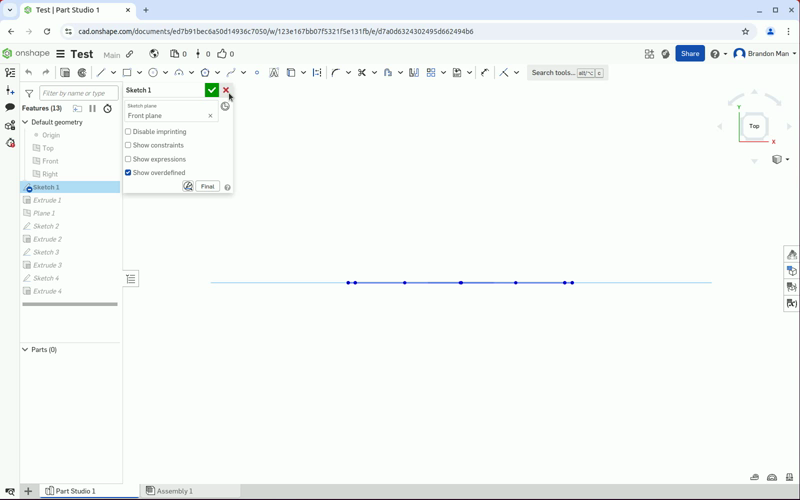
click(229, 92)
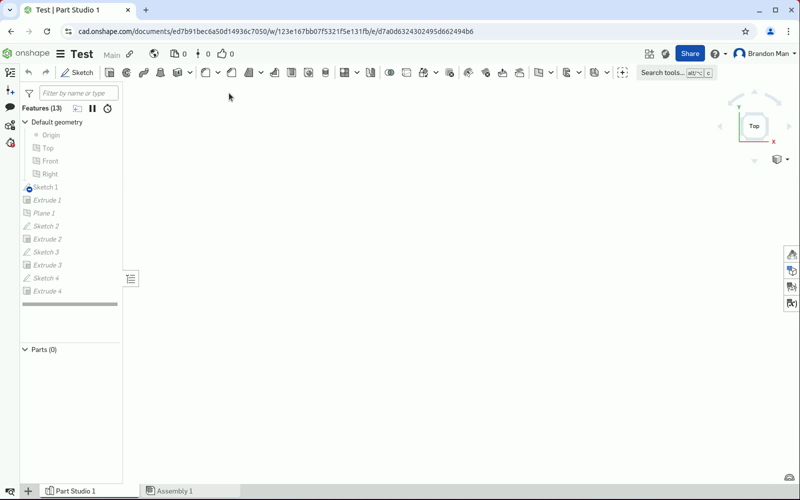
key(shift+s)
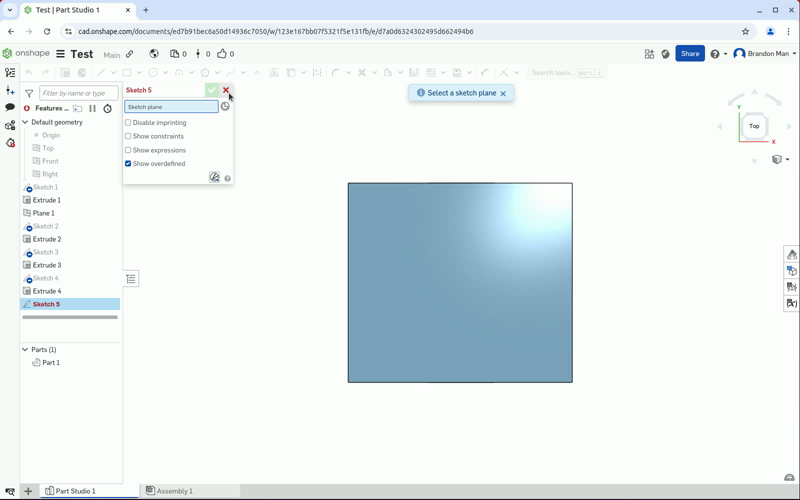
mouse_move(73, 215)
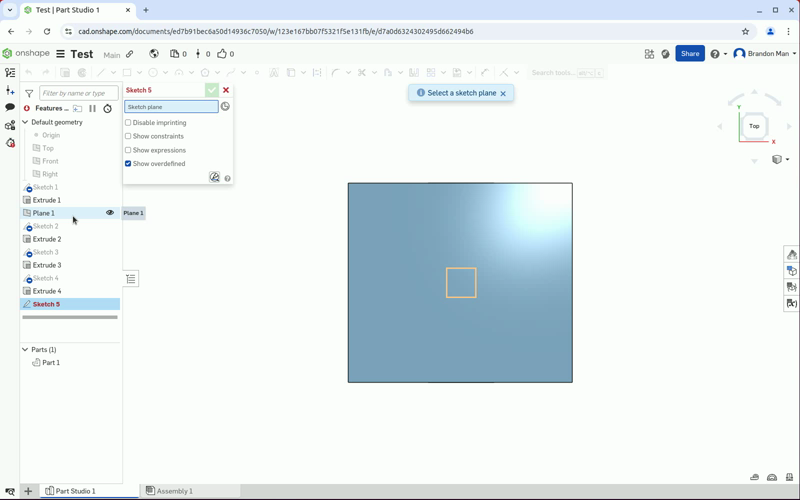
click(73, 215)
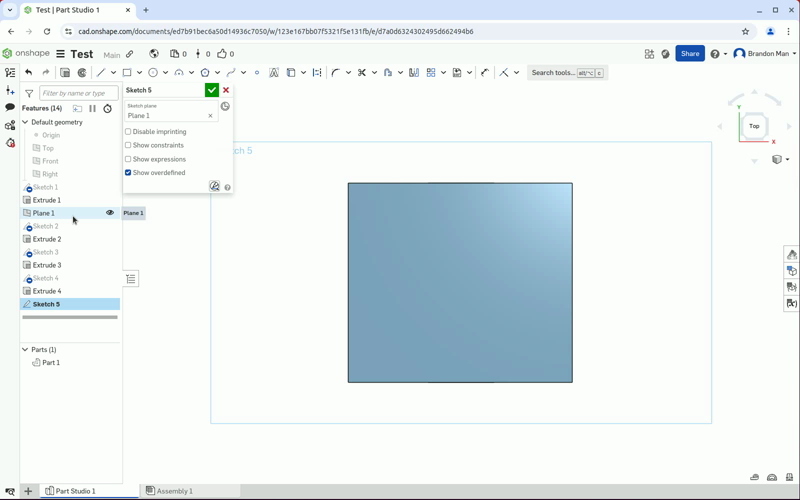
mouse_move(73, 352)
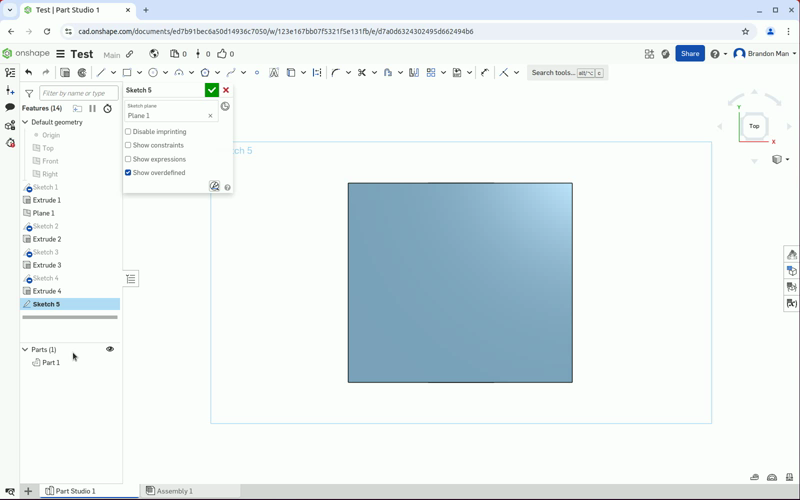
key(y)
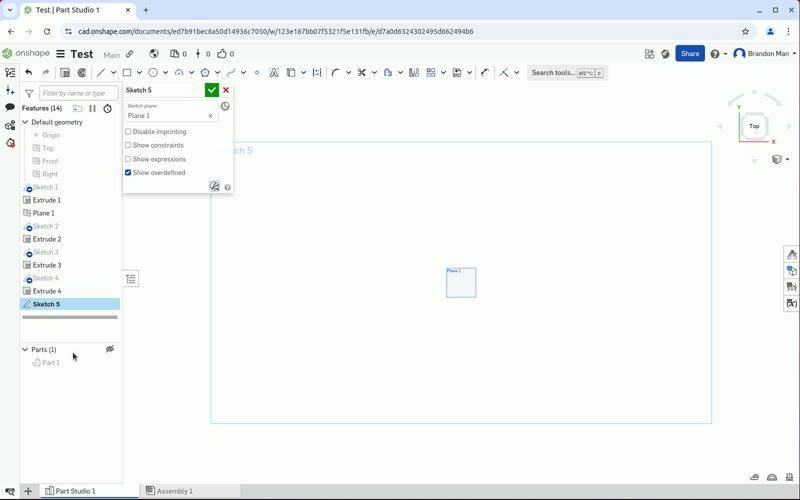
key(c)
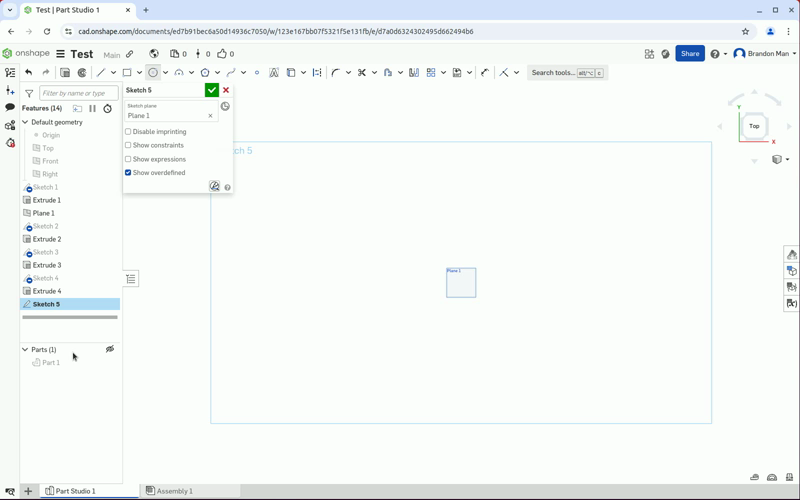
key_down(shift)
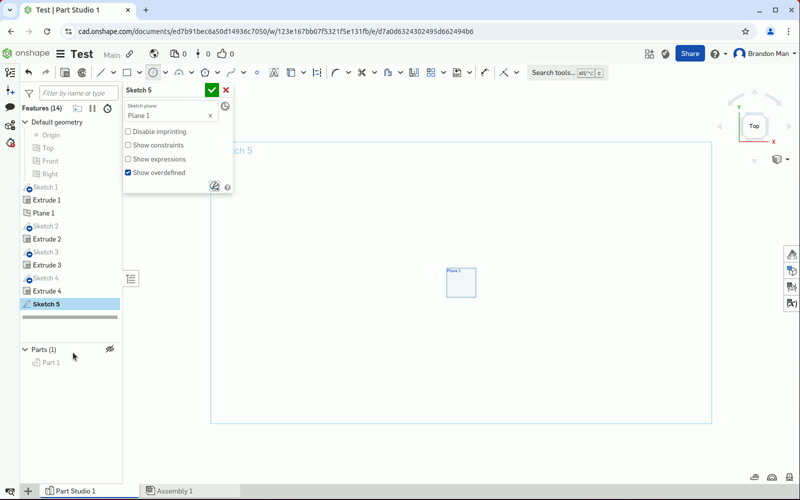
mouse_move(381, 223)
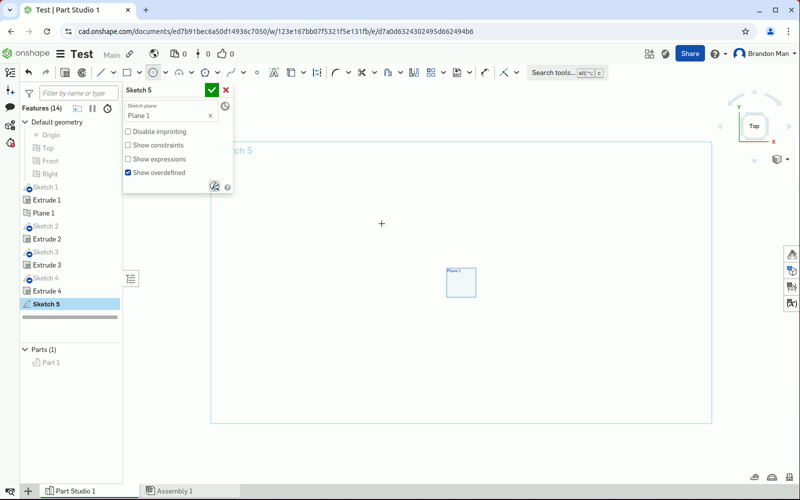
click(381, 223)
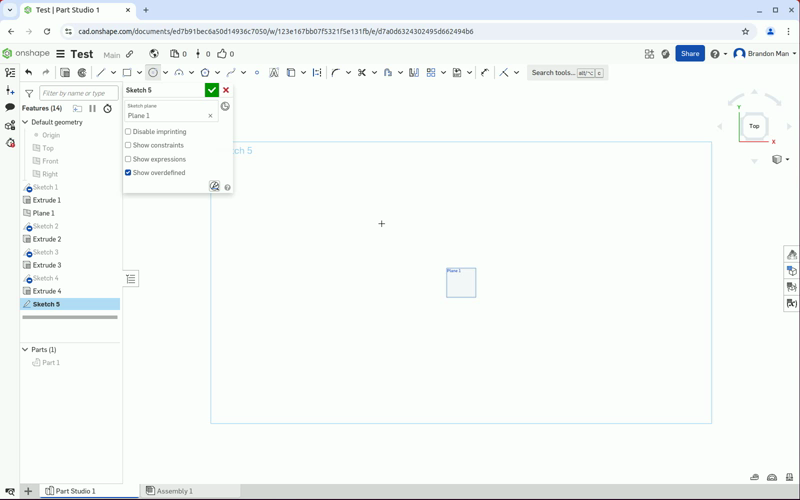
key_up(shift)
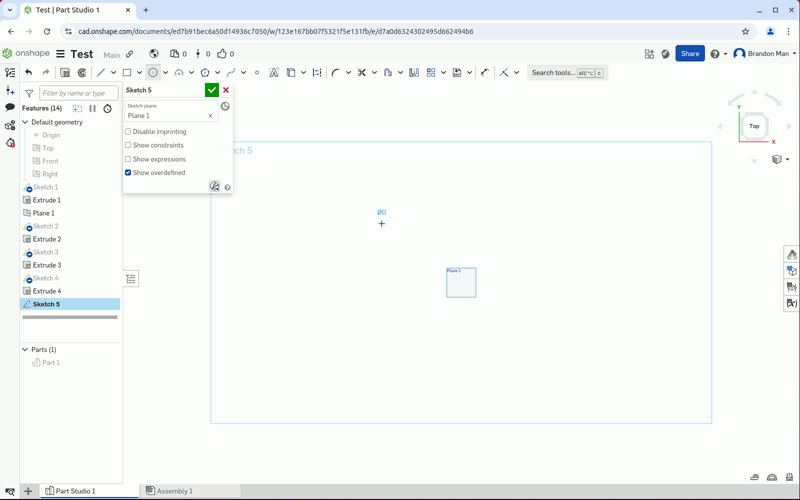
mouse_move(392, 223)
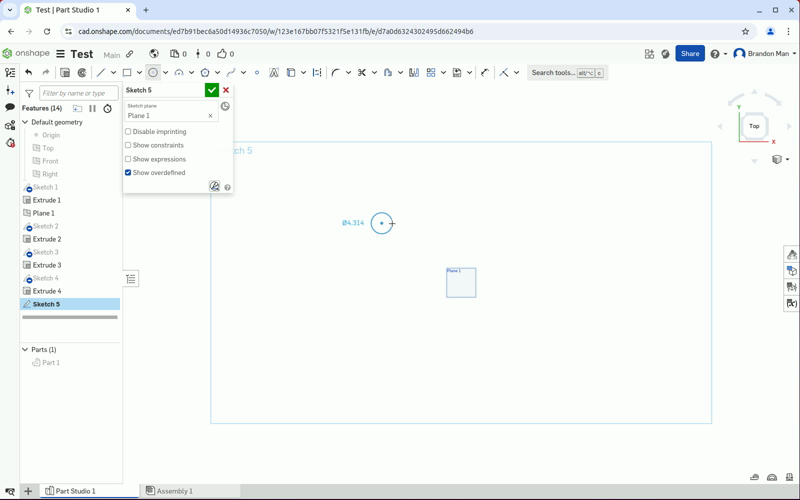
click(392, 223)
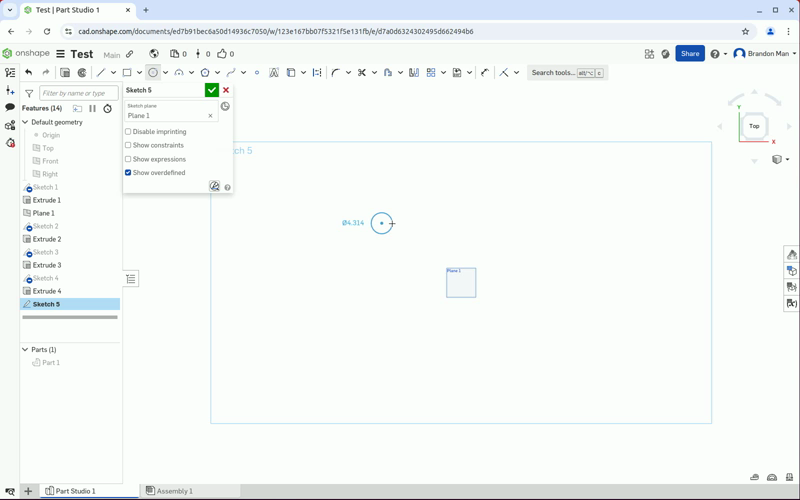
key(esc)
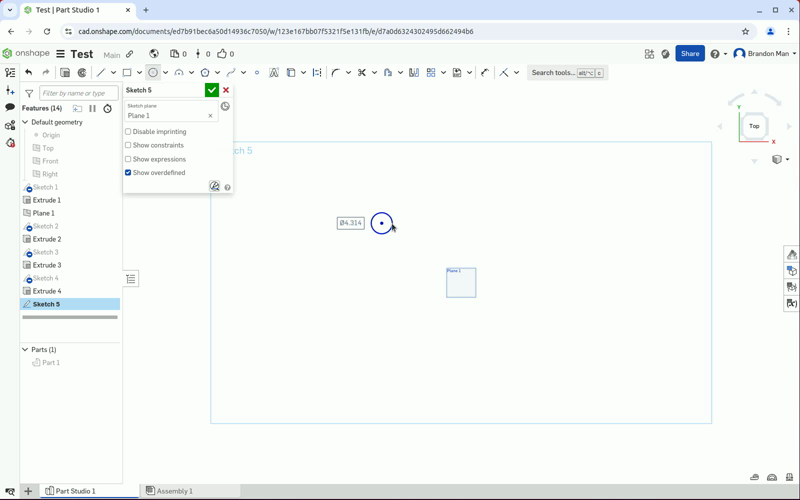
mouse_move(383, 222)
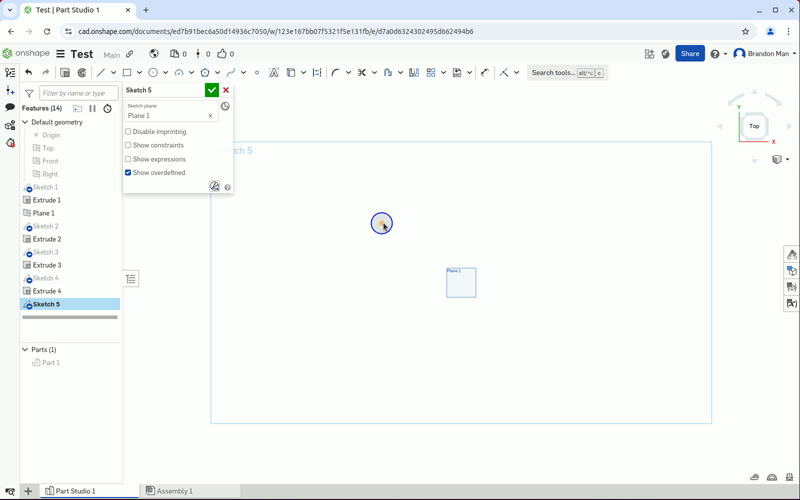
scroll(6)
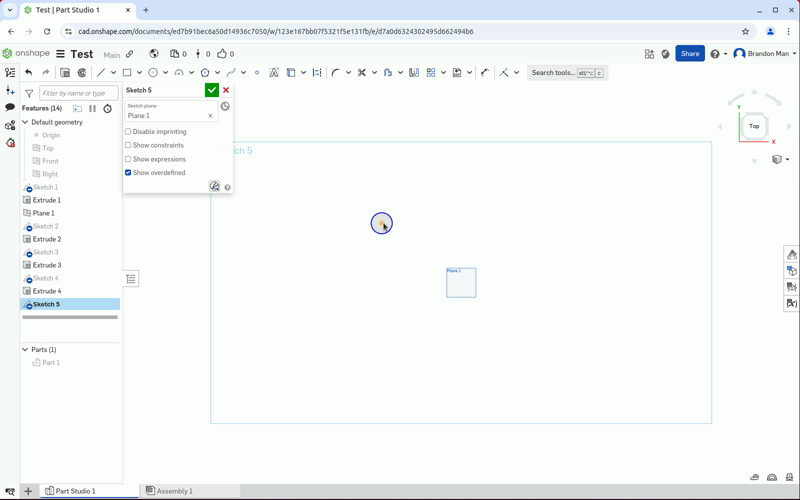
scroll(6)
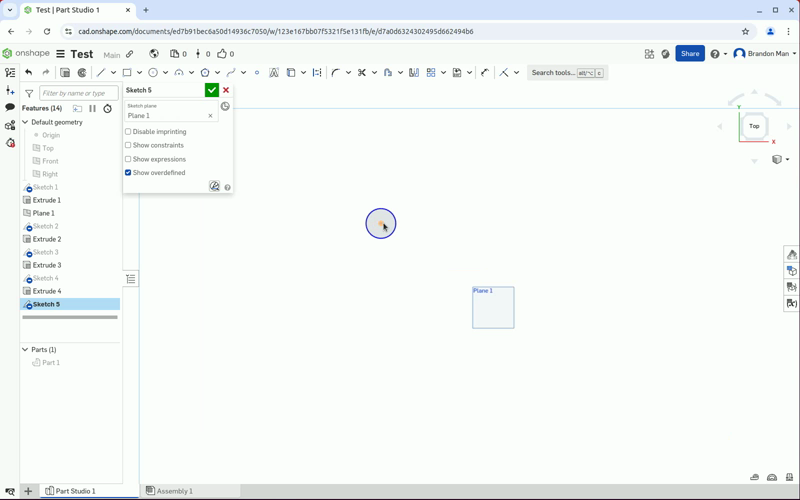
scroll(6)
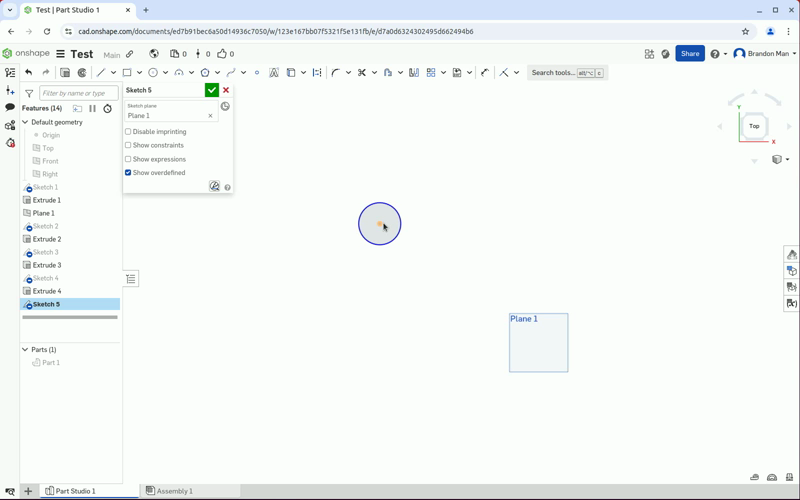
scroll(6)
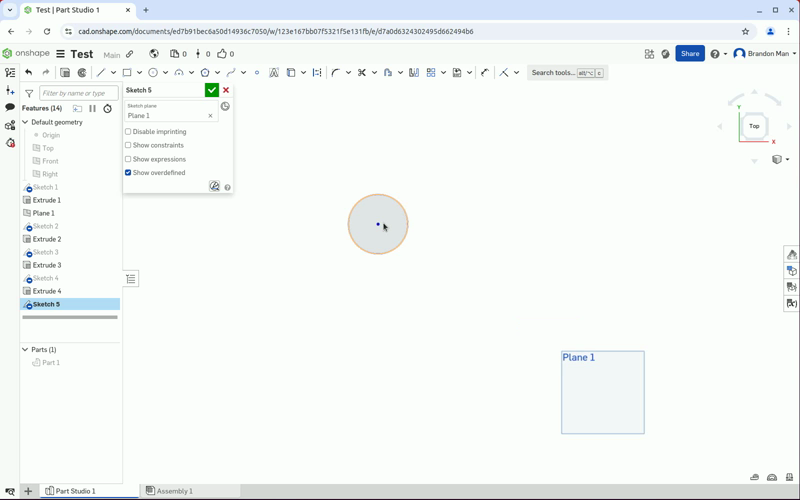
scroll(6)
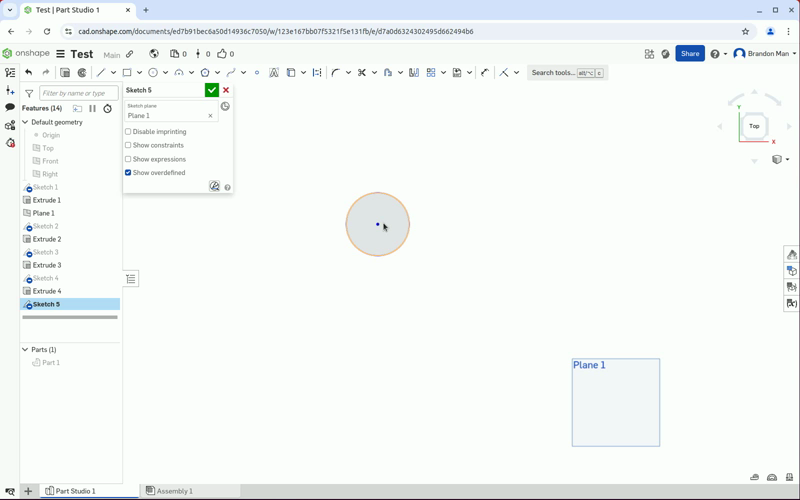
scroll(6)
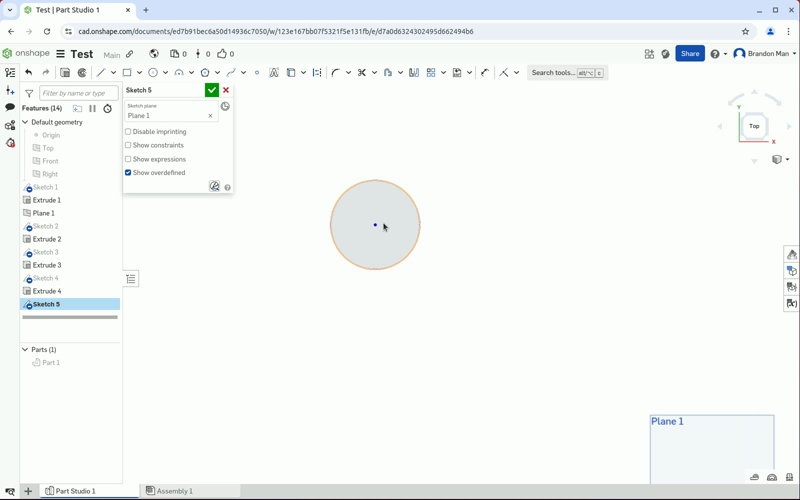
scroll(6)
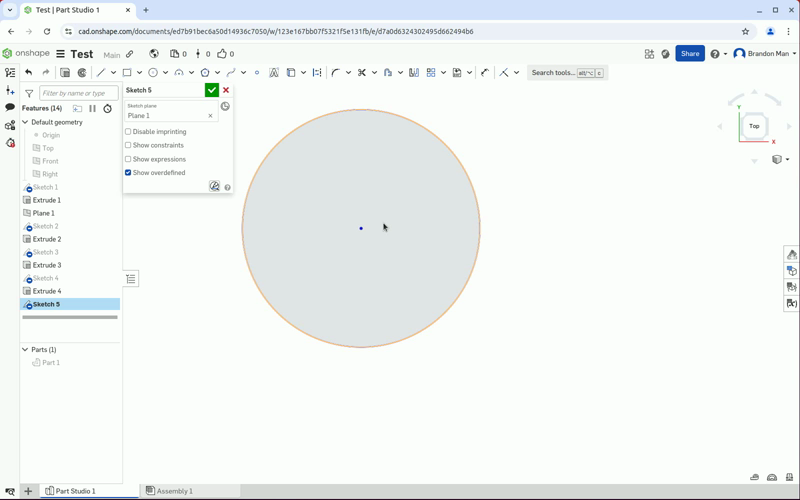
click(383, 222)
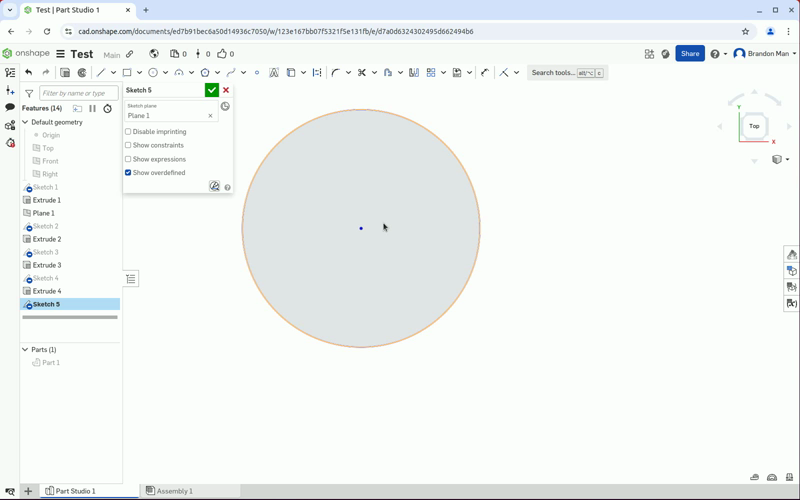
scroll(-6)
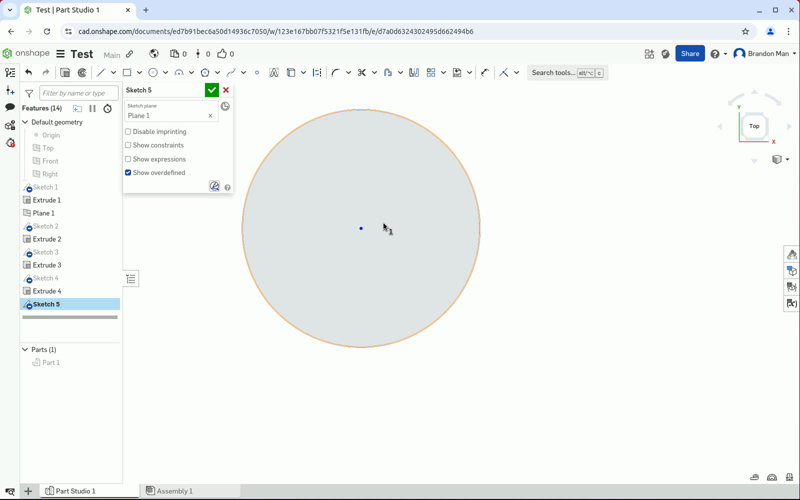
scroll(-6)
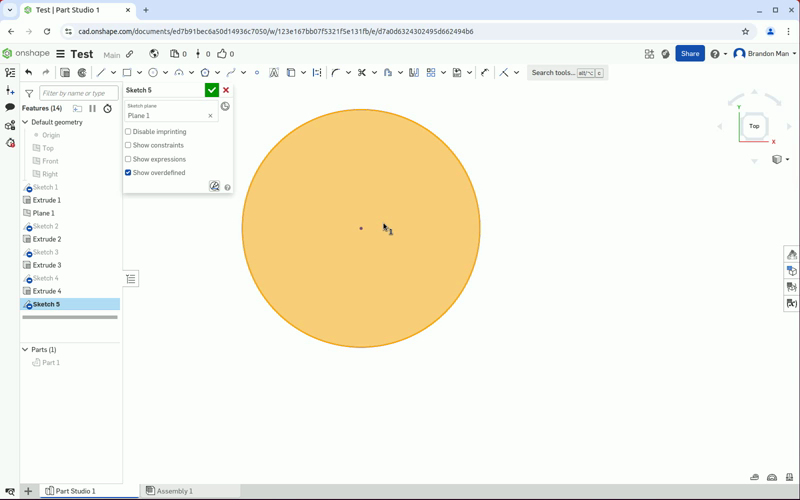
scroll(-6)
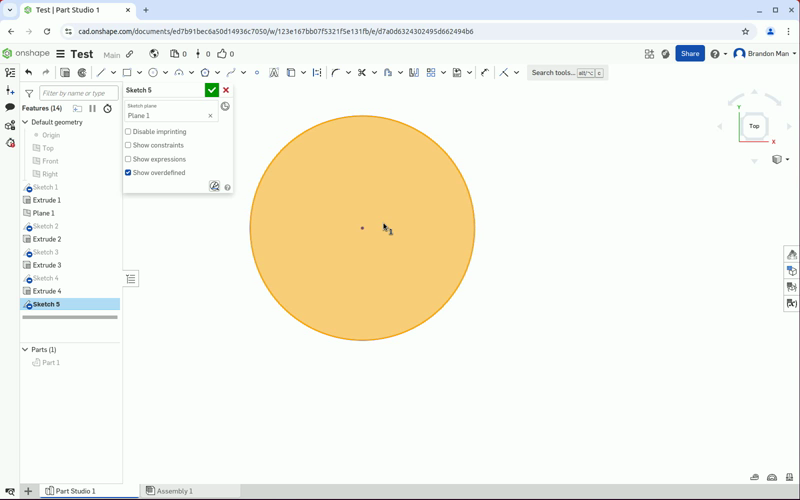
scroll(-6)
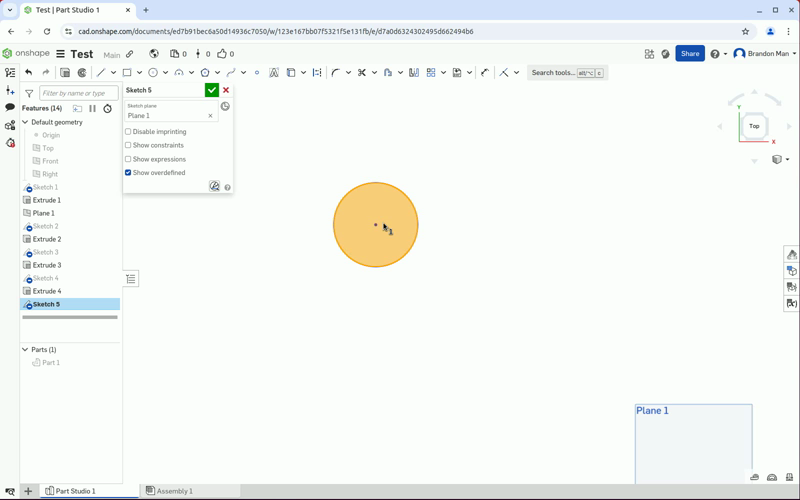
scroll(-6)
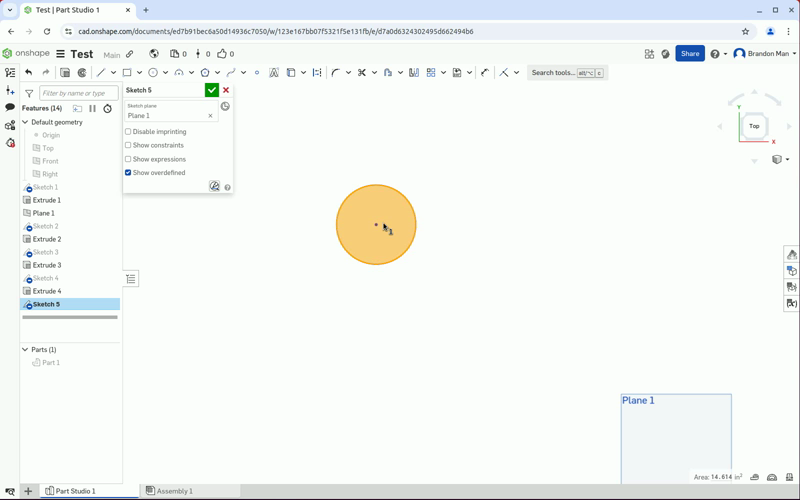
scroll(-6)
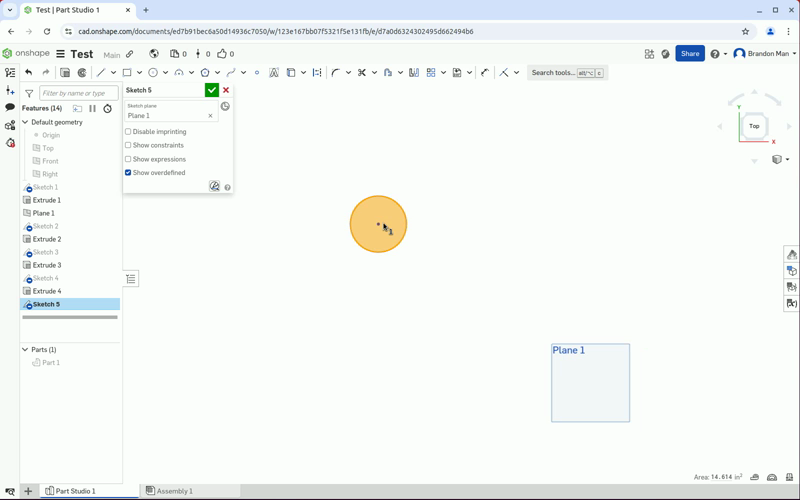
scroll(-6)
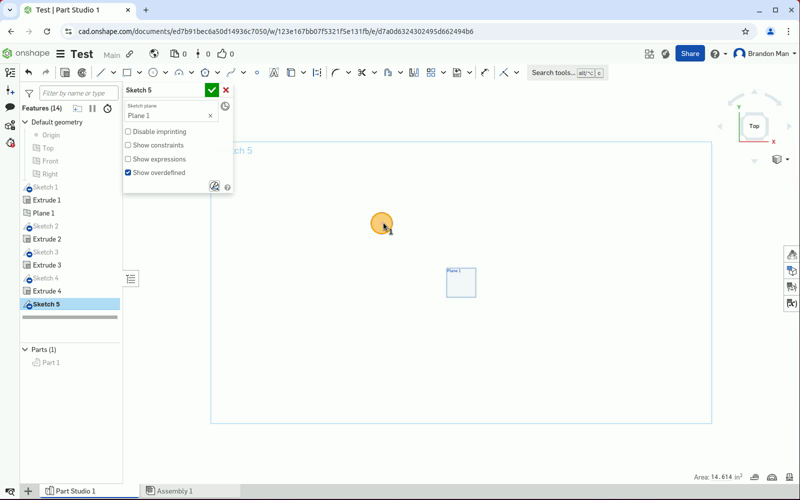
mouse_move(73, 352)
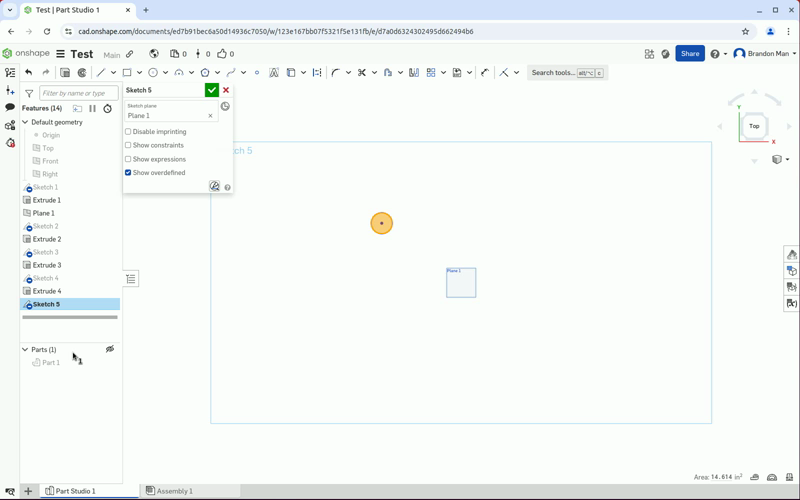
key(shift+y)
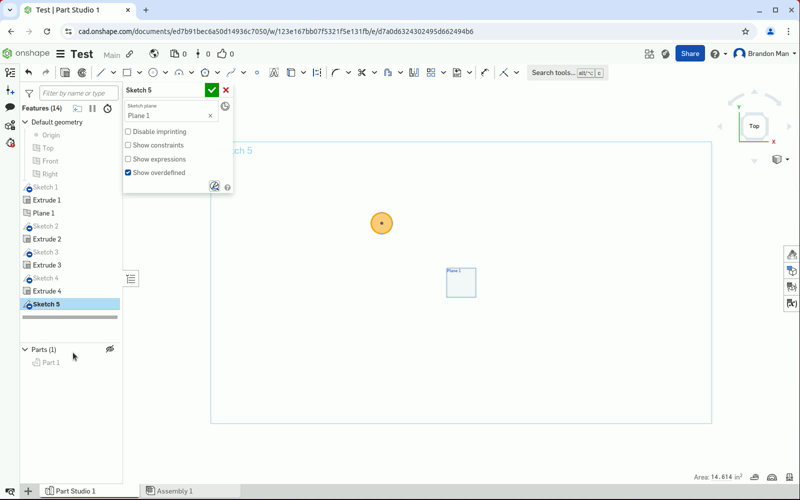
key(shift+e)
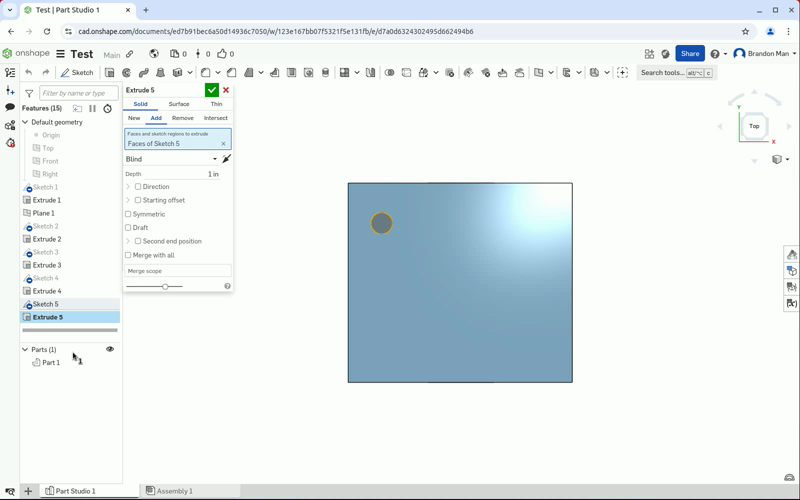
mouse_move(143, 106)
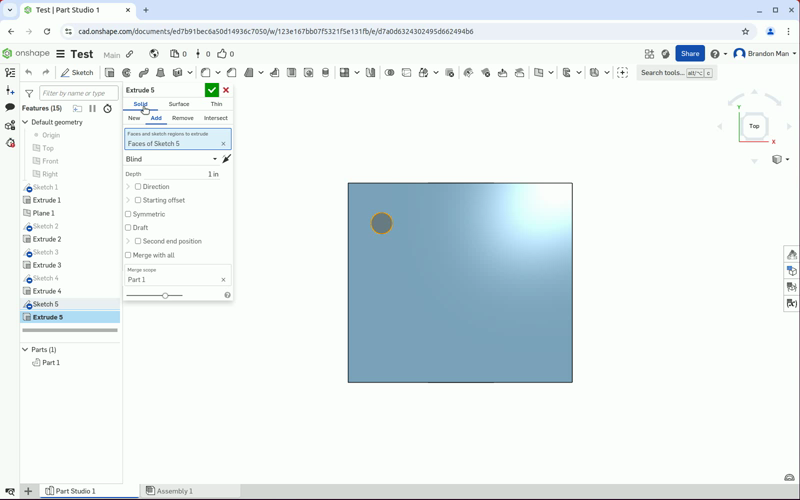
click(143, 106)
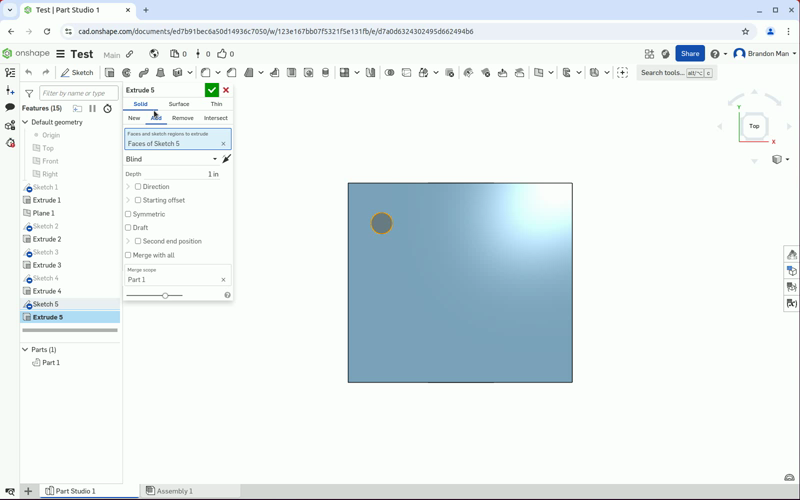
mouse_move(186, 120)
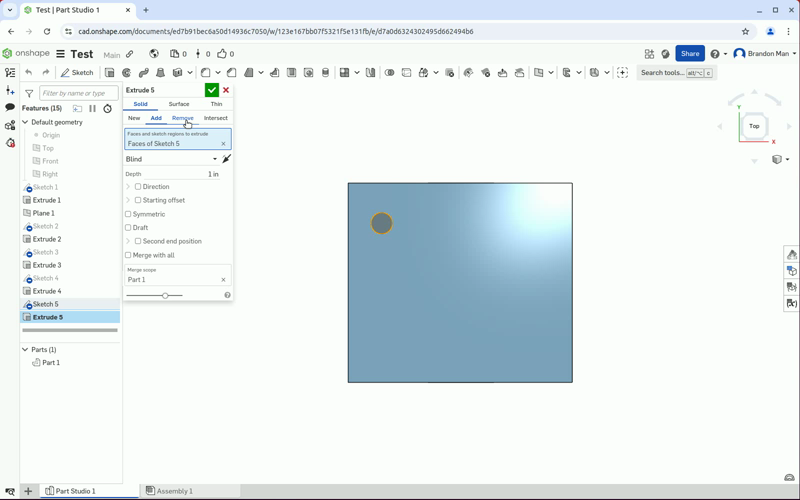
click(186, 120)
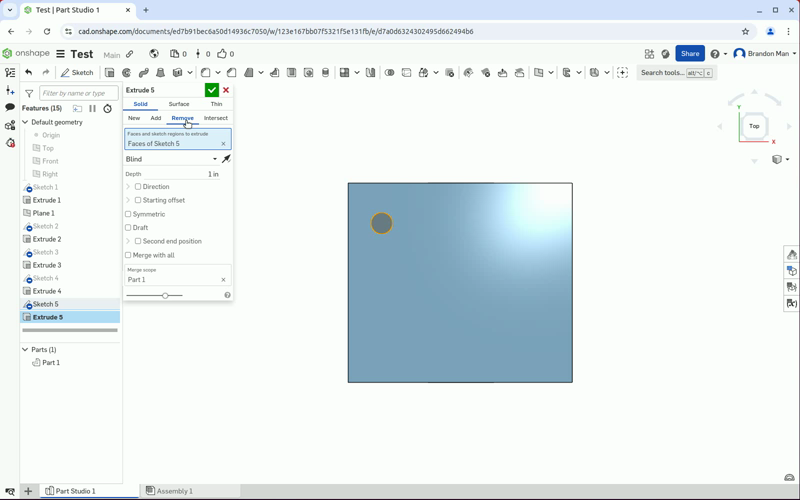
key(tab, 4)
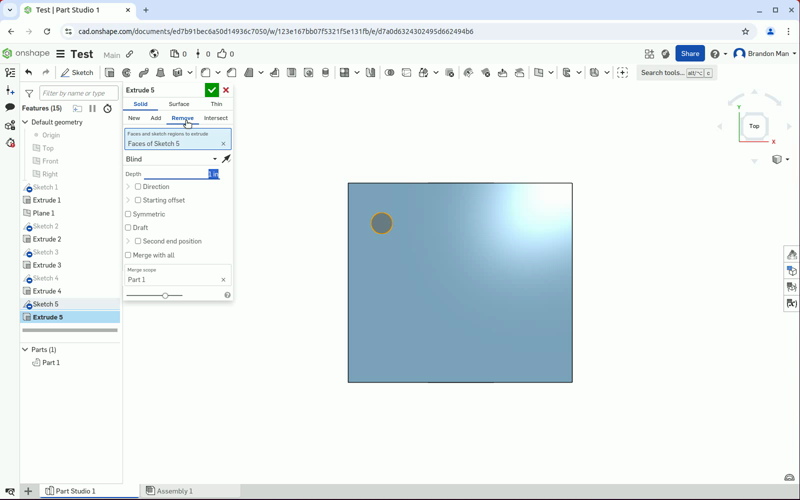
text(30.811)
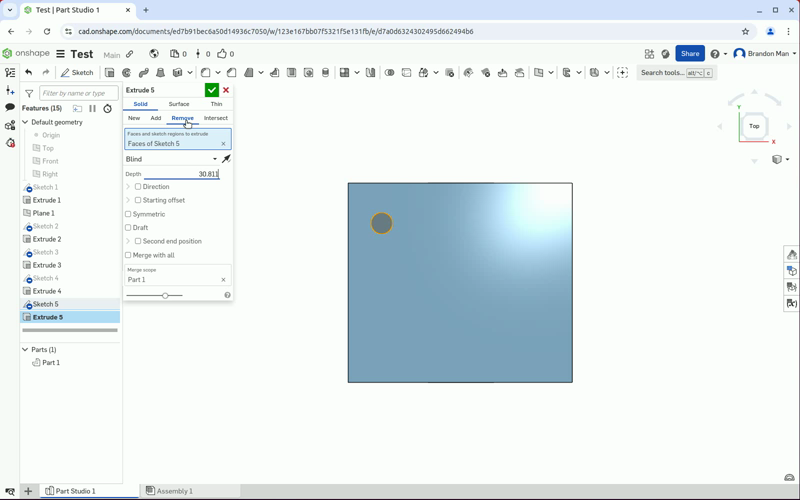
key(tab, 6)
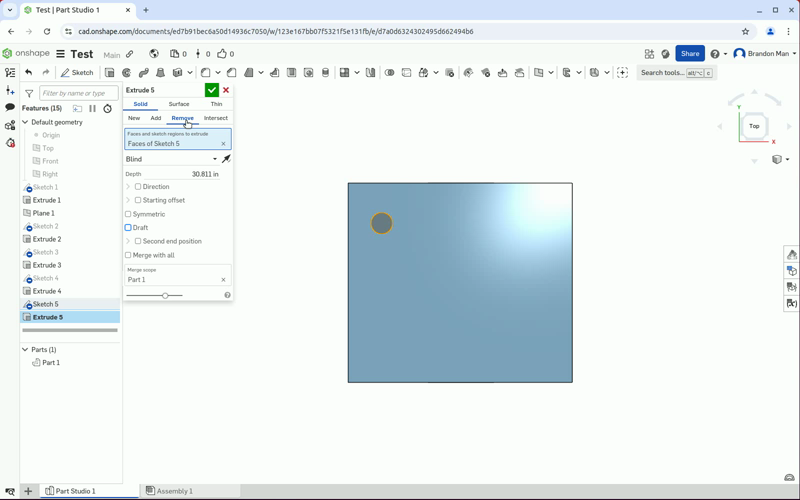
key(space)
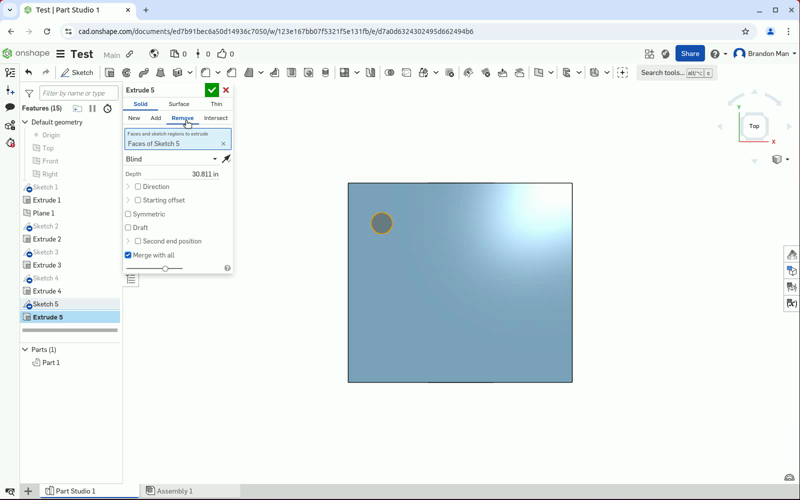
key(enter)
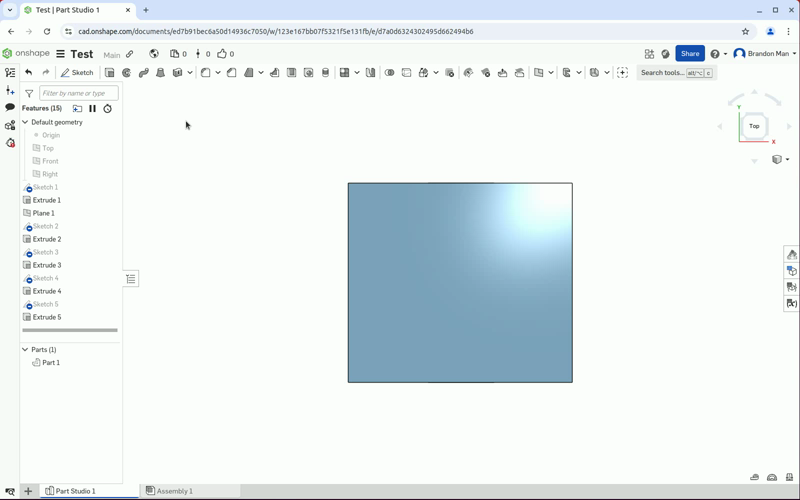
key(shift+h)
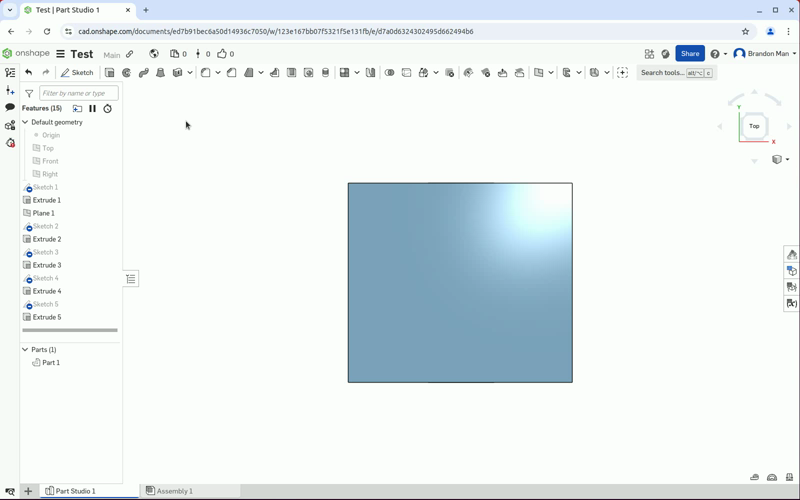
key(shift+h)
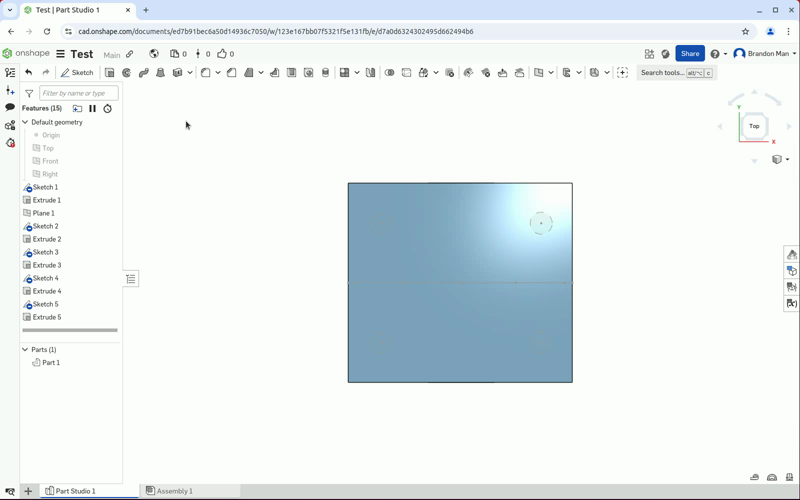
key(shift+7)
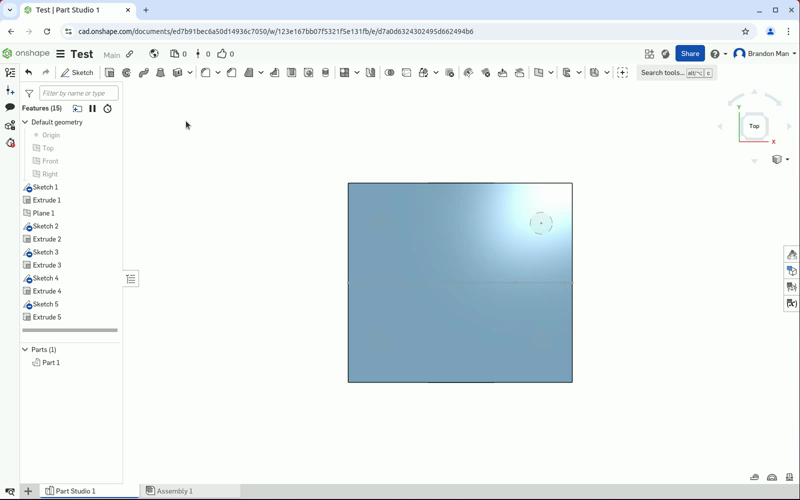
key(up, 3)
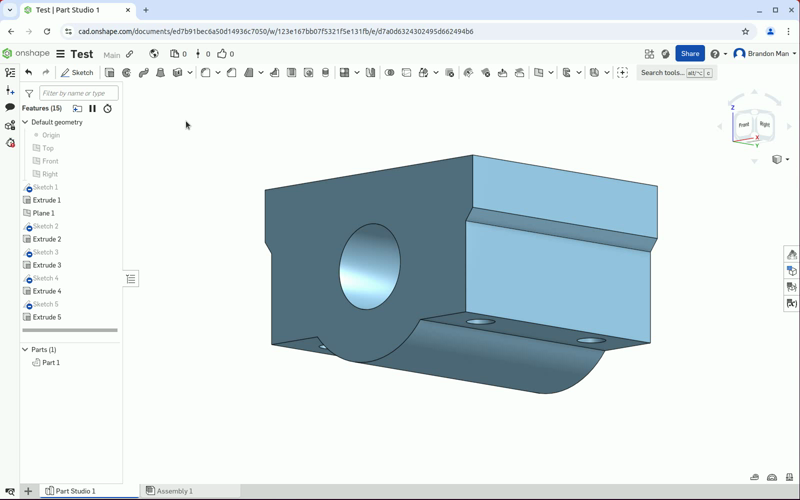
key(left, 3)
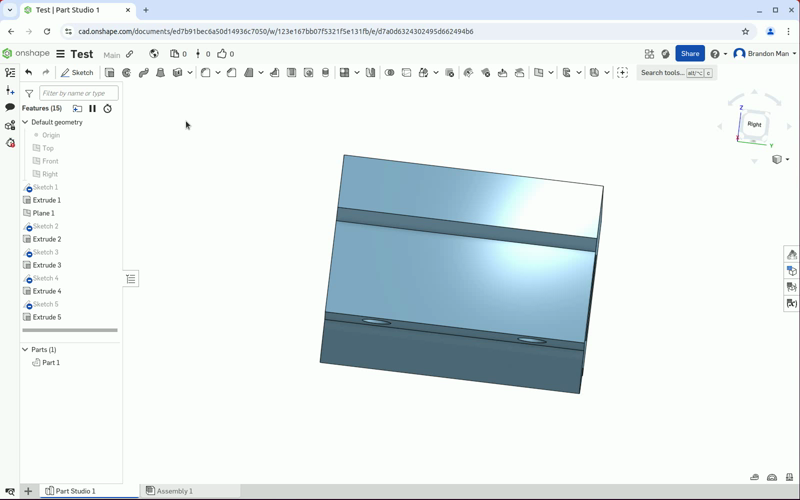
key(right, 3)
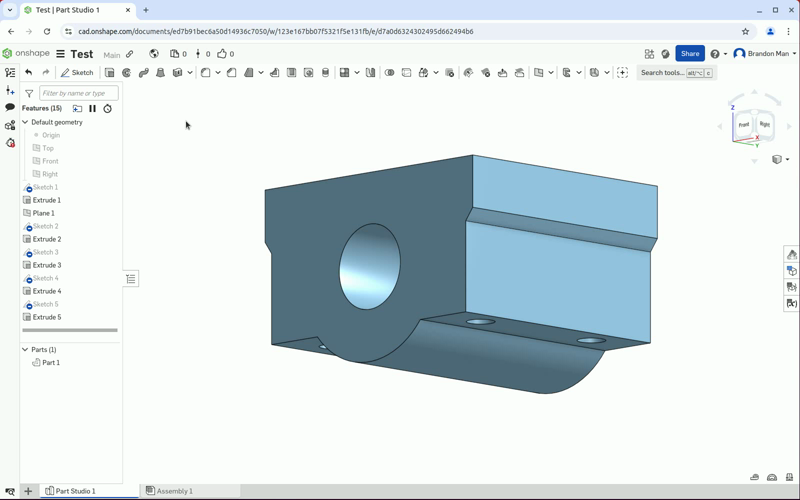
key(down, 3)
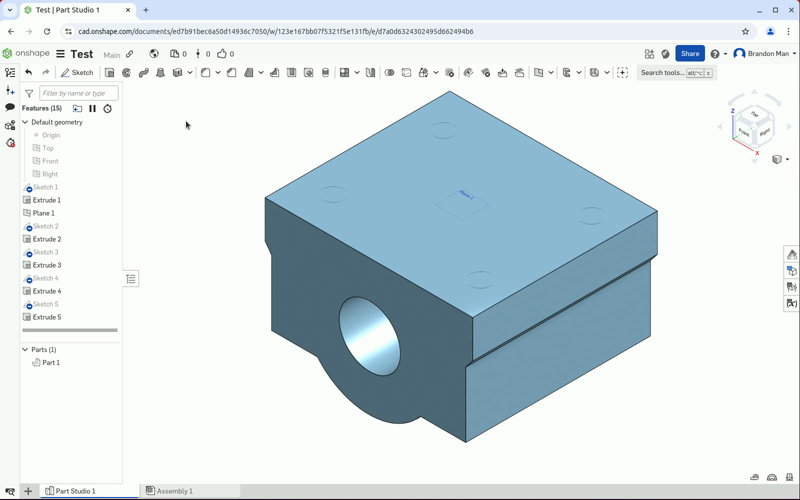
mouse_move(73, 189)
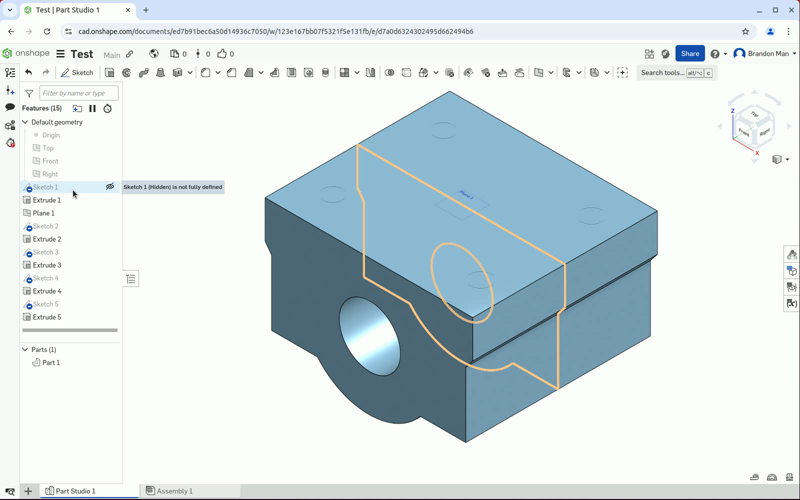
click(73, 189)